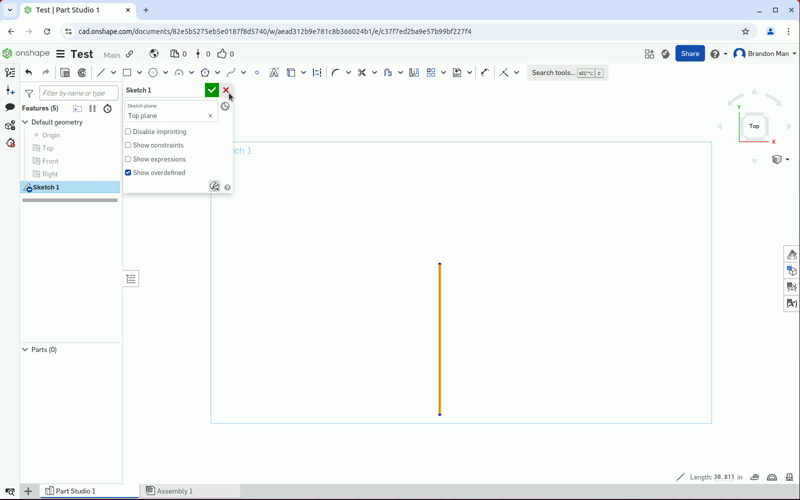
key(shift+h)
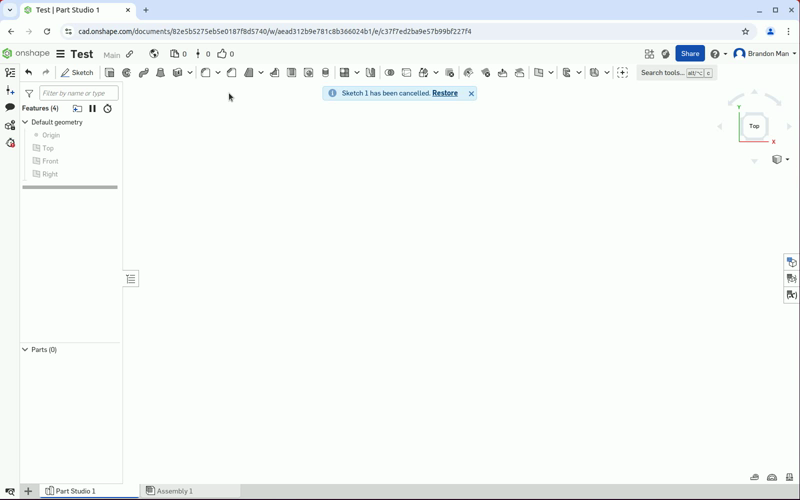
mouse_move(73, 352)
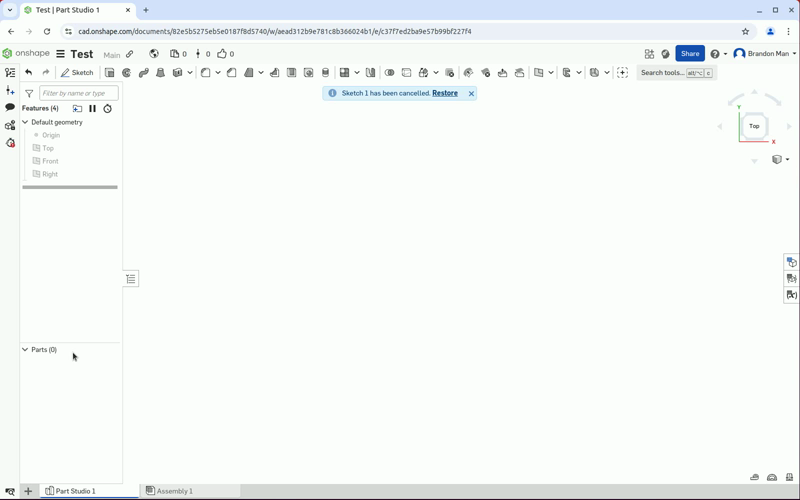
key(y)
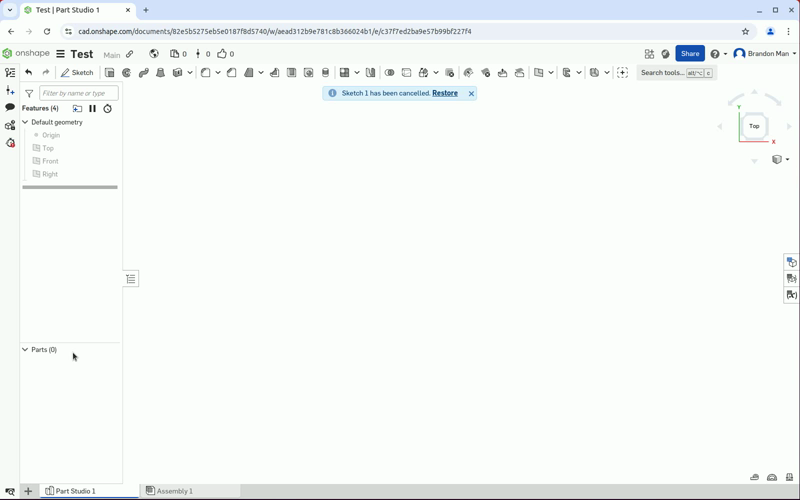
key(shift+p)
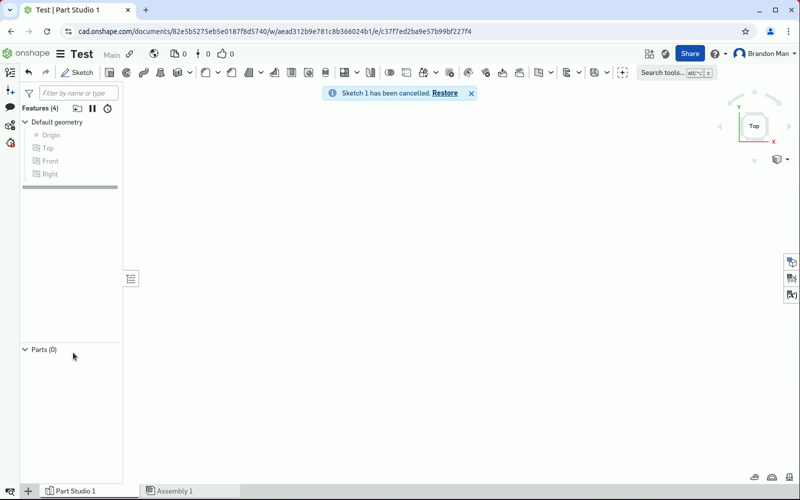
key(space)
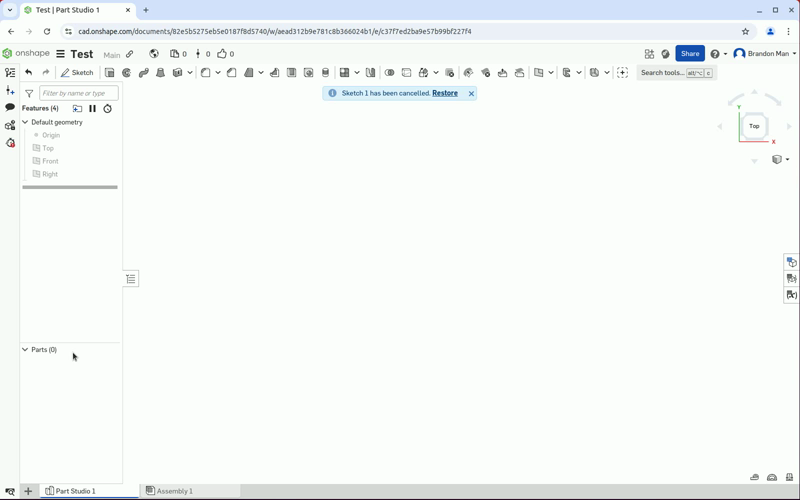
key_down(shift)
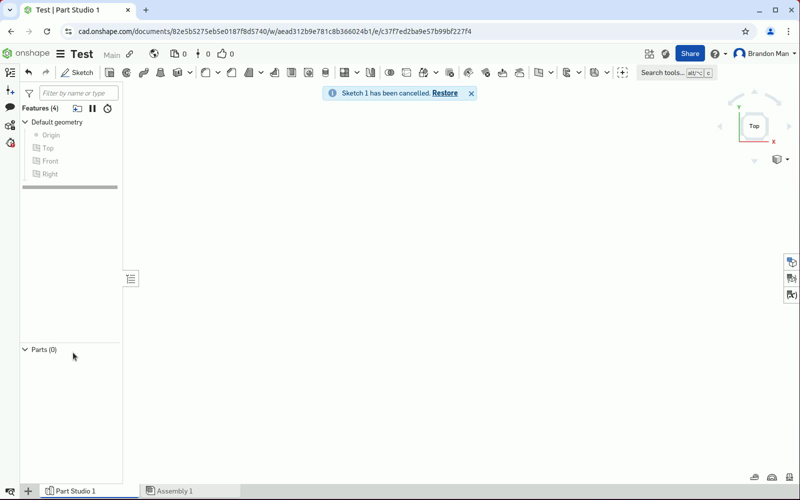
key(up)
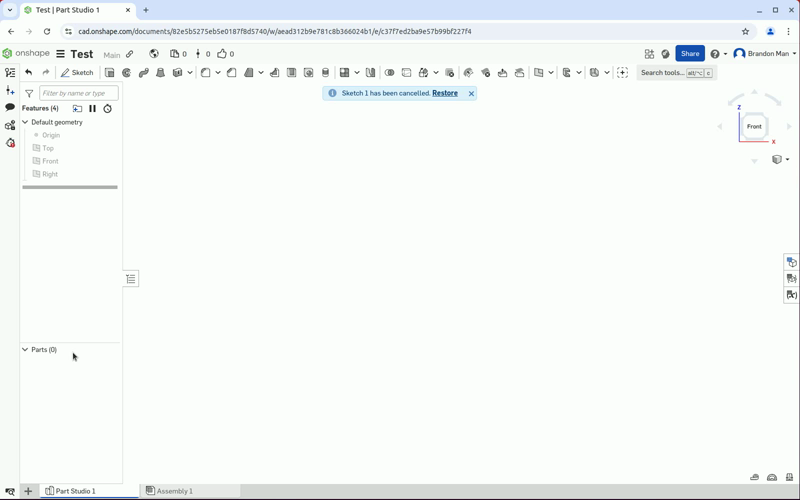
key_up(shift)
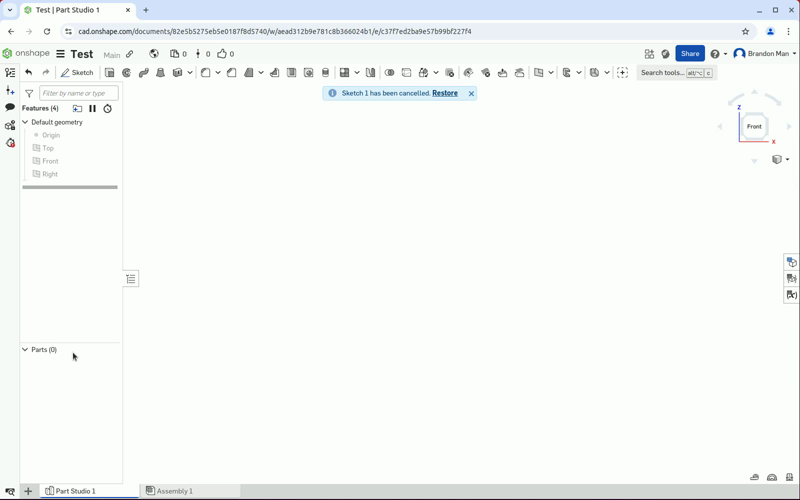
key(space)
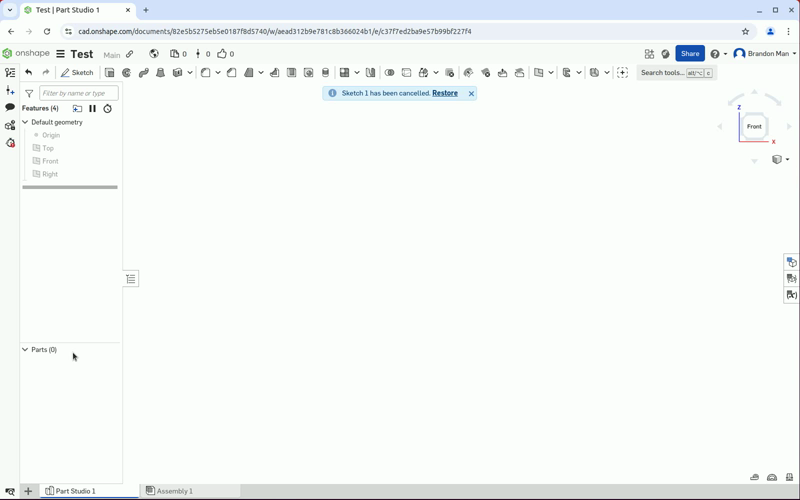
key_down(shift)
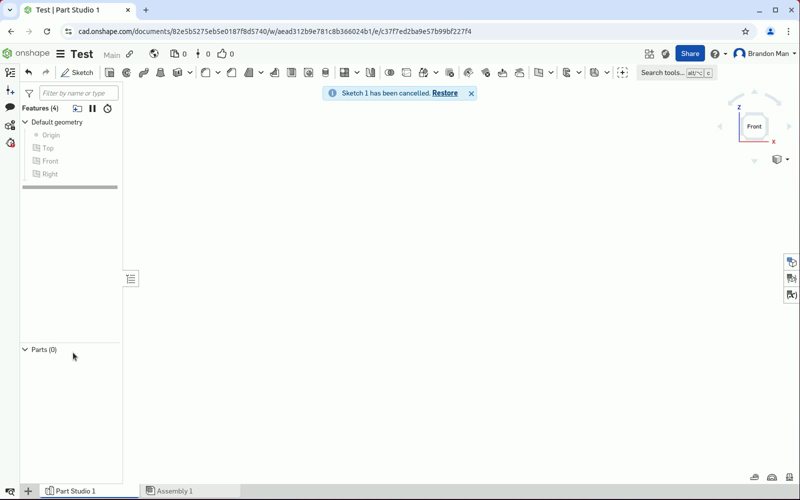
key(left)
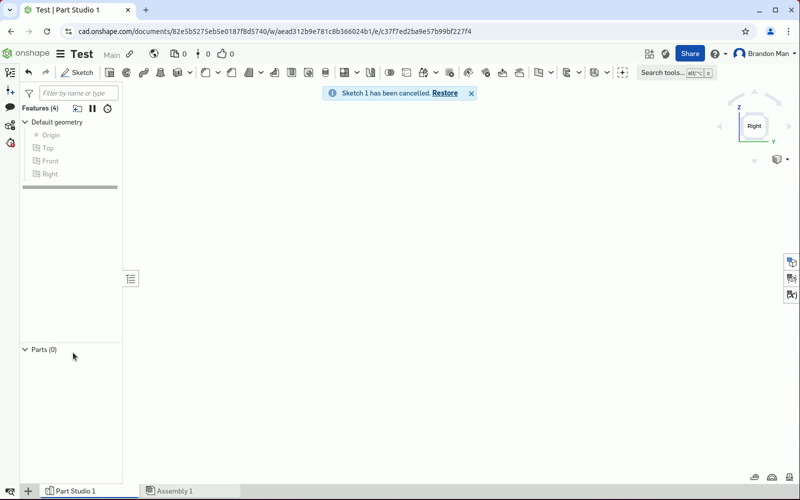
key_up(shift)
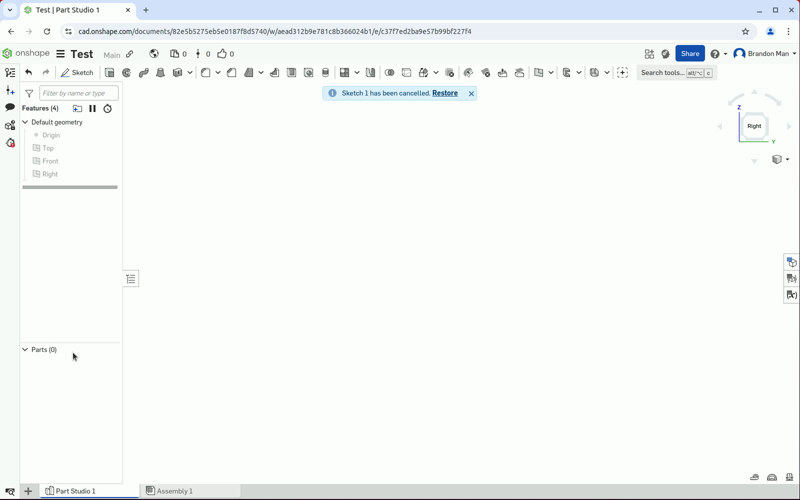
mouse_move(73, 352)
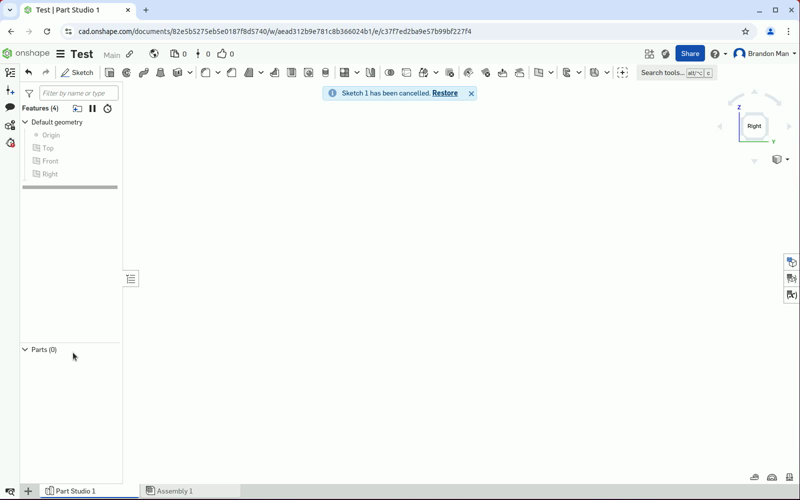
key(shift+y)
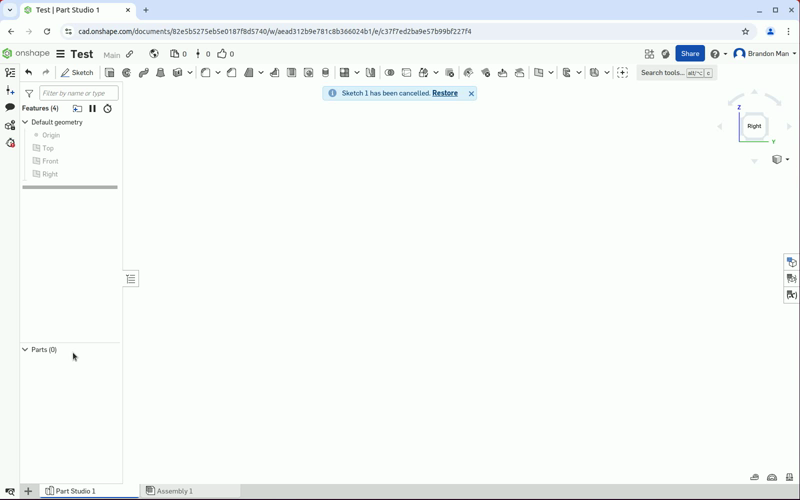
key(shift+s)
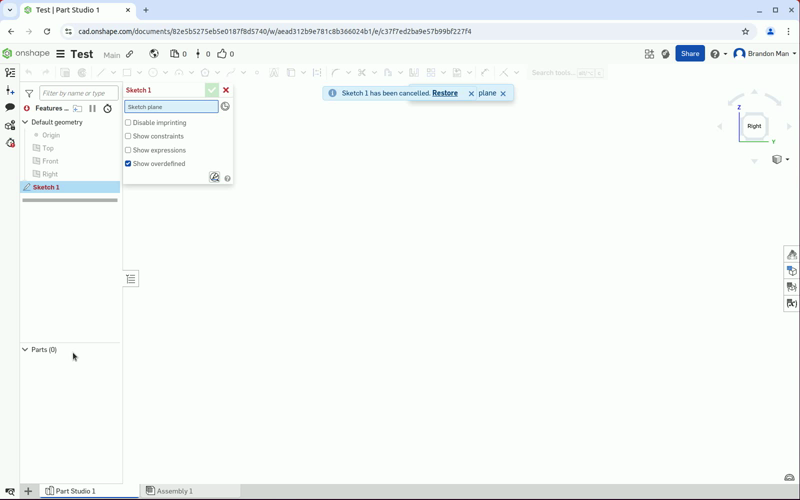
mouse_move(73, 176)
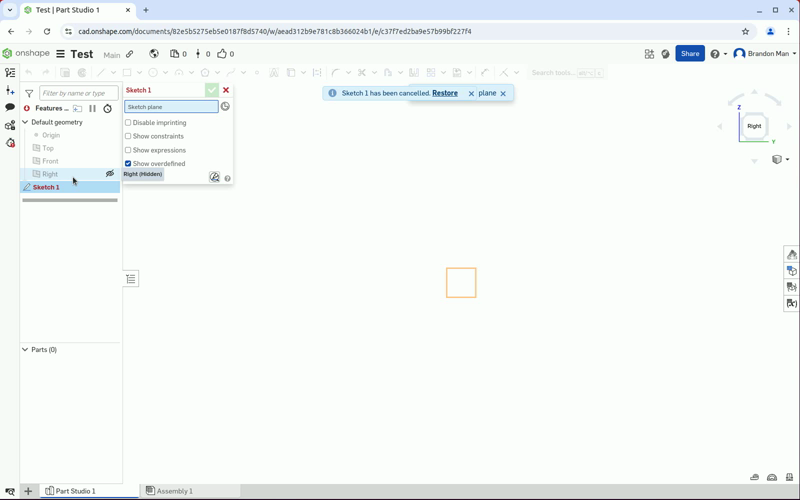
click(73, 176)
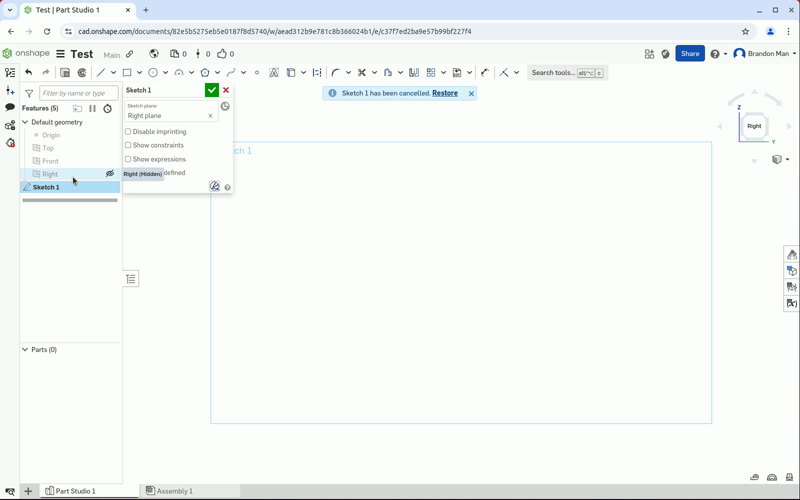
mouse_move(73, 352)
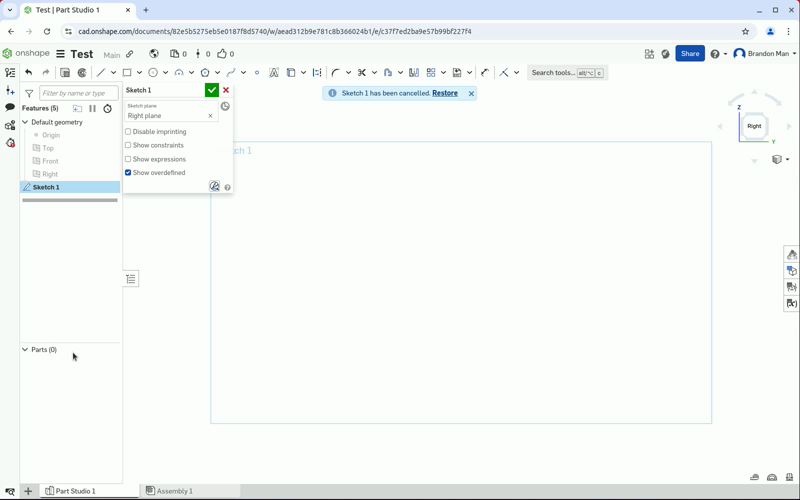
key(y)
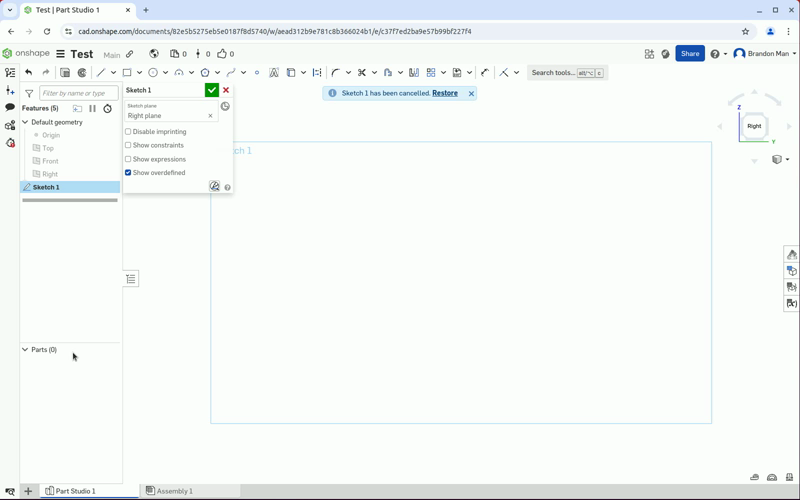
key(c)
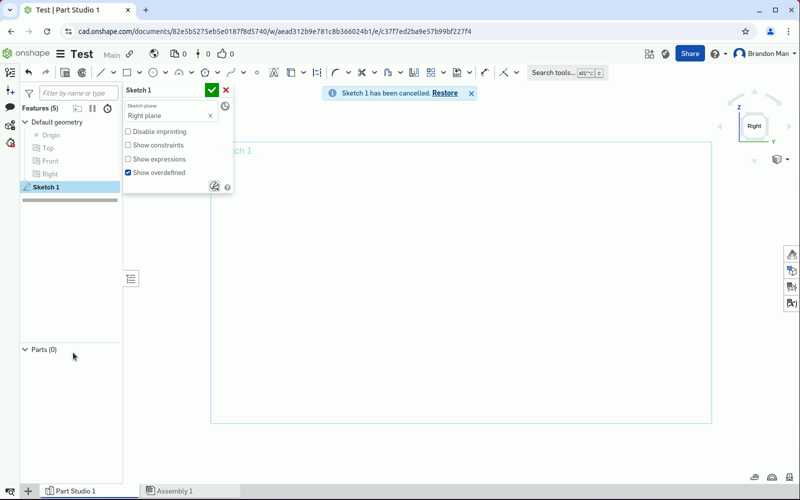
key_down(shift)
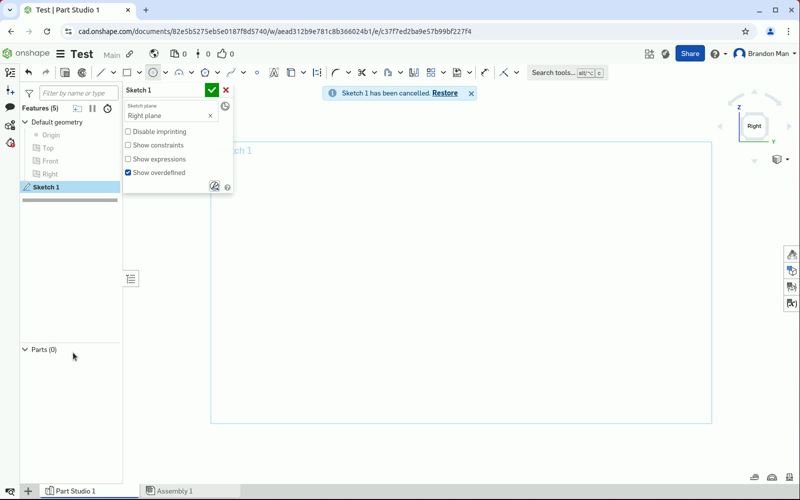
mouse_move(460, 282)
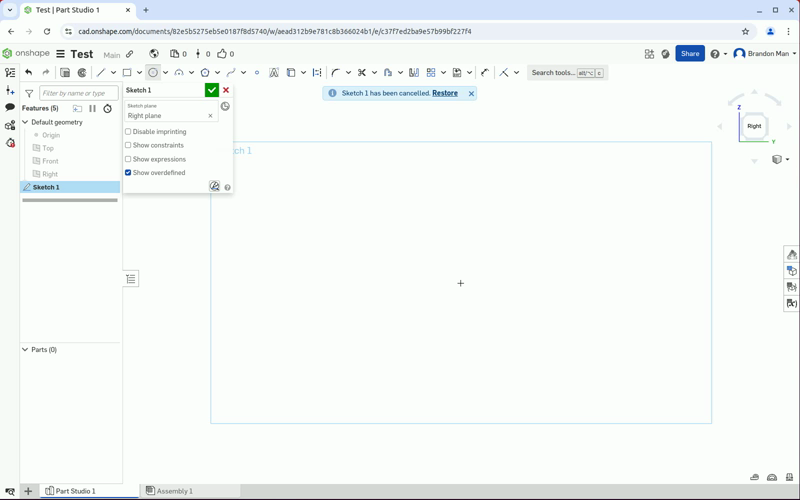
click(460, 282)
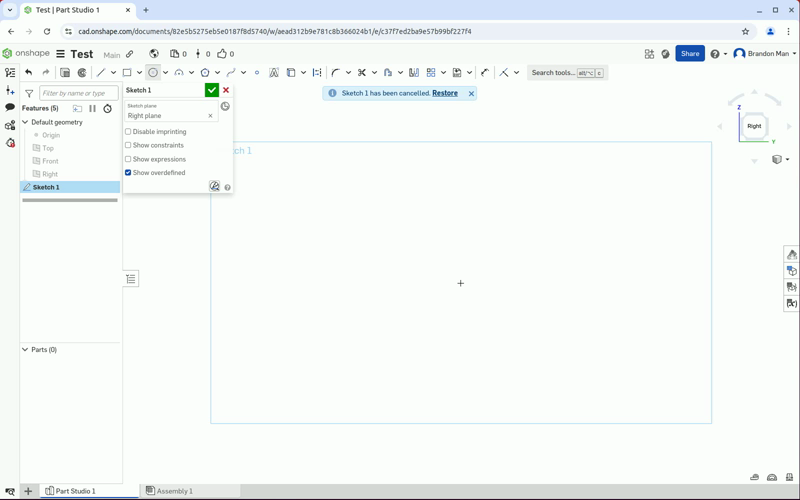
key_up(shift)
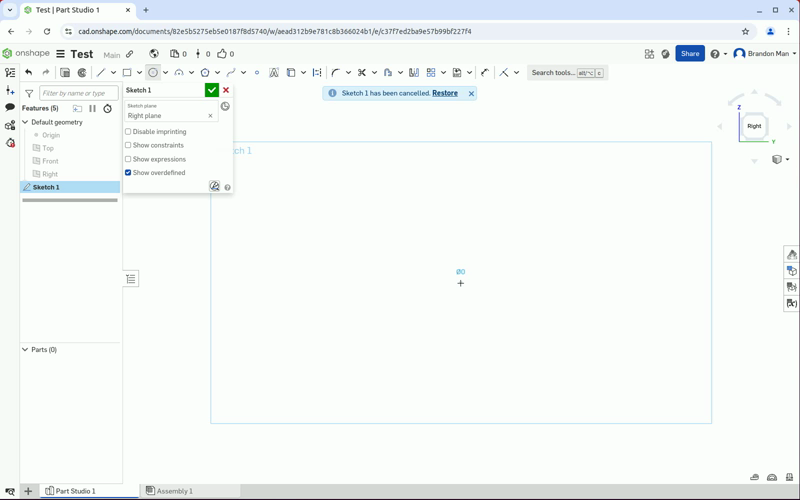
mouse_move(467, 282)
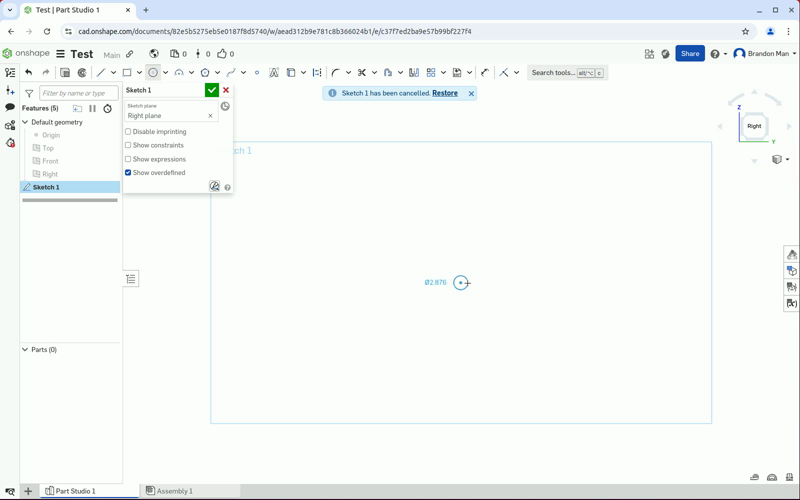
click(467, 282)
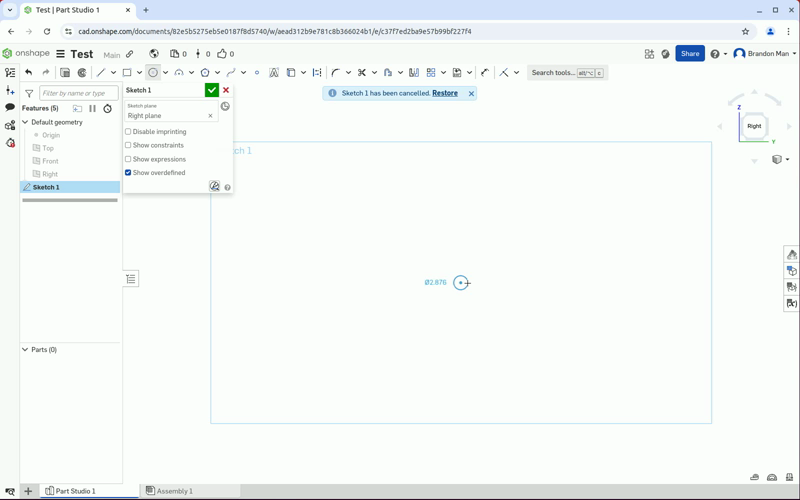
key(esc)
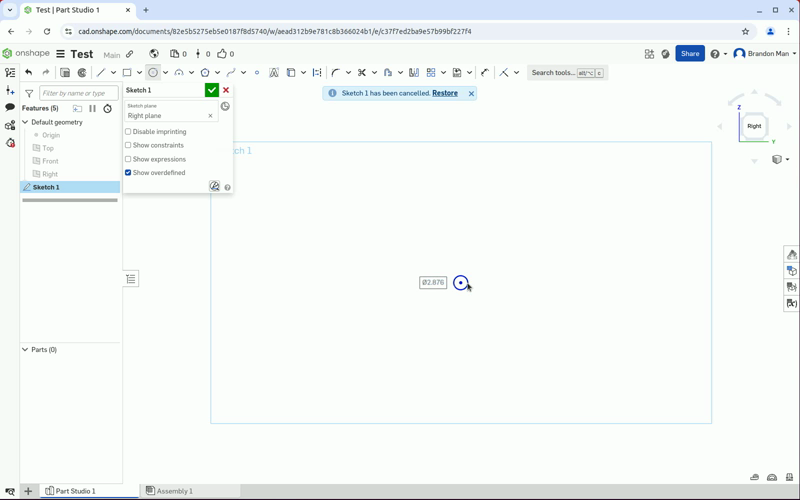
key(c)
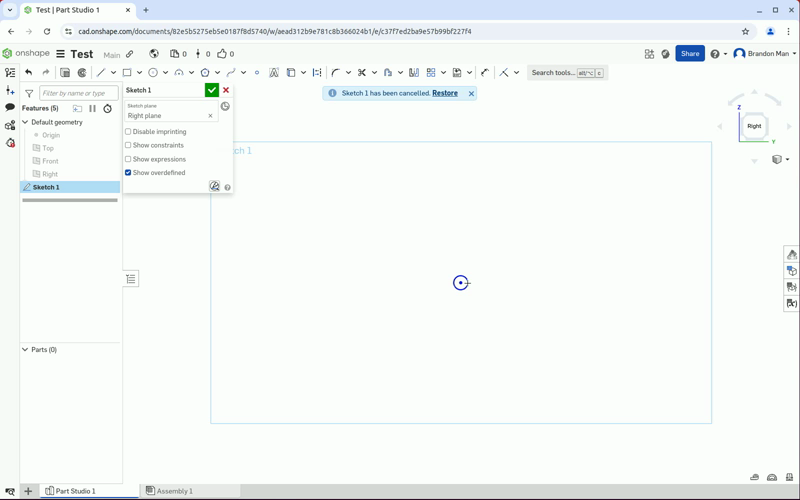
key_down(shift)
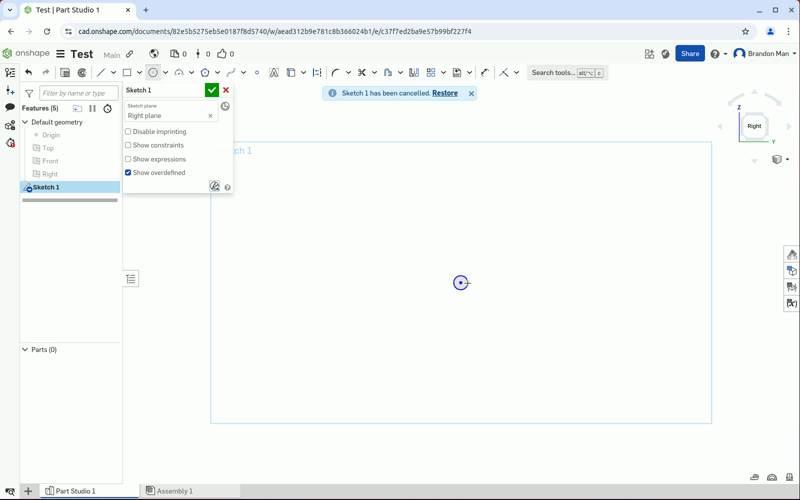
mouse_move(460, 282)
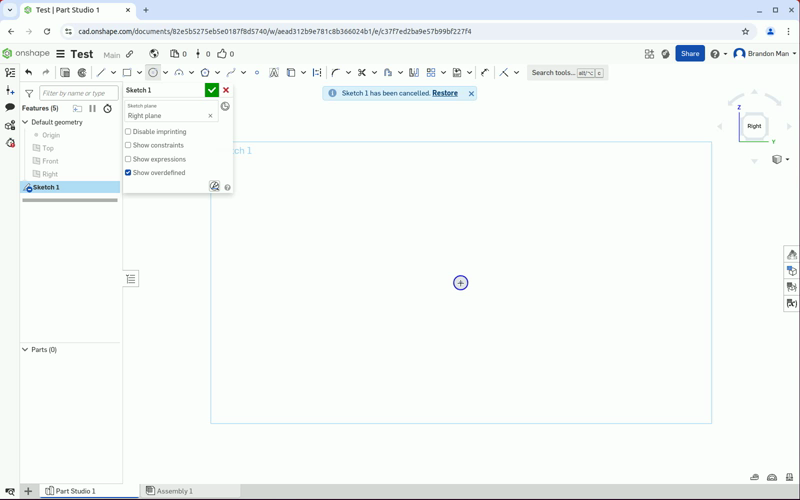
click(460, 282)
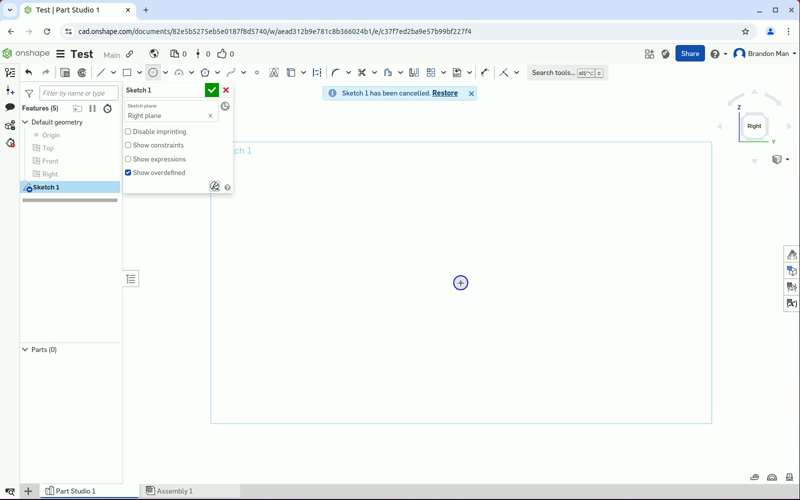
key_up(shift)
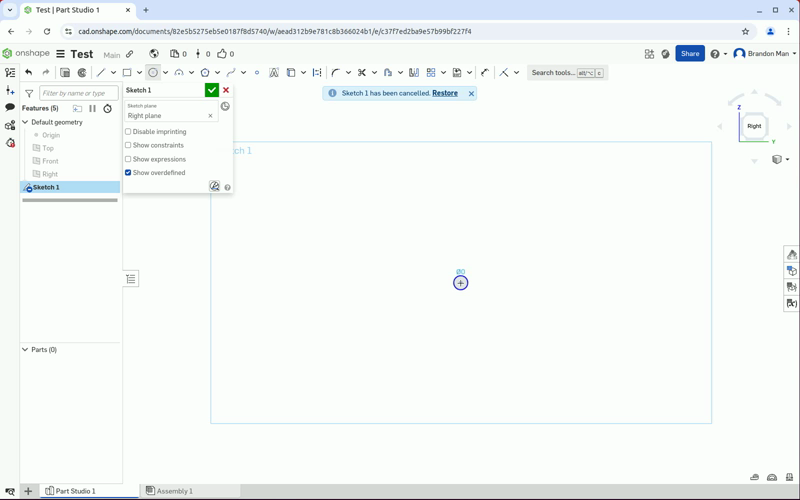
mouse_move(463, 282)
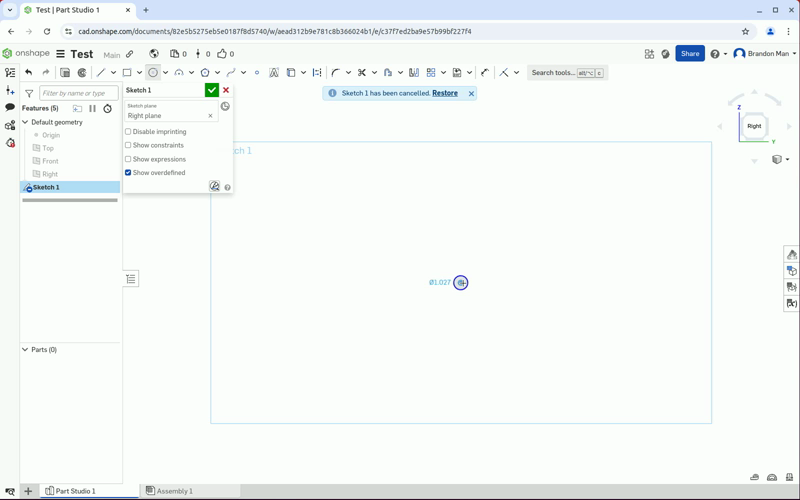
scroll(6)
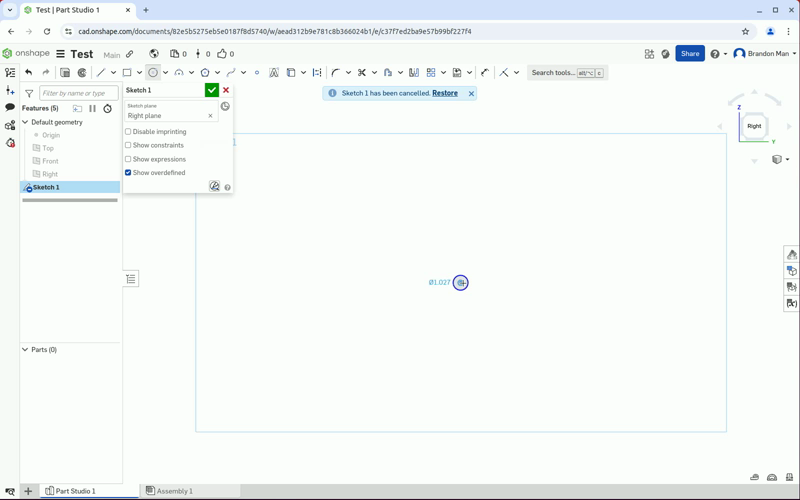
scroll(6)
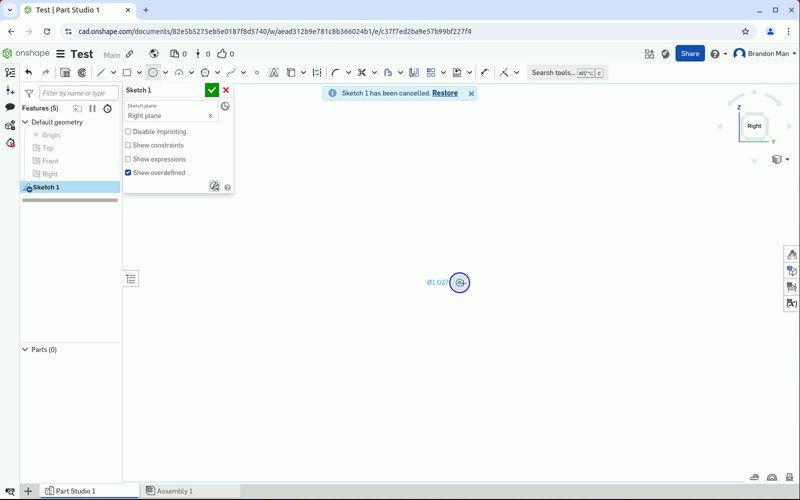
scroll(6)
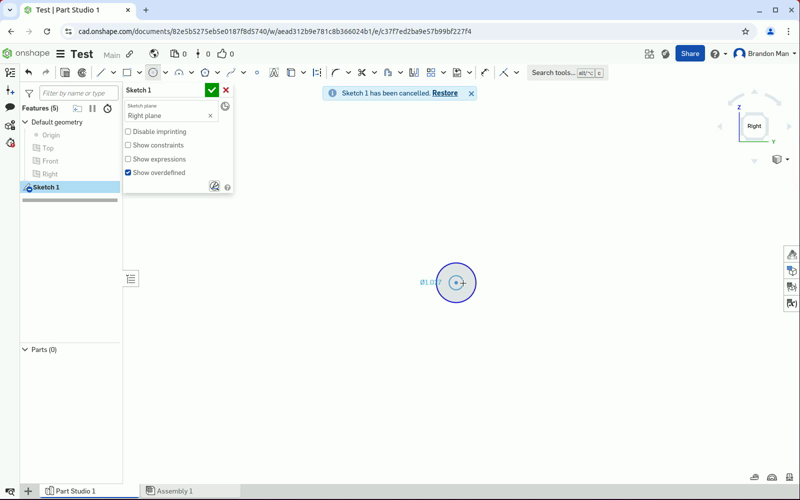
scroll(6)
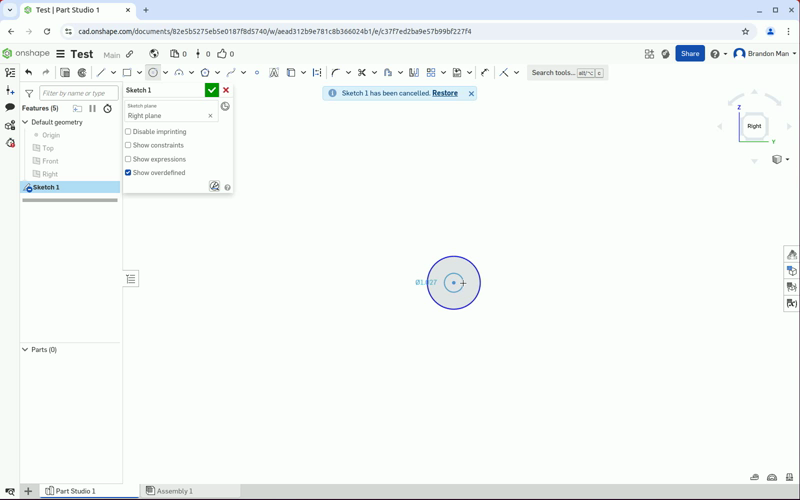
scroll(6)
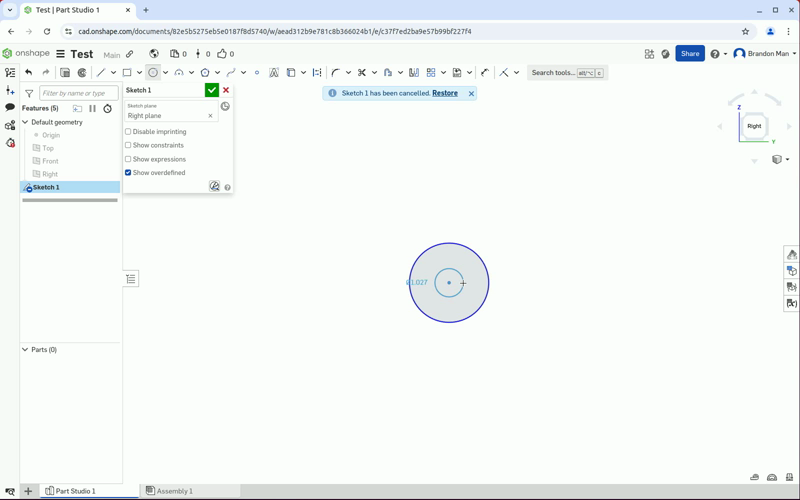
scroll(6)
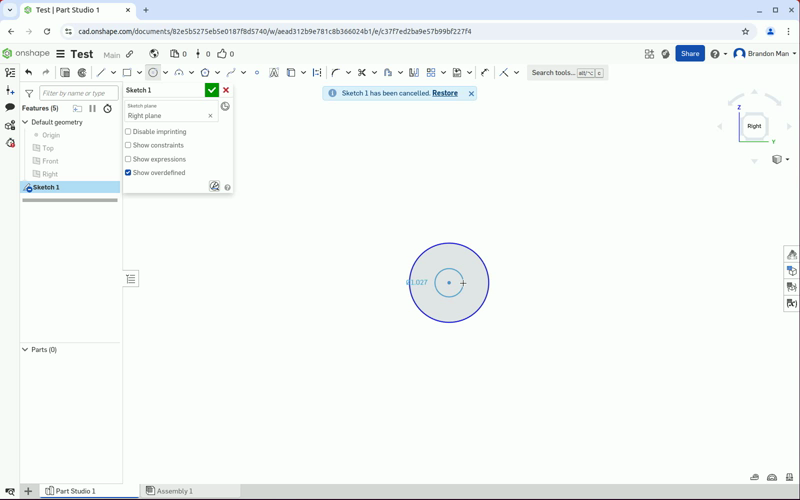
scroll(6)
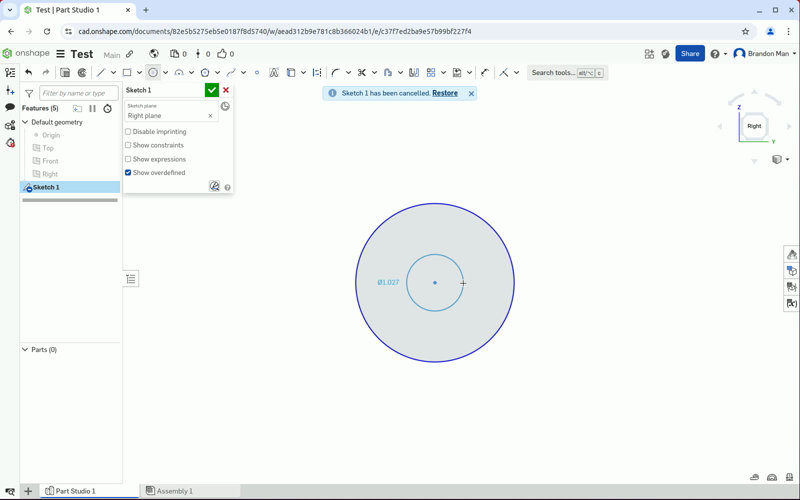
click(463, 282)
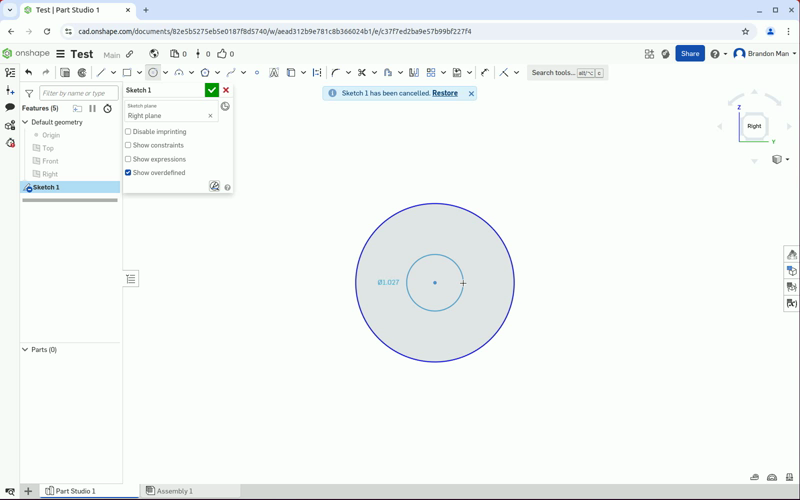
scroll(-6)
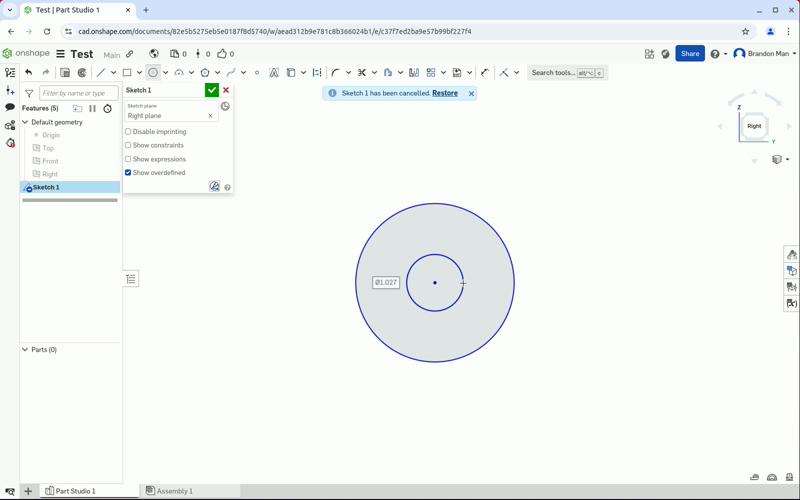
scroll(-6)
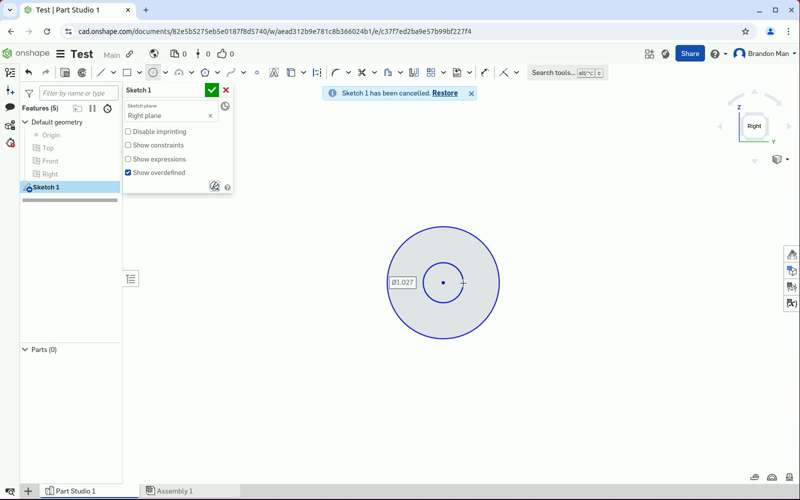
scroll(-6)
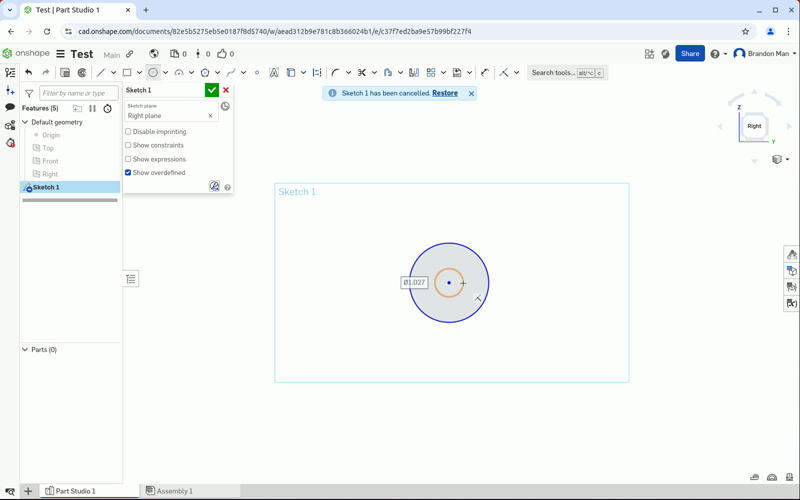
scroll(-6)
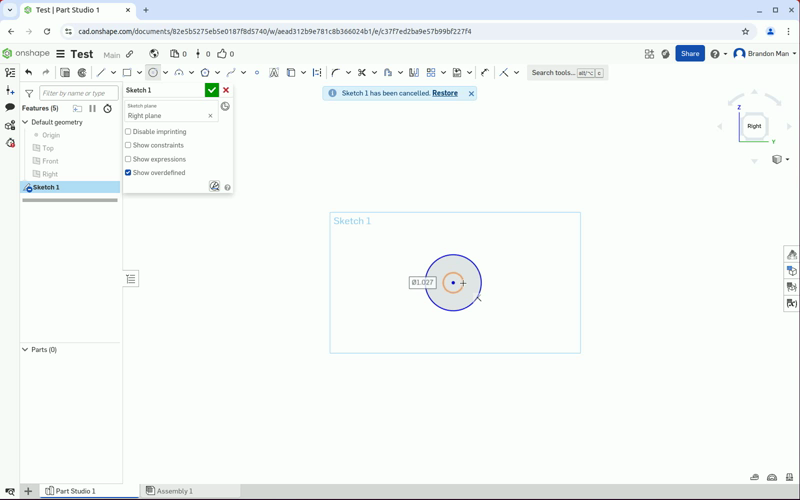
scroll(-6)
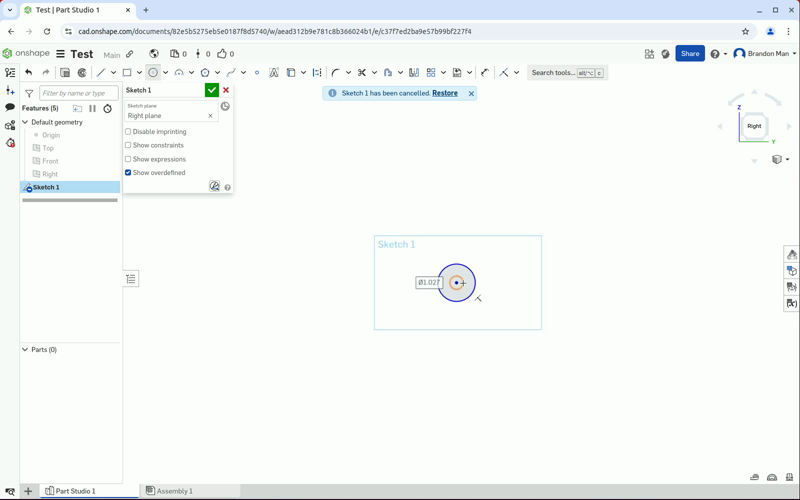
scroll(-6)
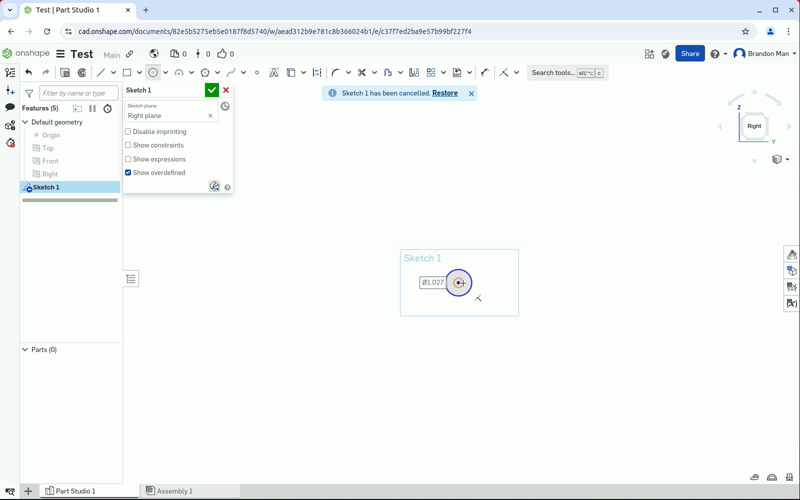
scroll(-6)
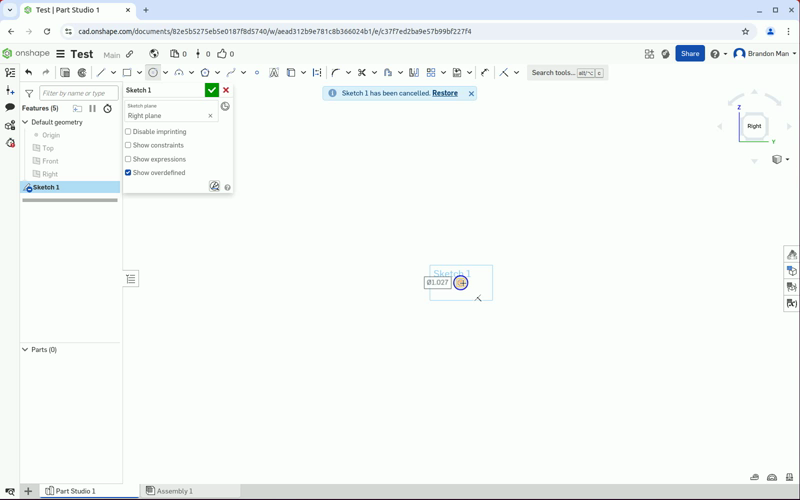
key(esc)
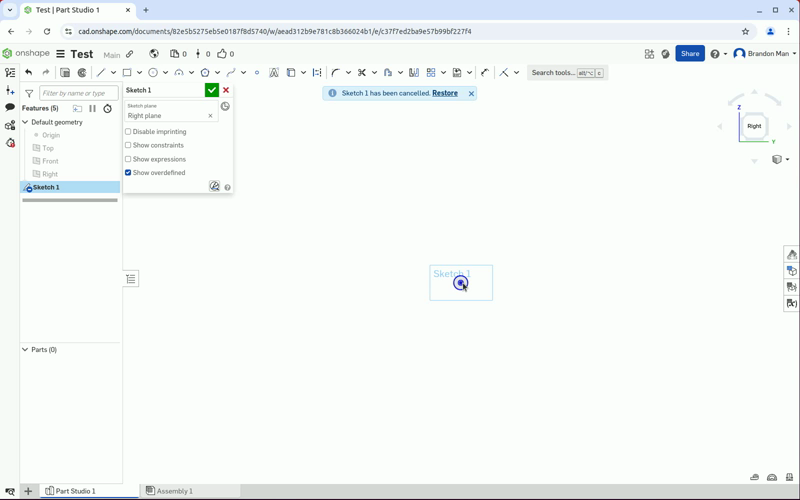
mouse_move(458, 280)
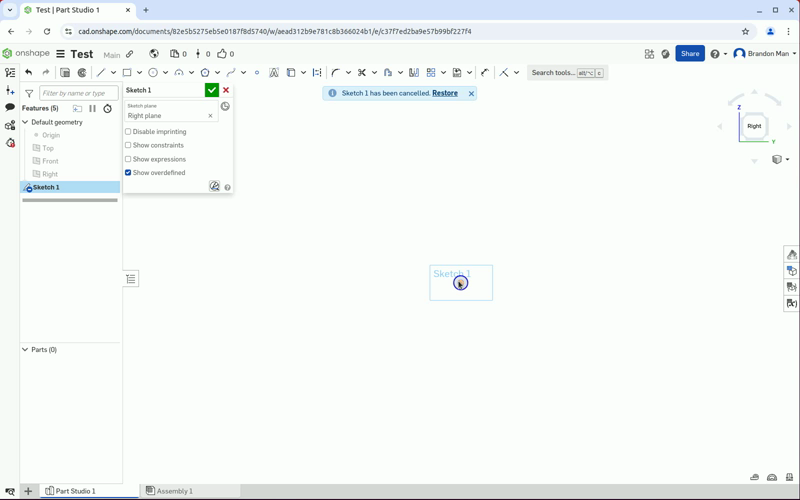
scroll(6)
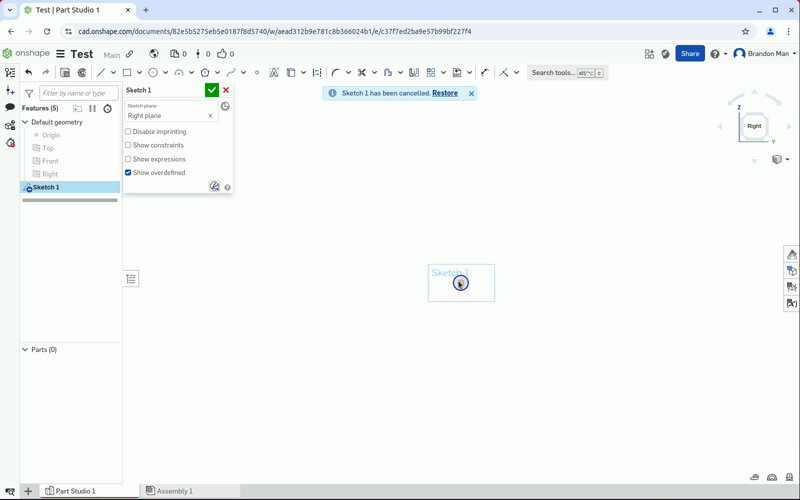
scroll(6)
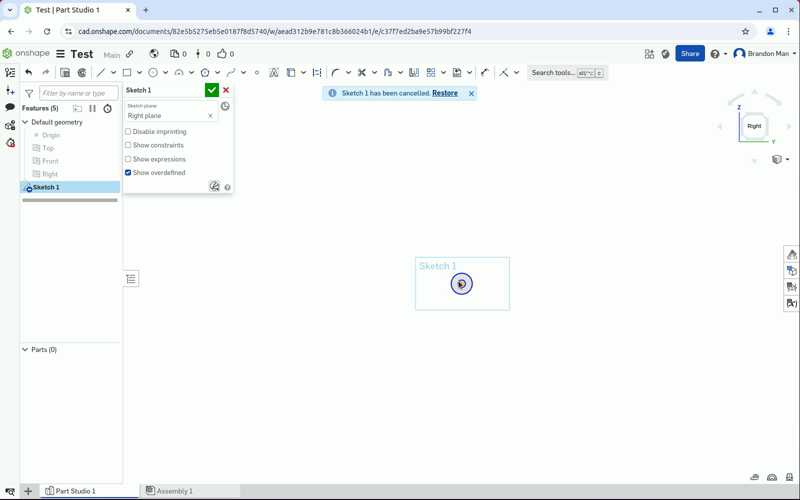
scroll(6)
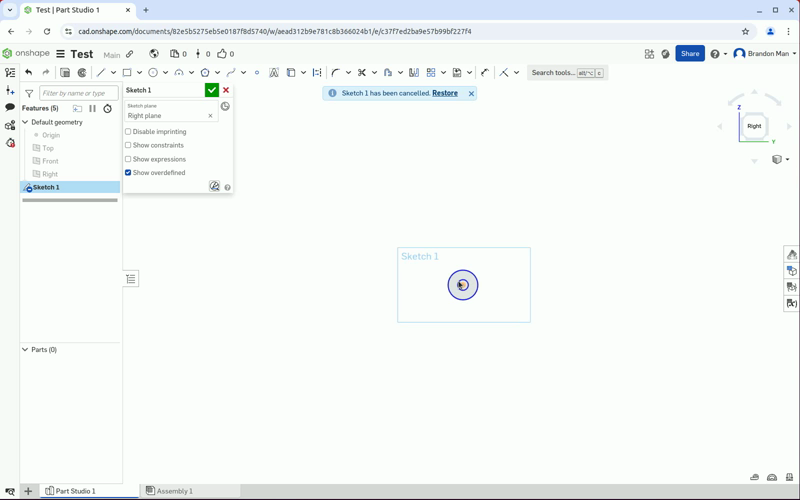
scroll(6)
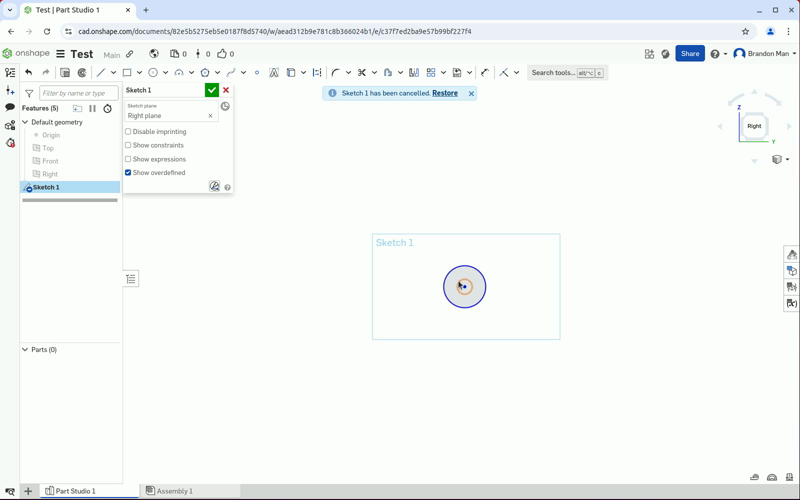
scroll(6)
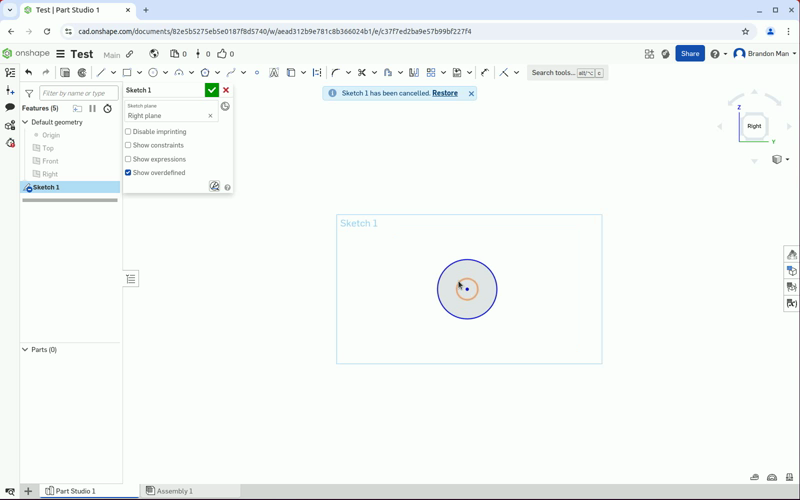
scroll(6)
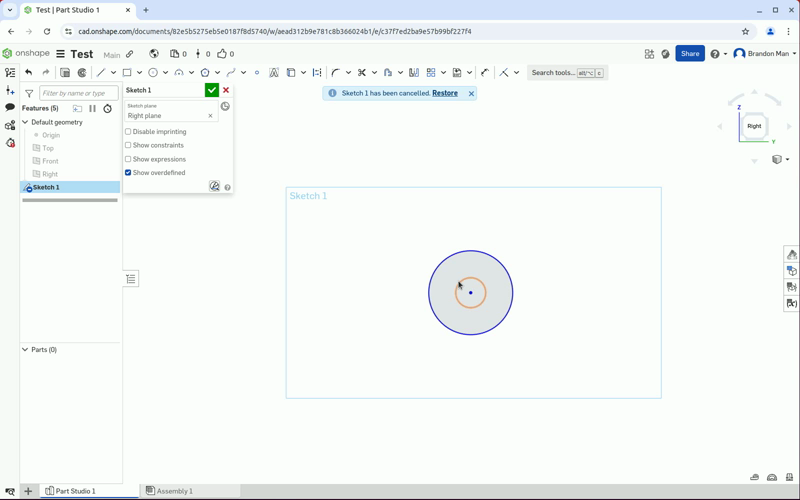
scroll(6)
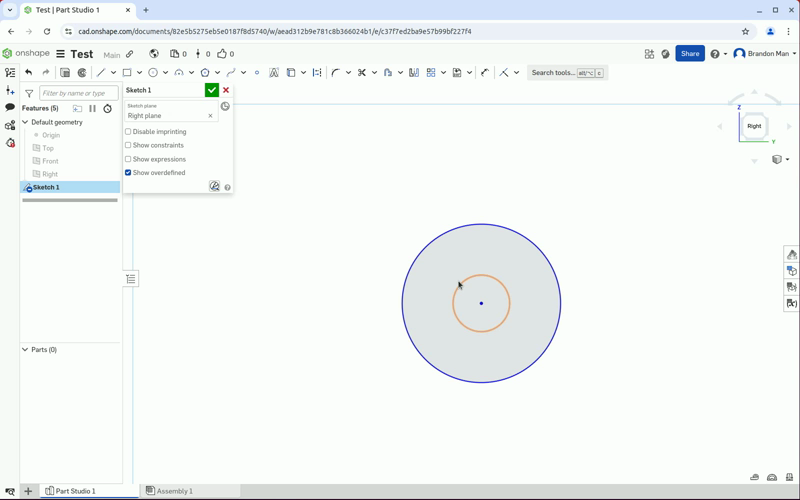
click(458, 280)
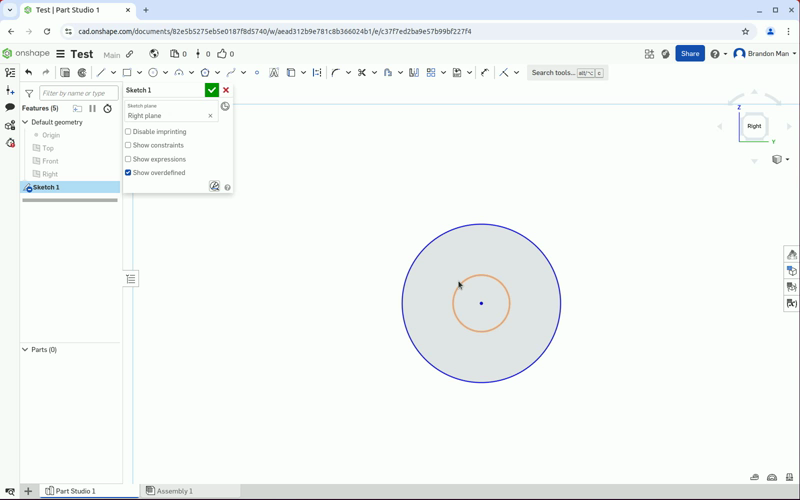
scroll(-6)
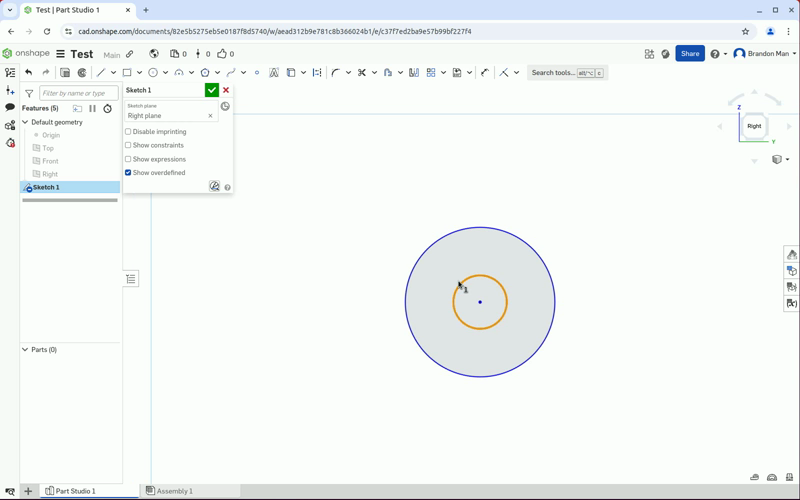
scroll(-6)
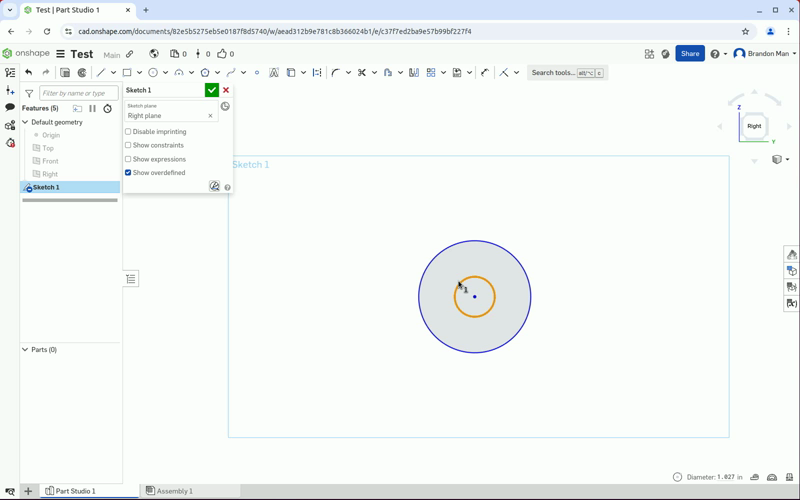
scroll(-6)
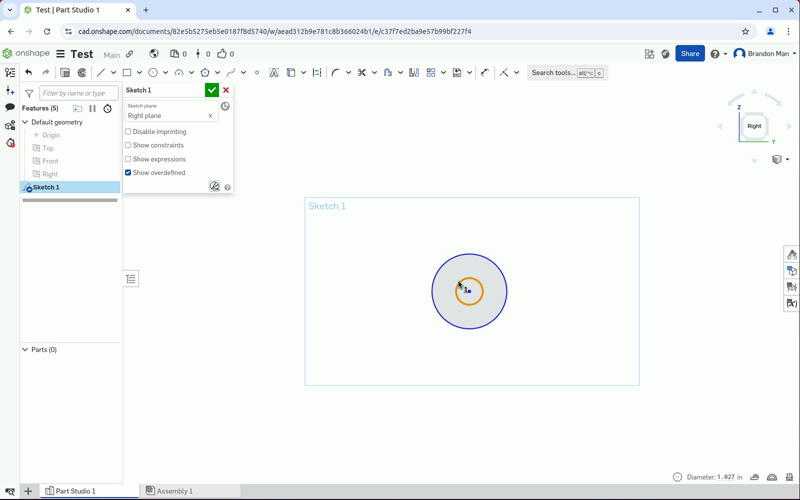
scroll(-6)
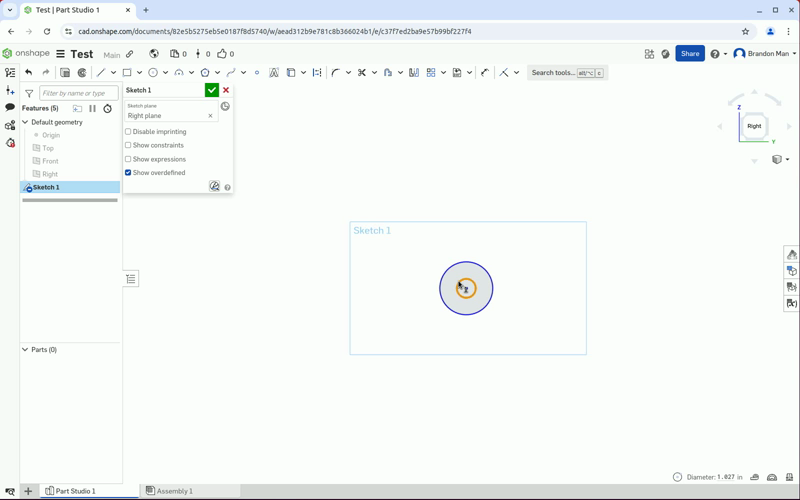
scroll(-6)
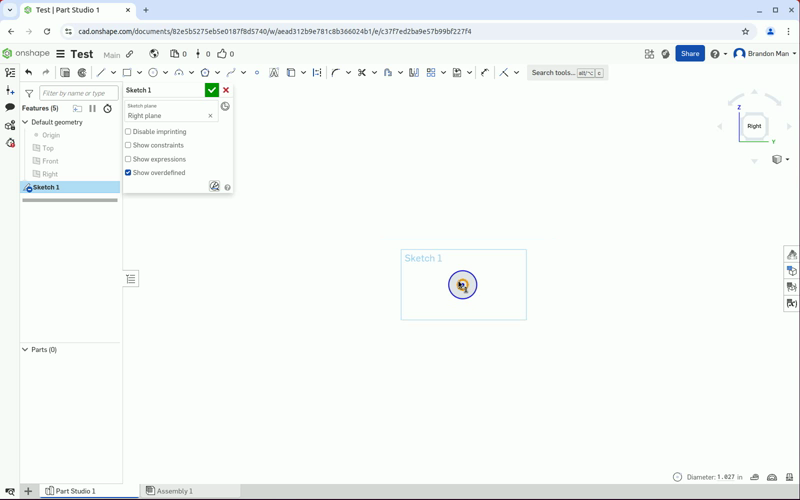
scroll(-6)
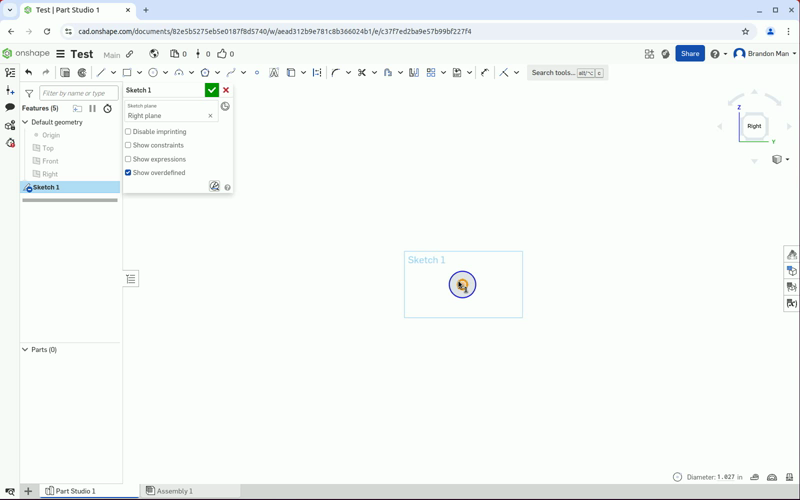
scroll(-6)
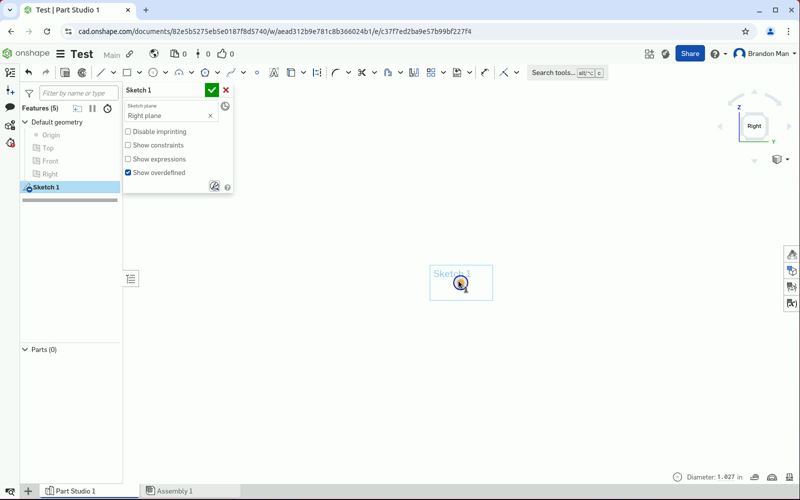
mouse_move(73, 352)
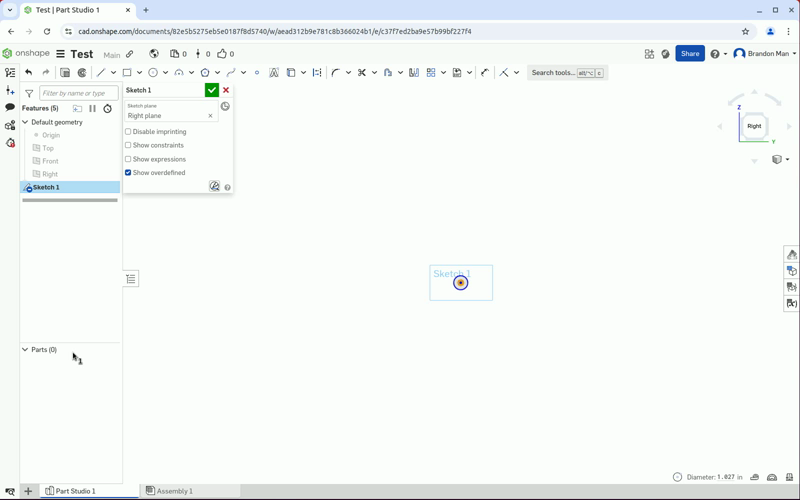
key(shift+y)
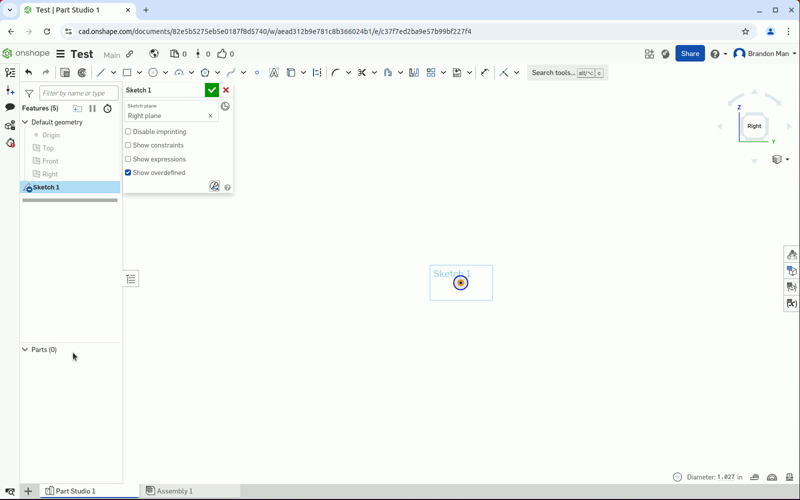
key(shift+e)
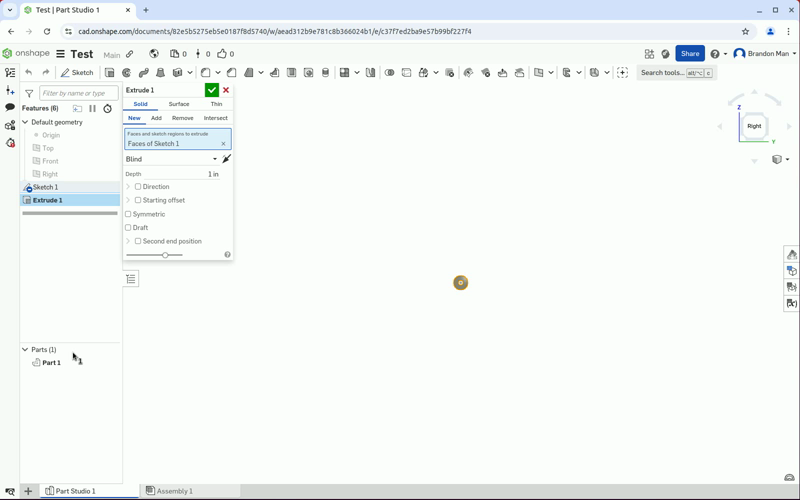
mouse_move(143, 106)
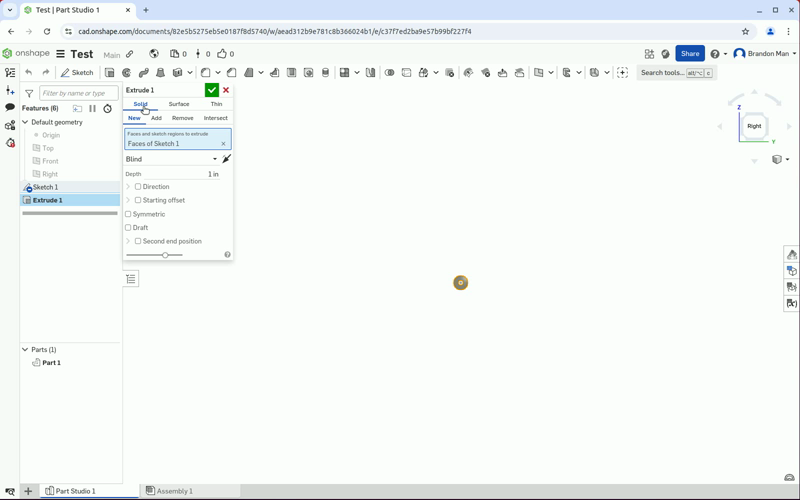
click(143, 106)
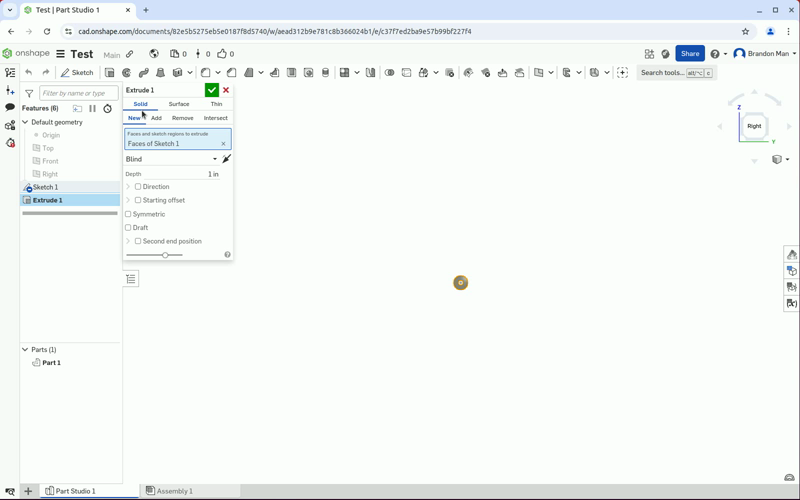
mouse_move(137, 120)
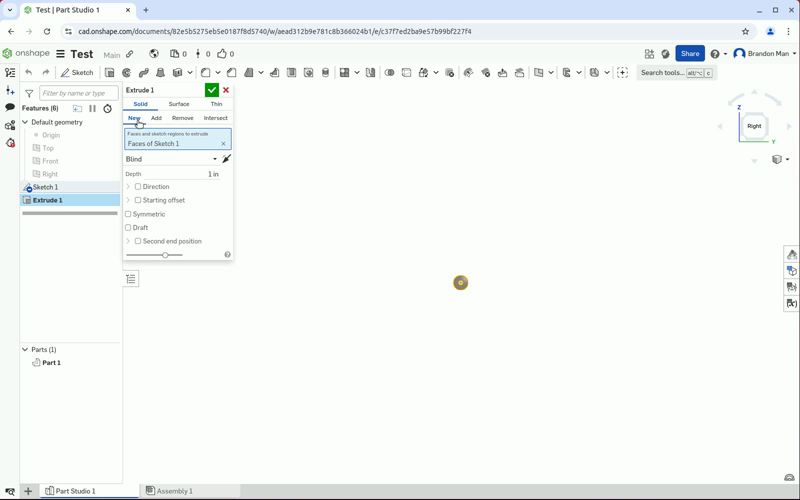
click(137, 120)
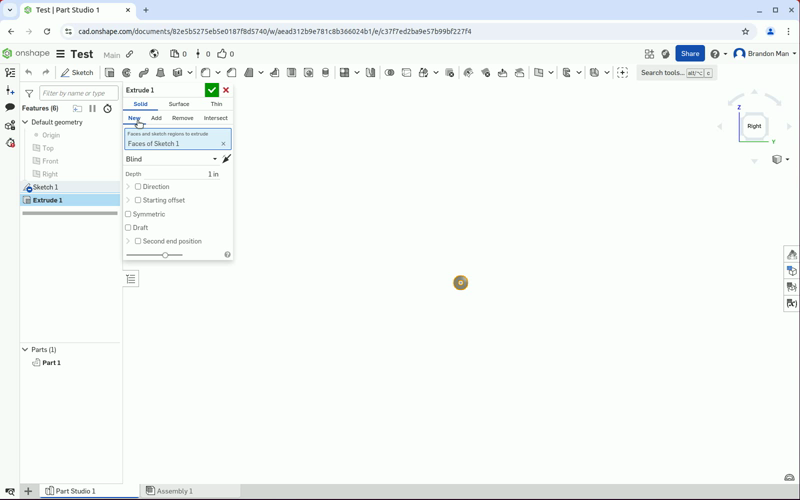
key(tab, 4)
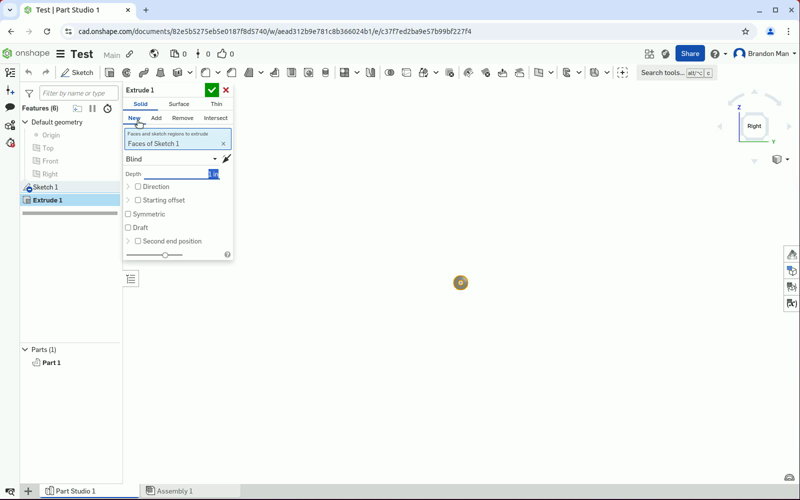
text(2.166)
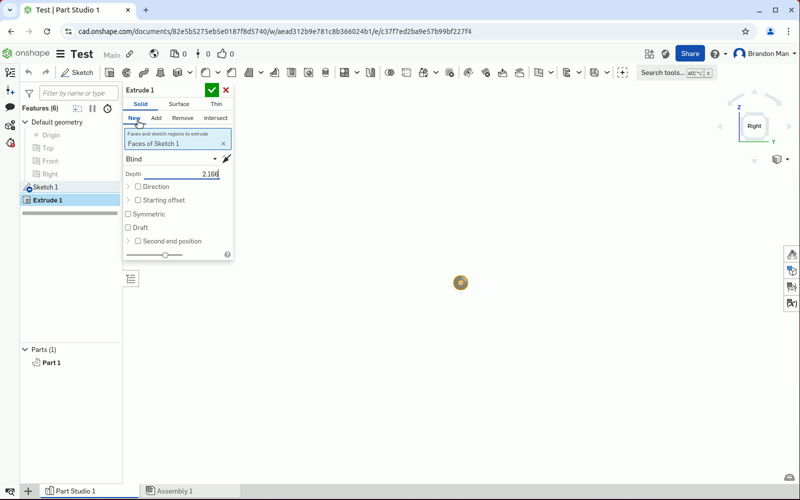
key(enter)
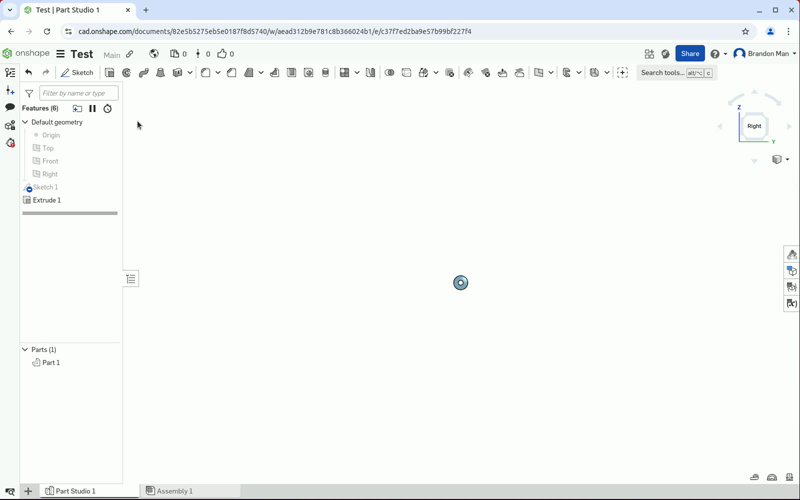
key(shift+h)
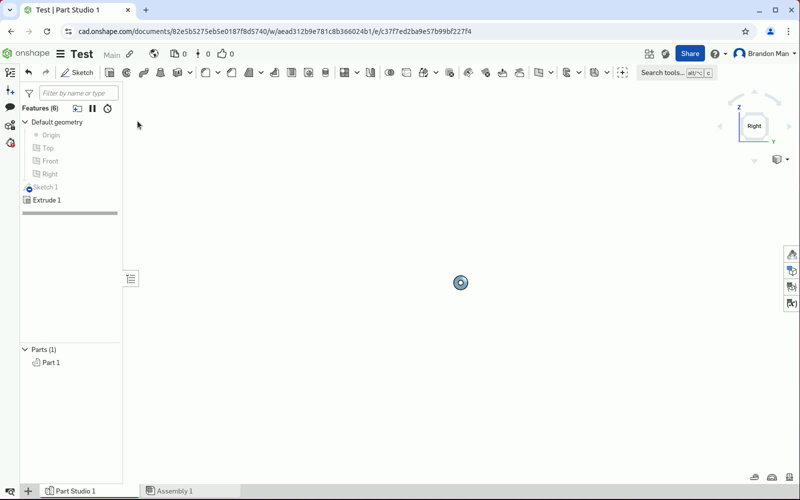
key(shift+h)
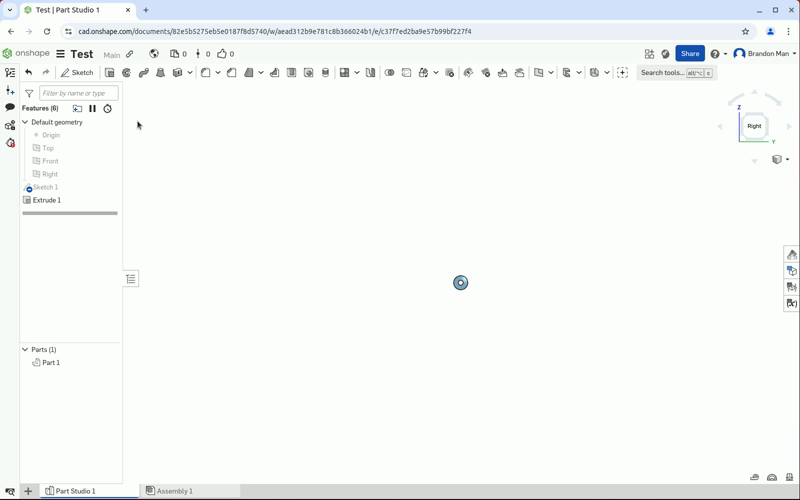
mouse_move(73, 189)
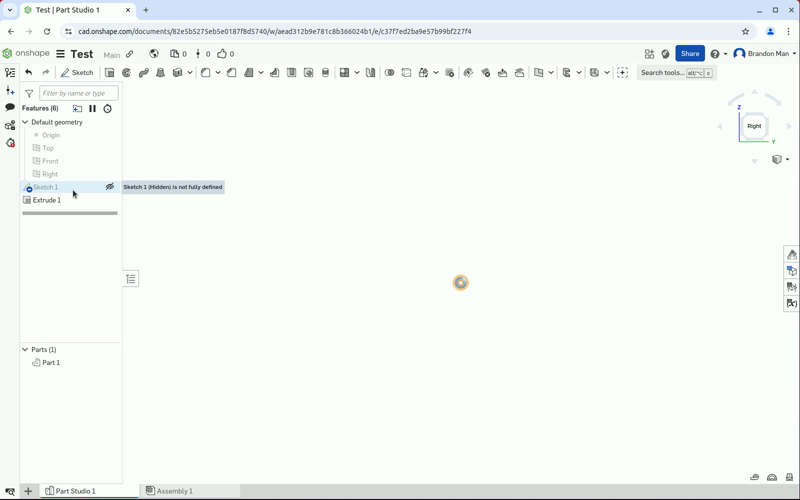
click(73, 189)
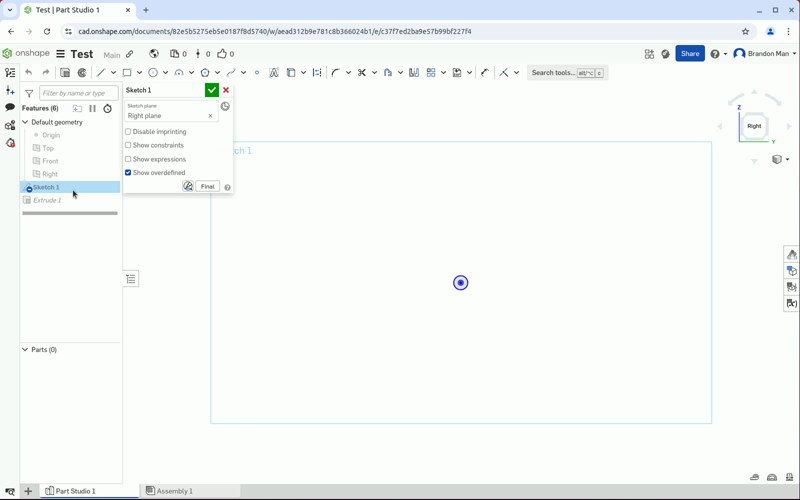
mouse_move(229, 92)
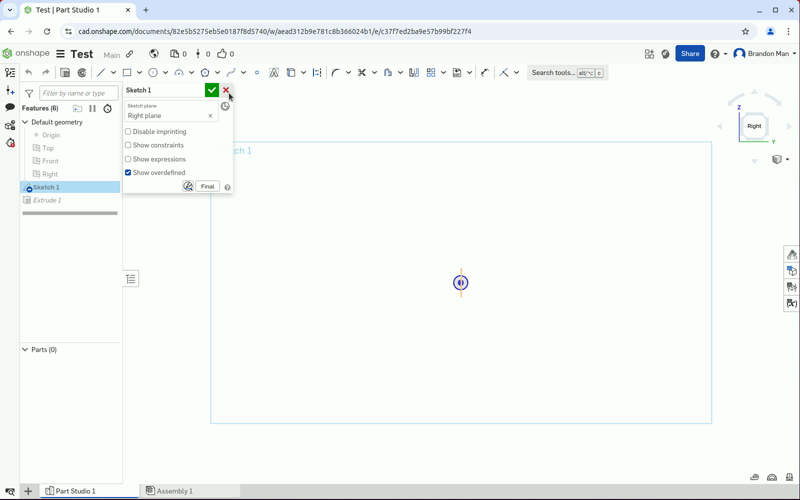
click(229, 92)
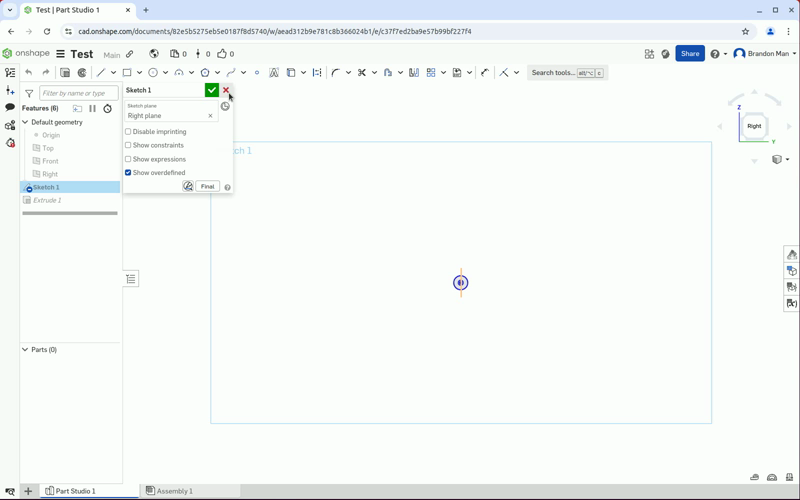
key(shift+s)
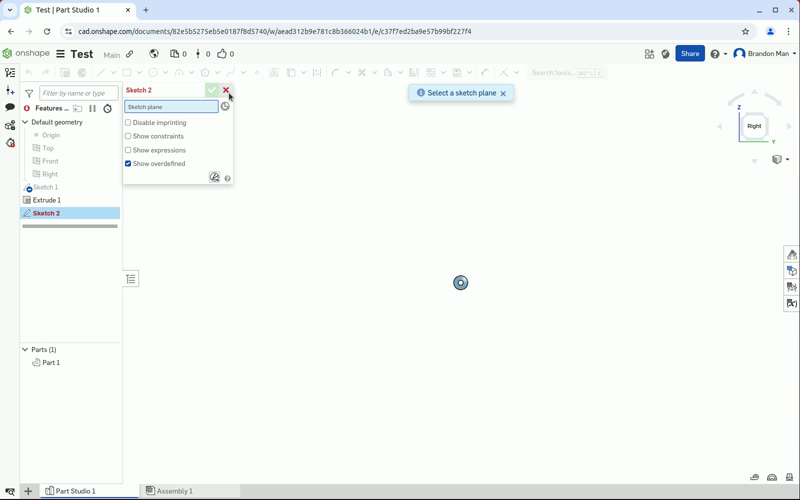
mouse_move(73, 176)
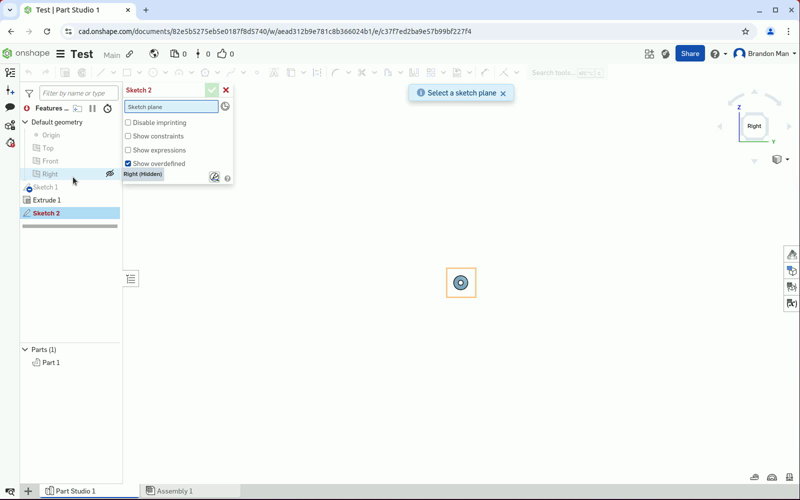
click(73, 176)
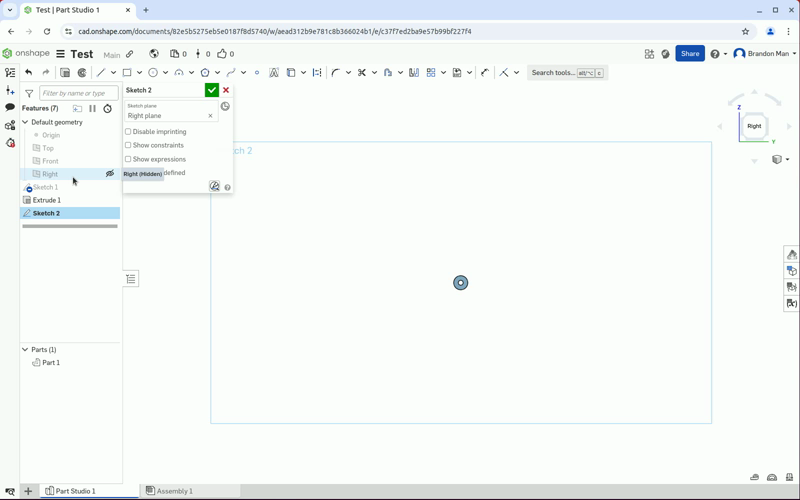
mouse_move(73, 352)
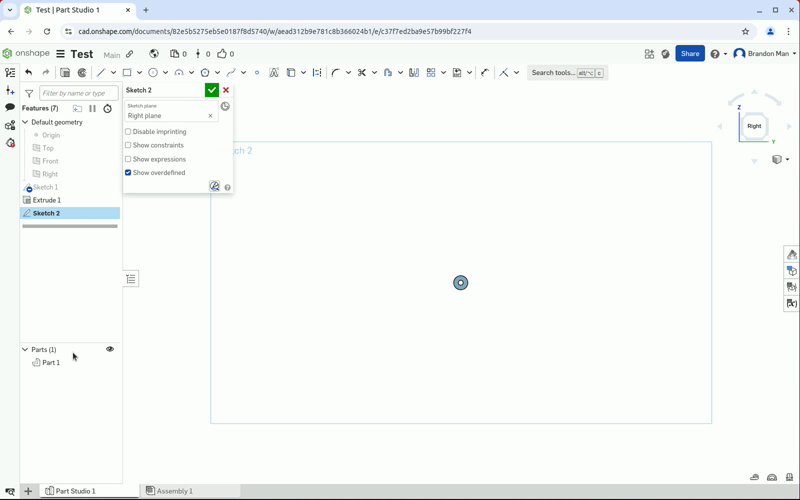
key(y)
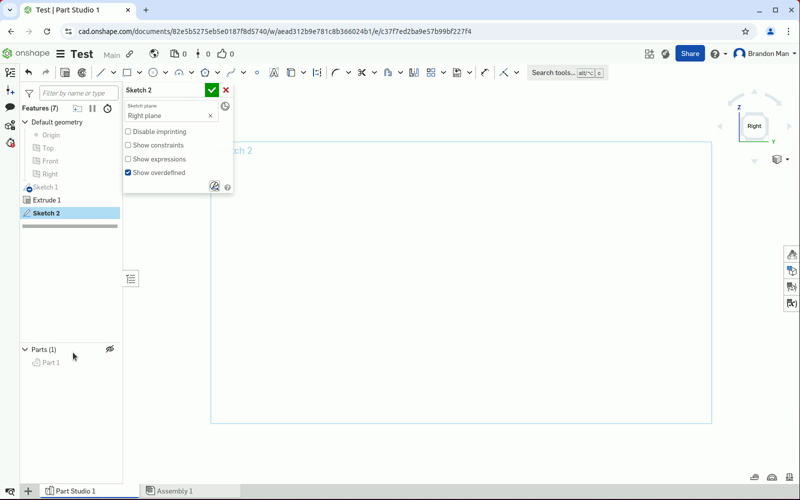
key(c)
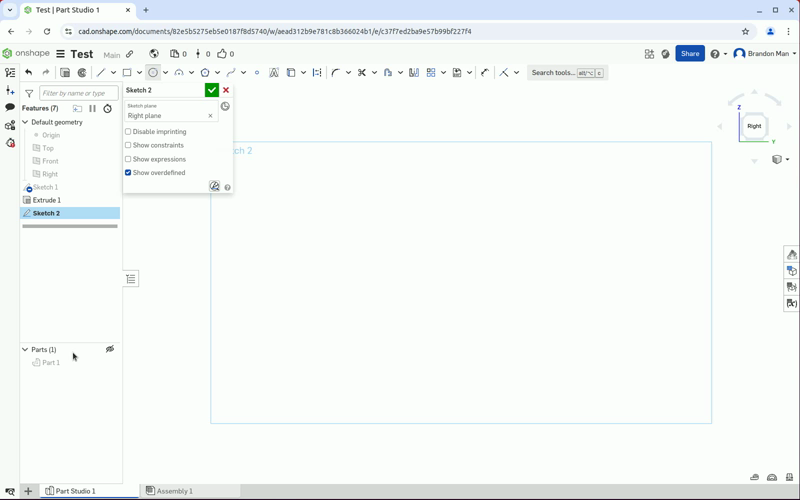
key_down(shift)
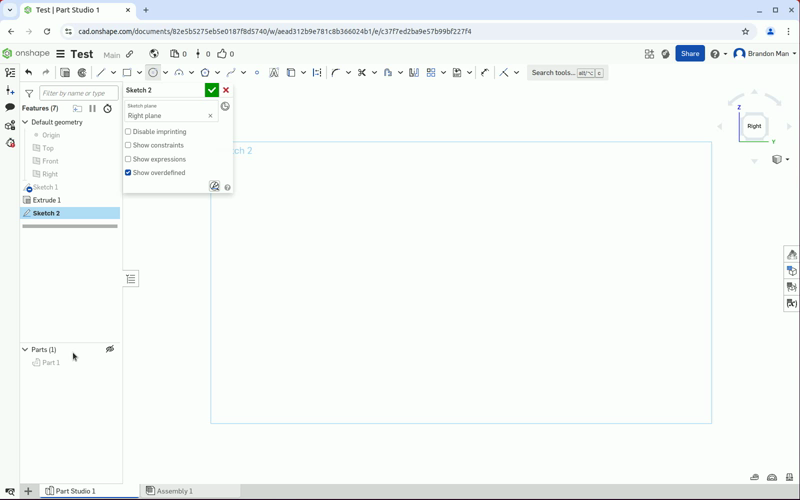
mouse_move(566, 282)
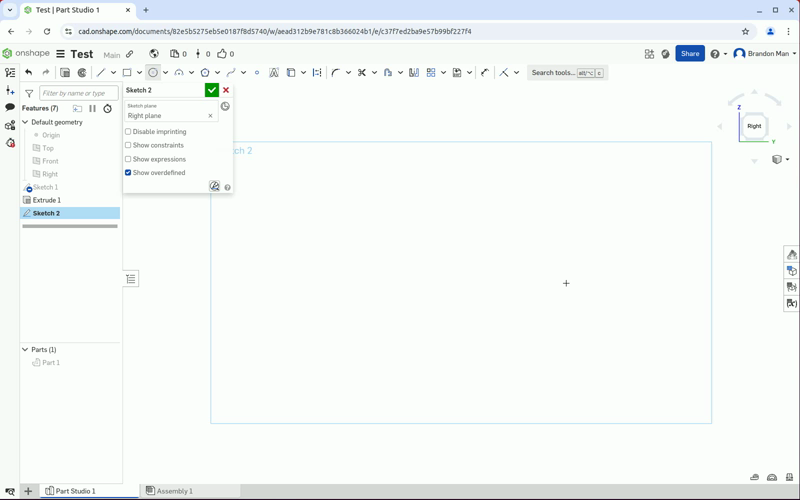
click(566, 282)
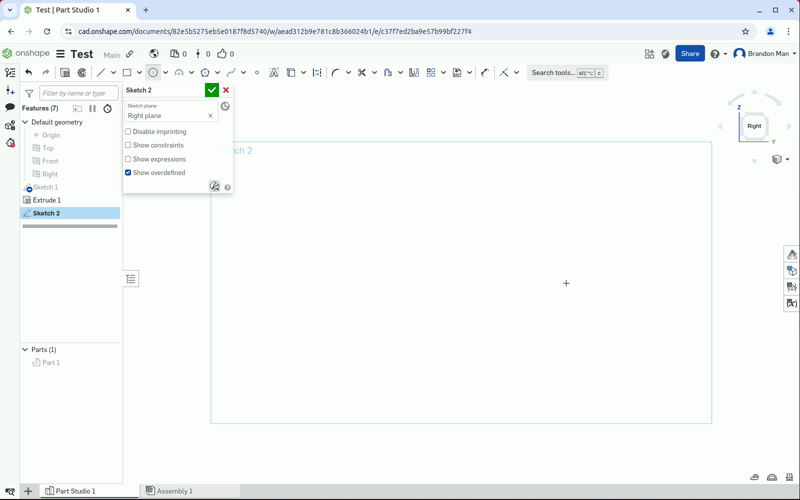
key_up(shift)
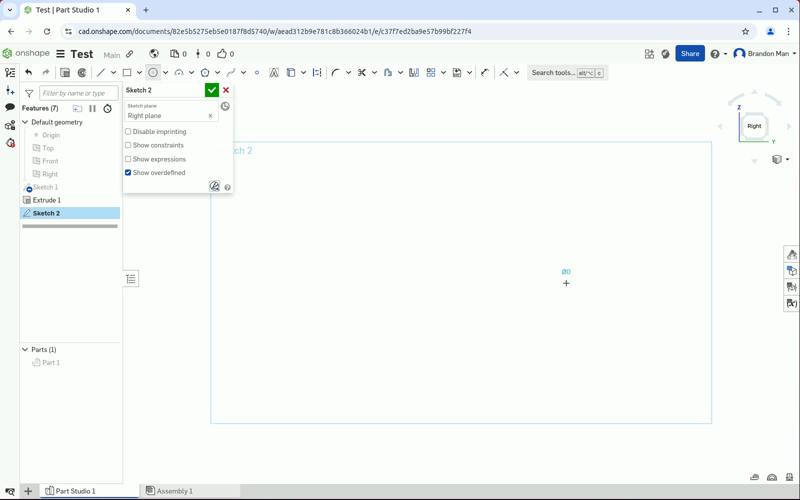
mouse_move(573, 282)
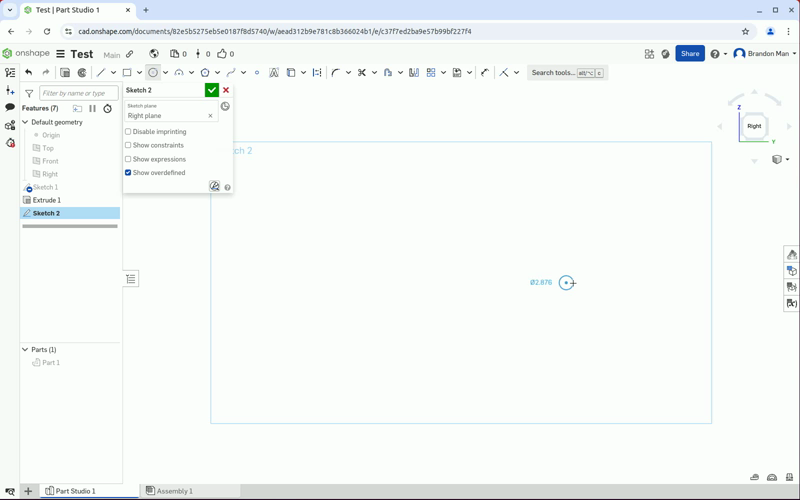
click(573, 282)
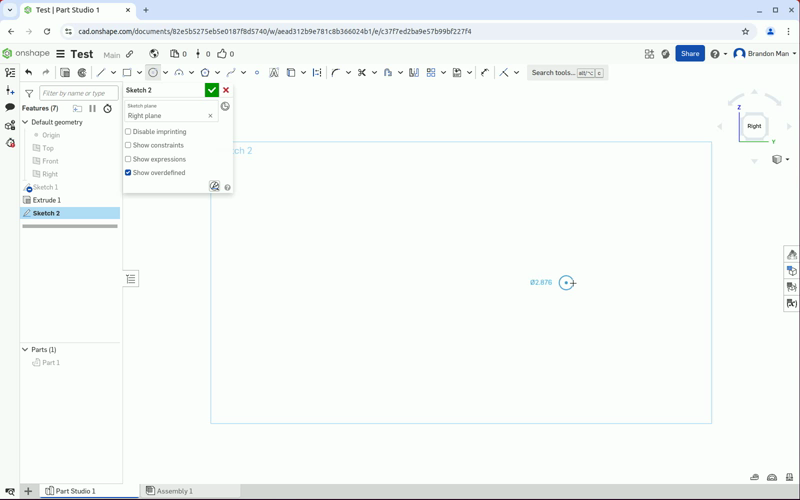
key(esc)
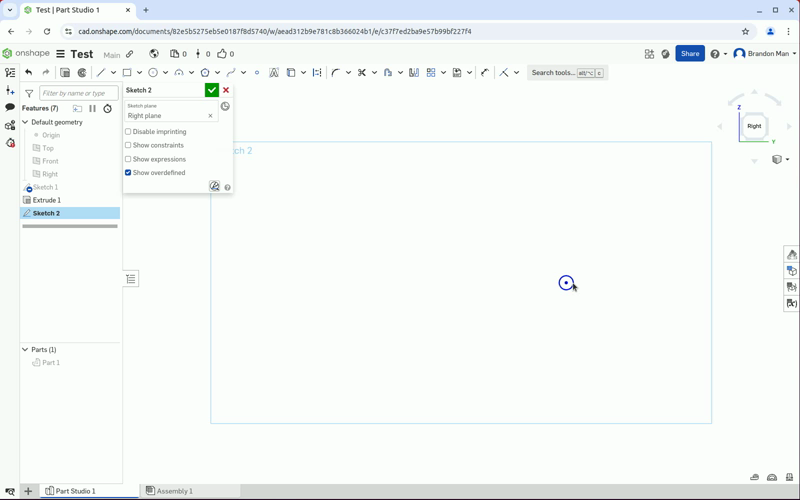
key(c)
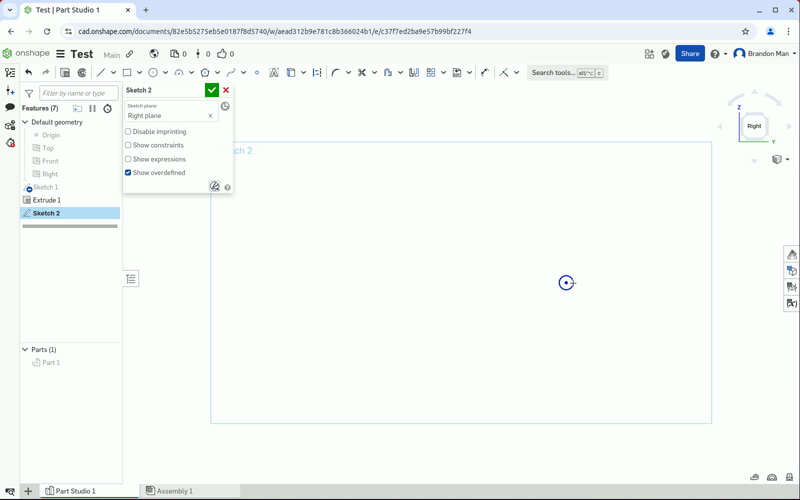
key_down(shift)
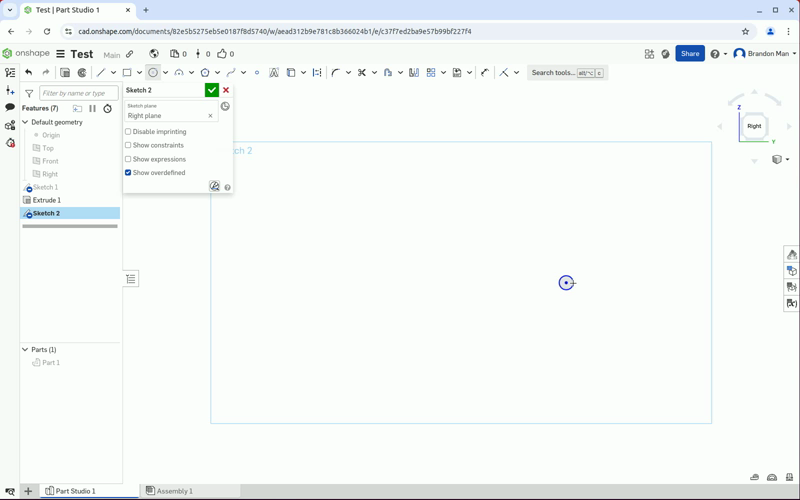
mouse_move(566, 282)
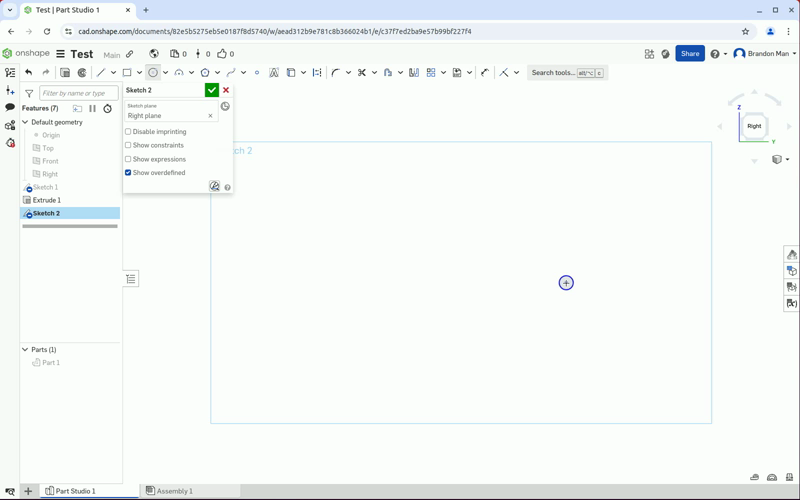
click(566, 282)
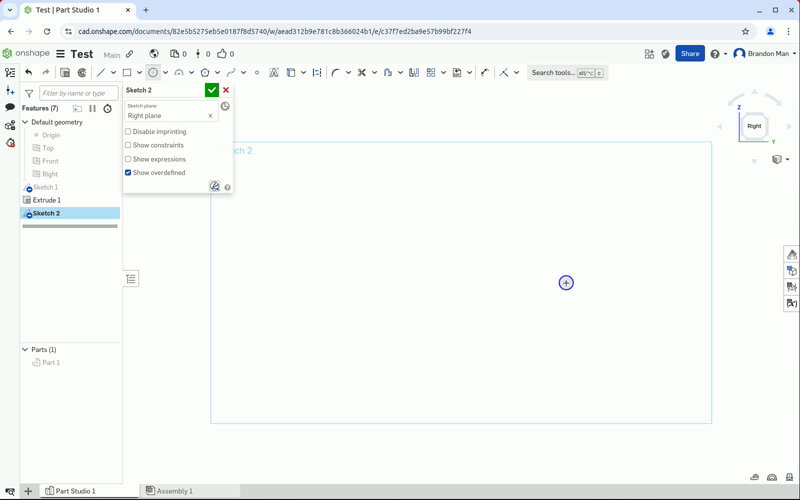
key_up(shift)
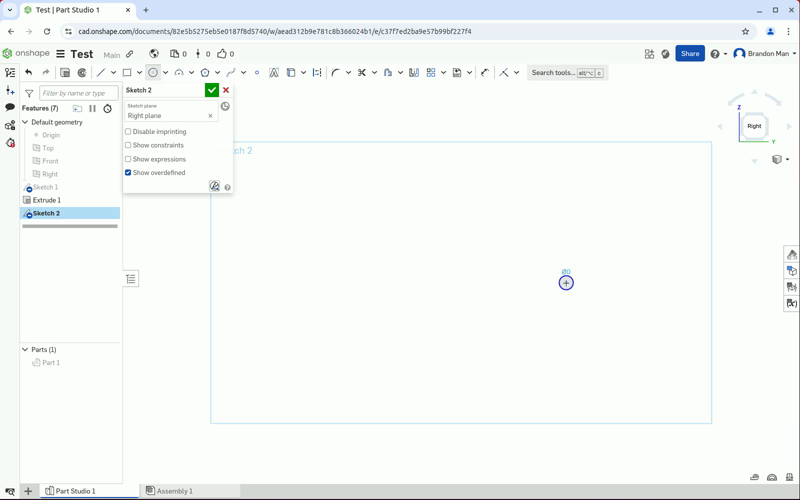
mouse_move(568, 282)
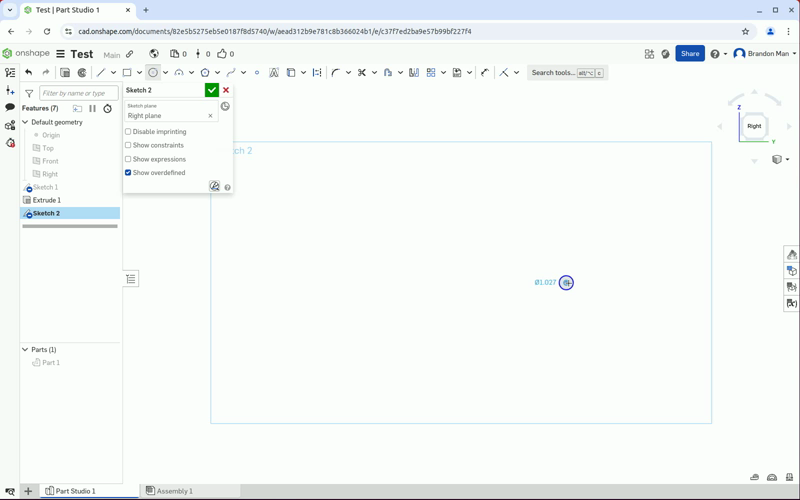
scroll(6)
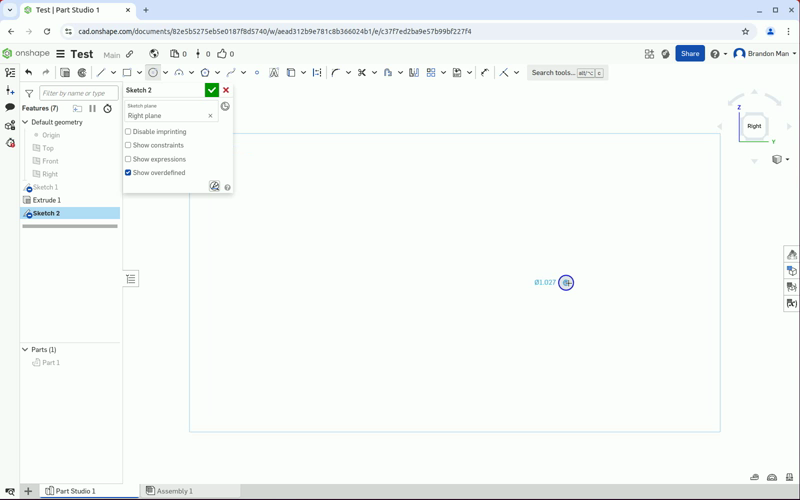
scroll(6)
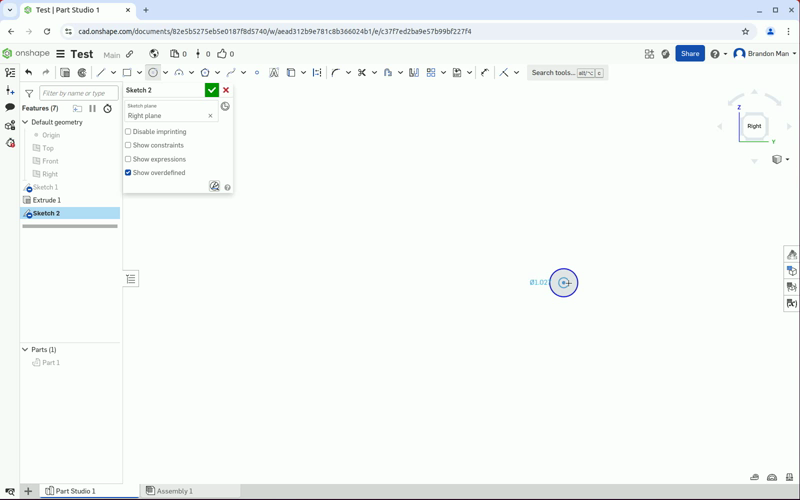
scroll(6)
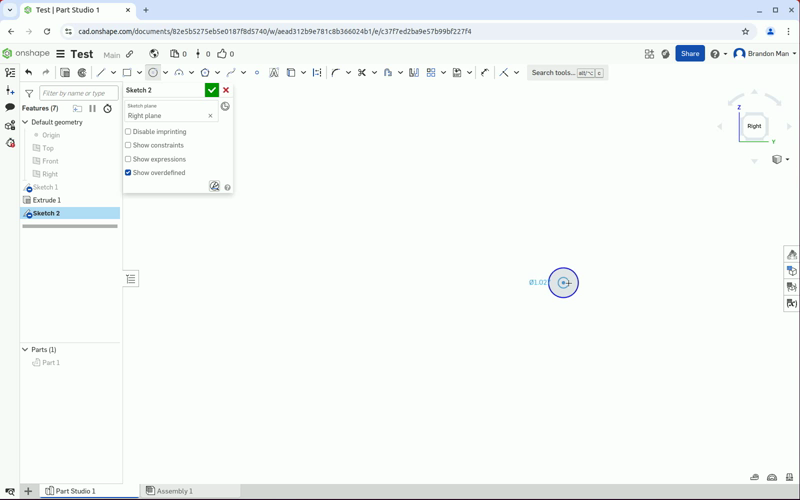
scroll(6)
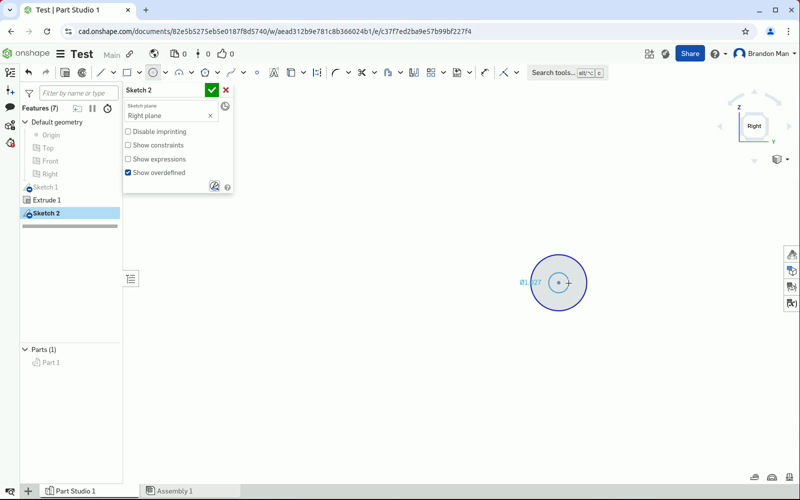
scroll(6)
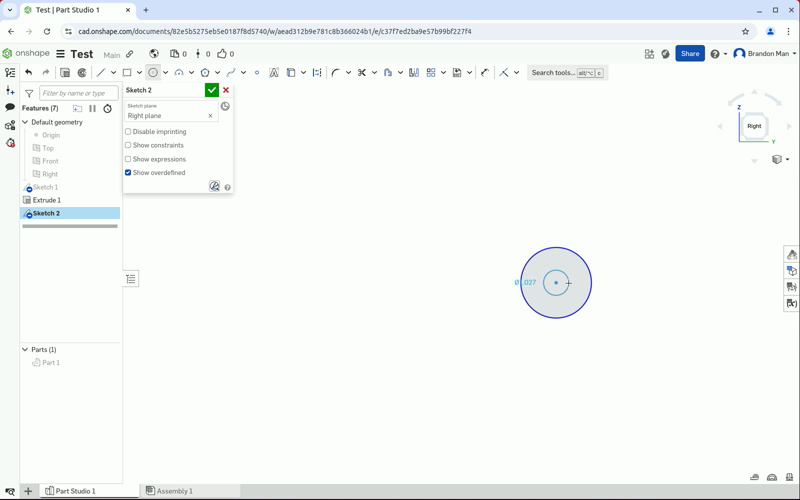
scroll(6)
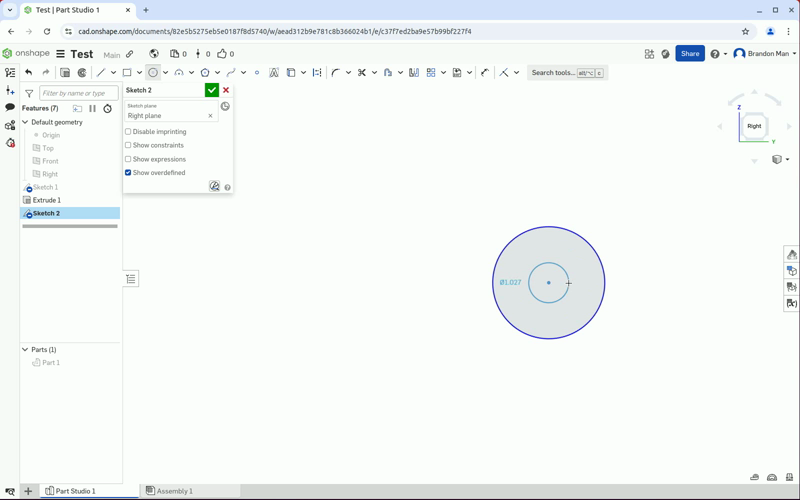
scroll(6)
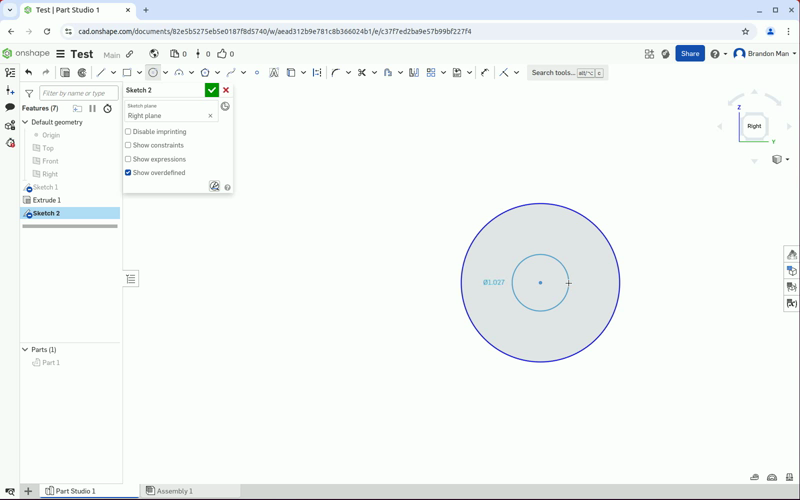
click(568, 282)
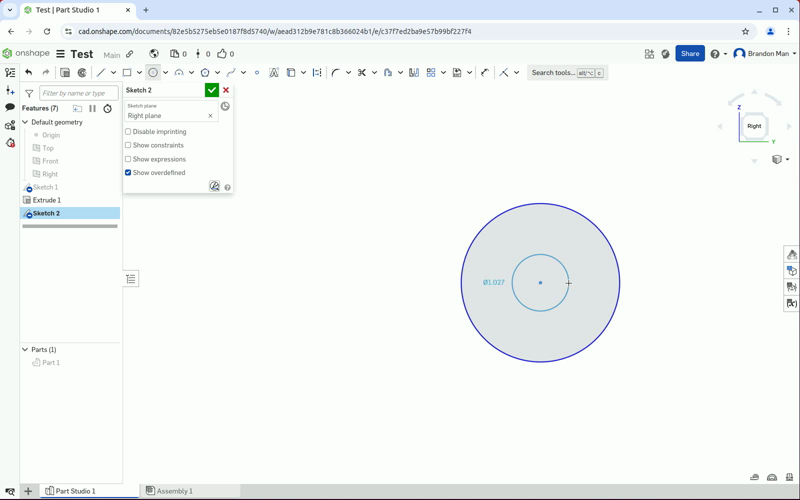
scroll(-6)
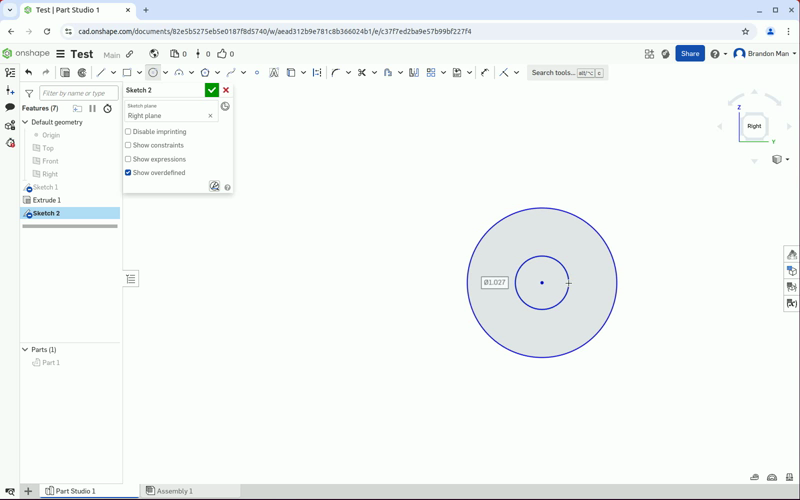
scroll(-6)
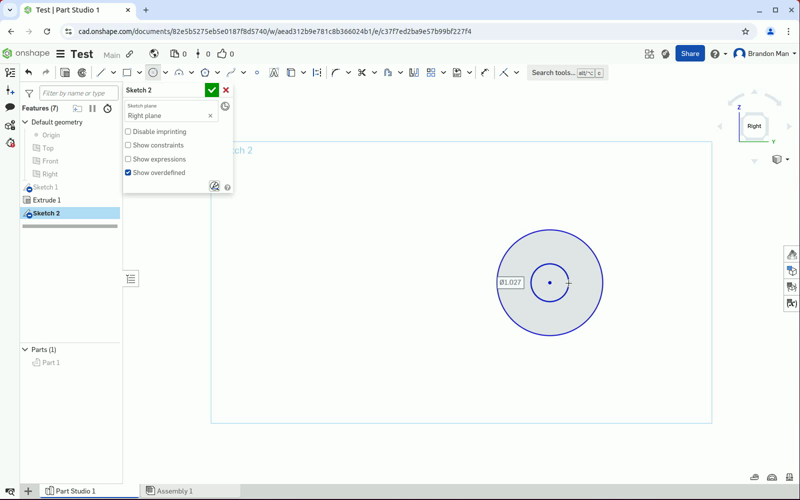
scroll(-6)
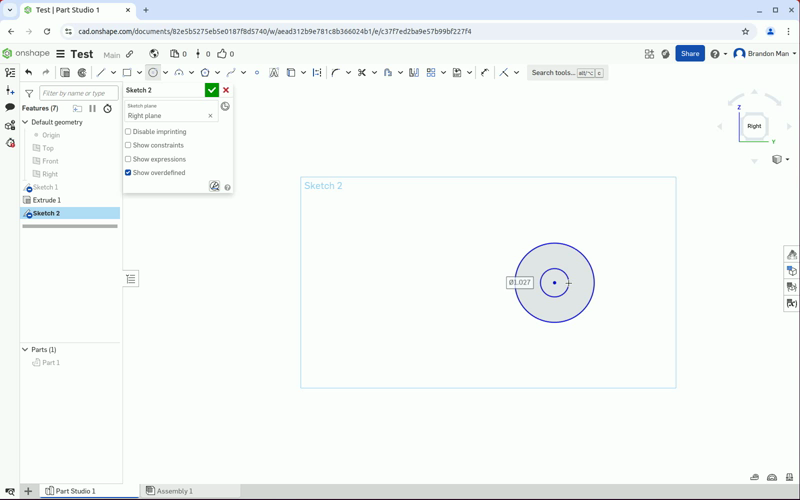
scroll(-6)
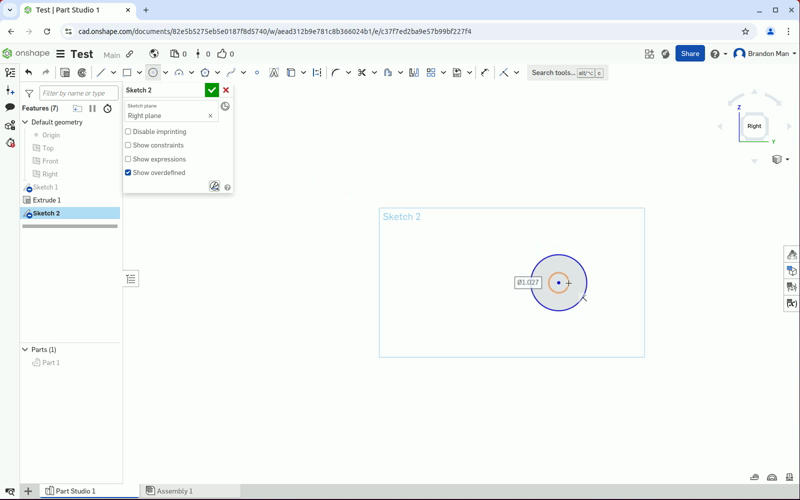
scroll(-6)
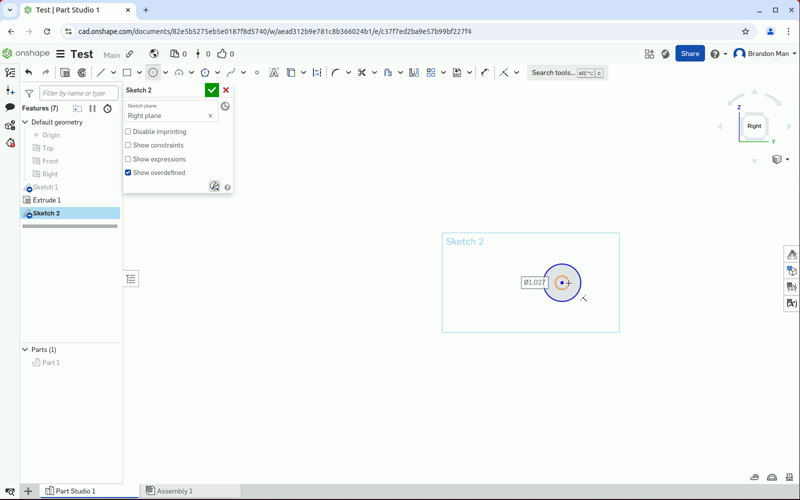
scroll(-6)
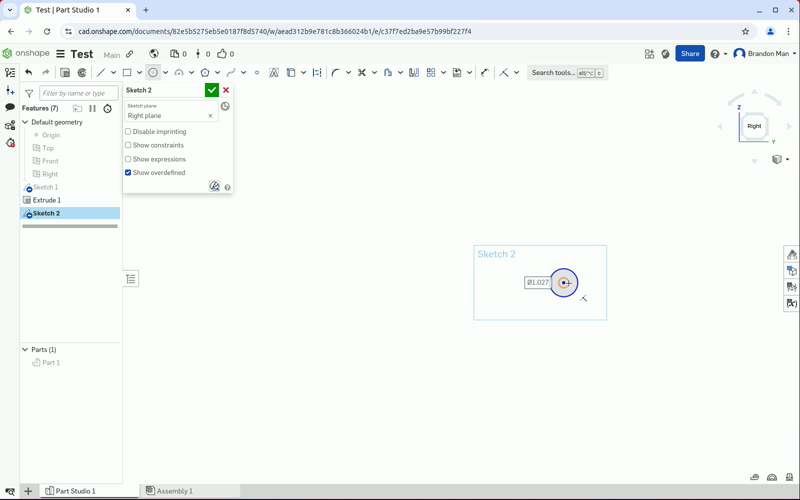
scroll(-6)
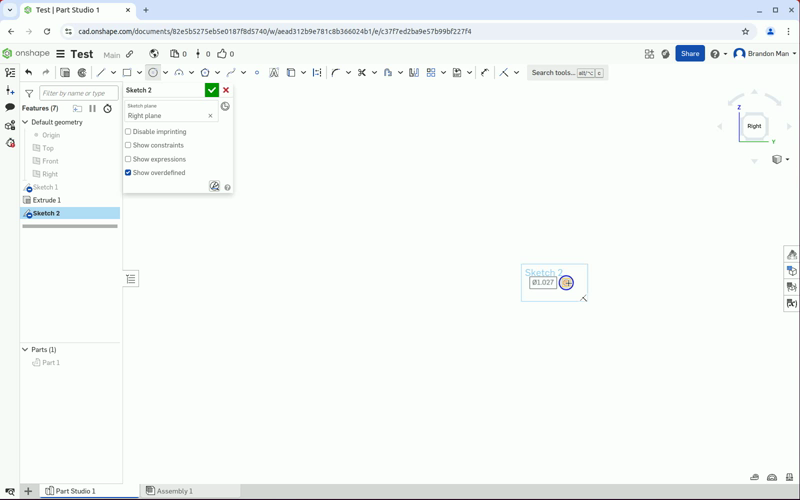
key(esc)
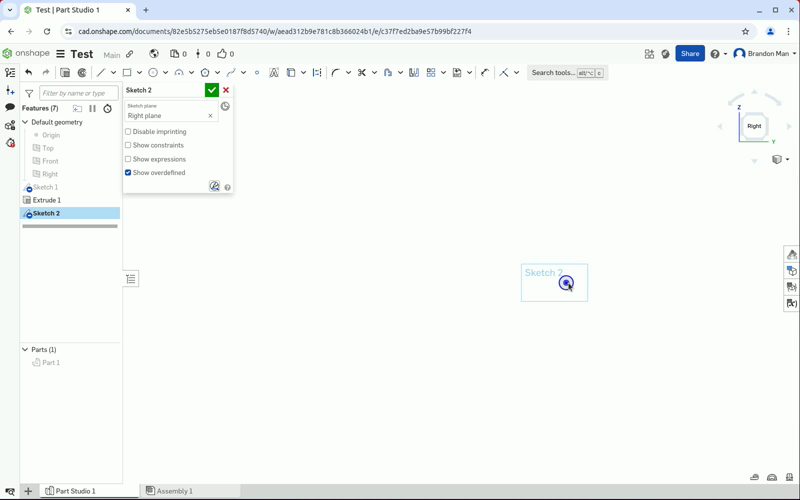
mouse_move(559, 283)
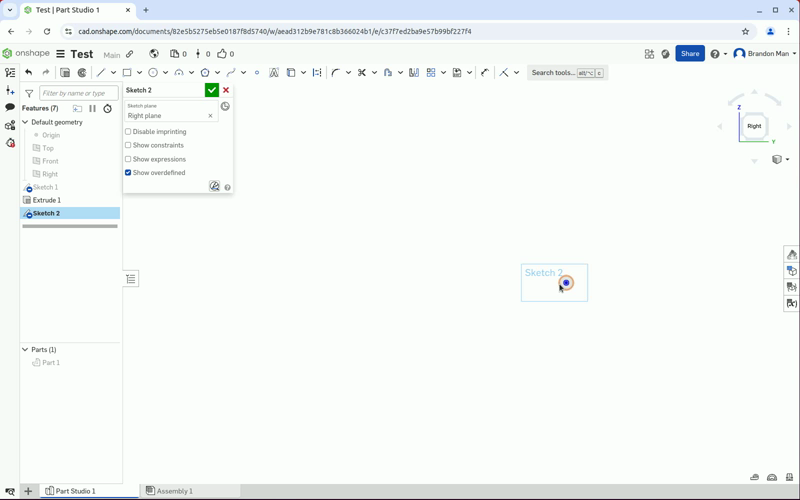
scroll(6)
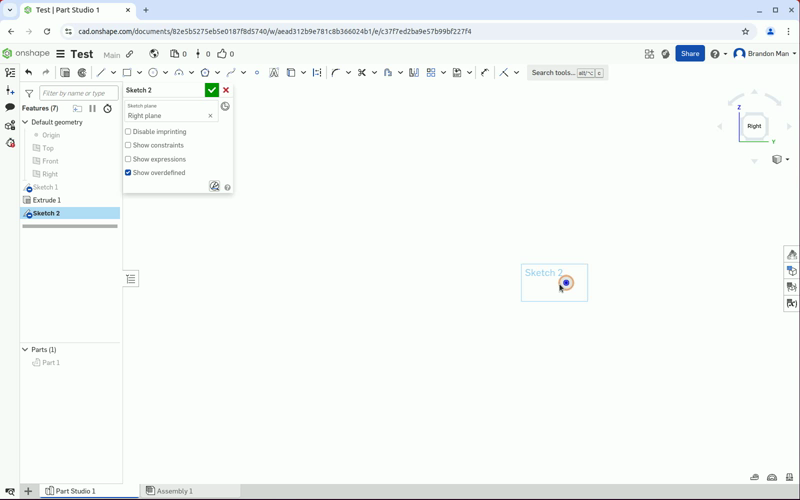
scroll(6)
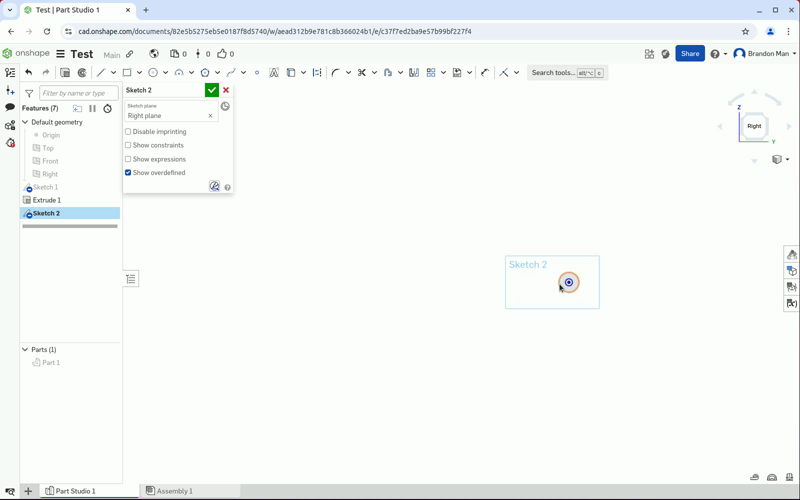
scroll(6)
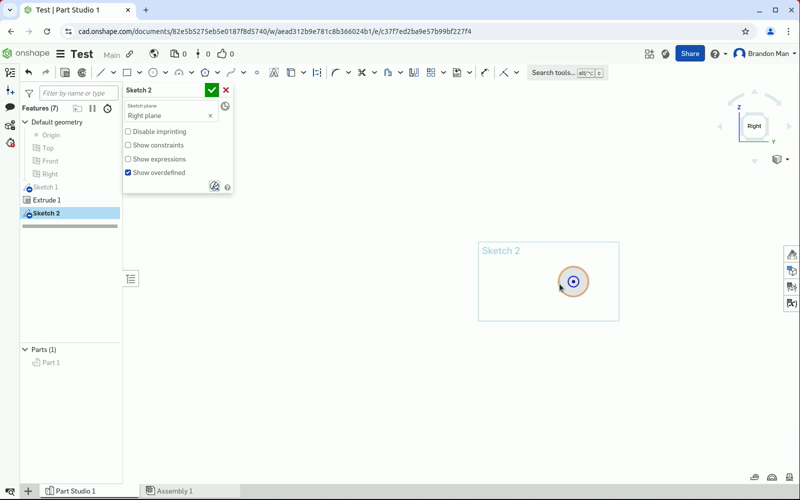
scroll(6)
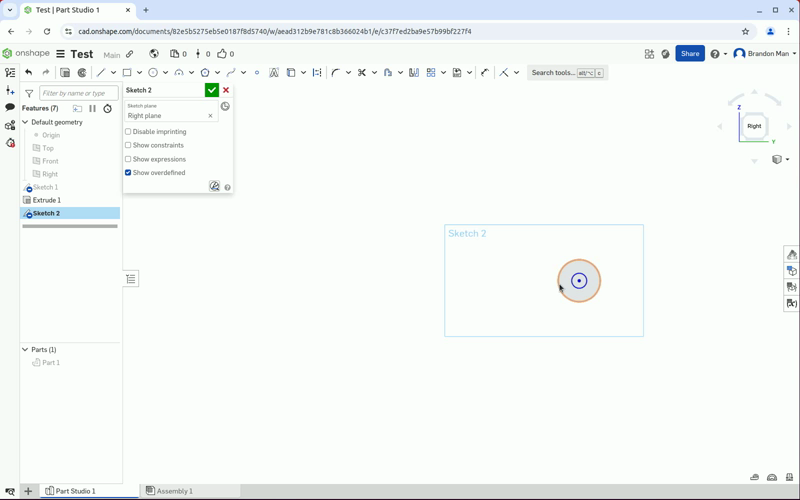
scroll(6)
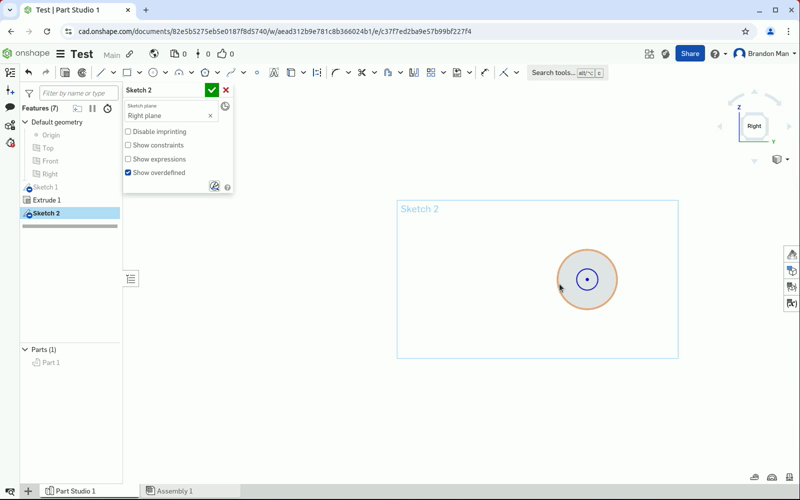
scroll(6)
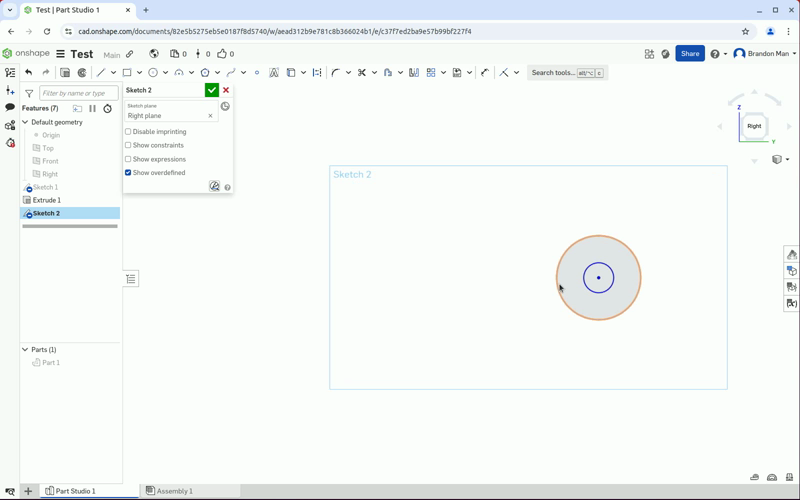
scroll(6)
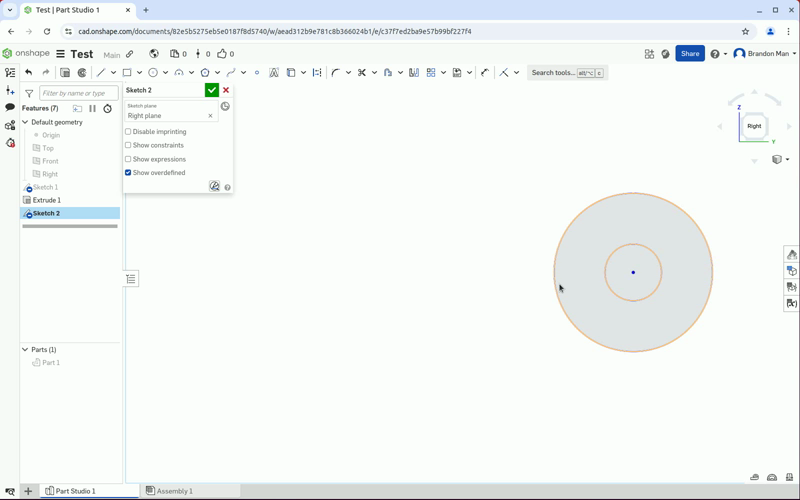
click(559, 283)
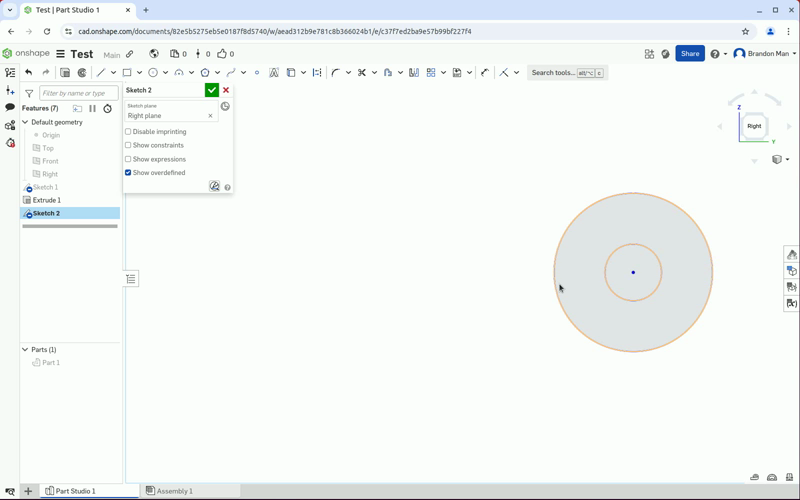
scroll(-6)
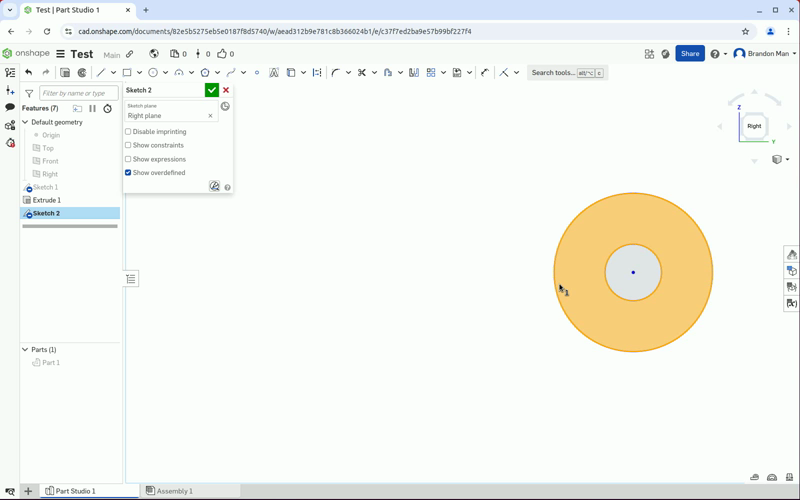
scroll(-6)
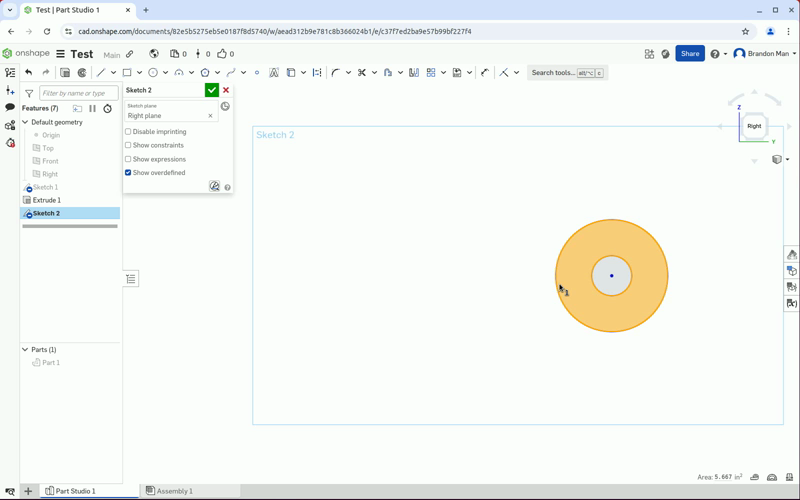
scroll(-6)
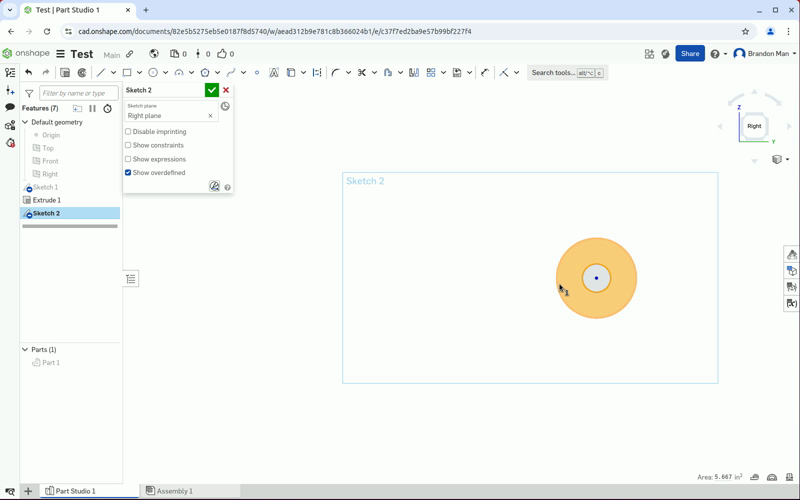
scroll(-6)
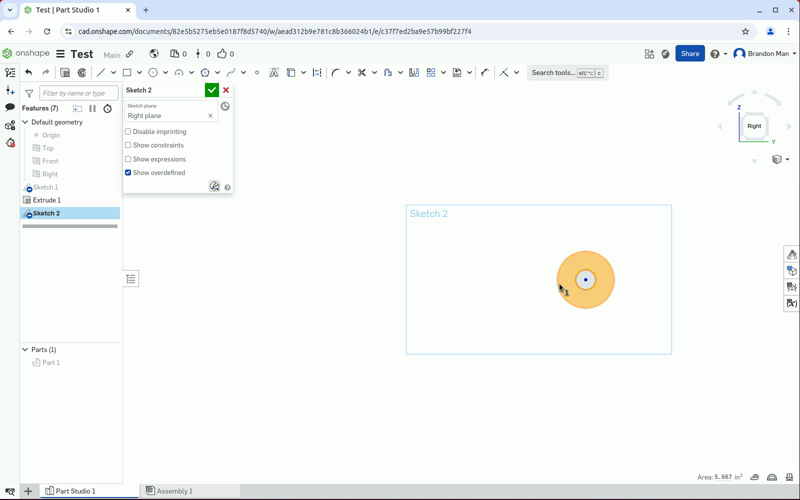
scroll(-6)
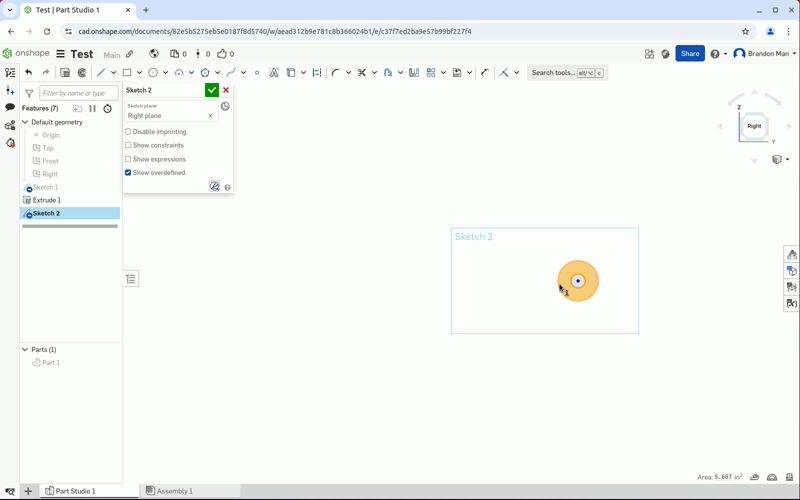
scroll(-6)
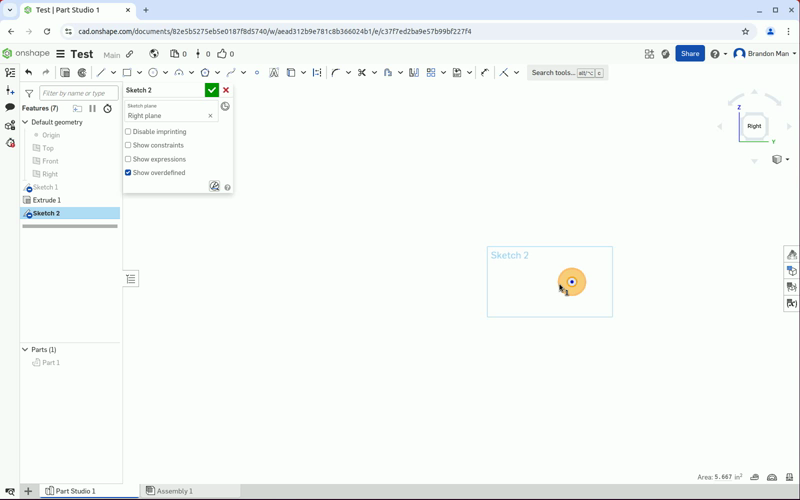
scroll(-6)
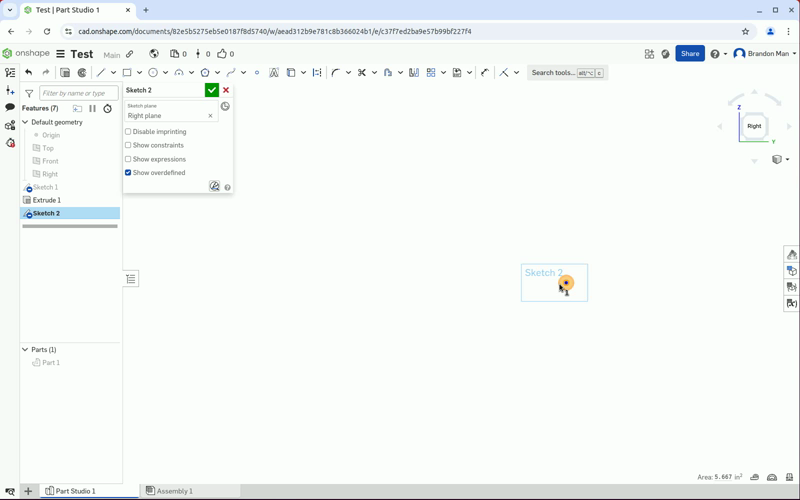
mouse_move(73, 352)
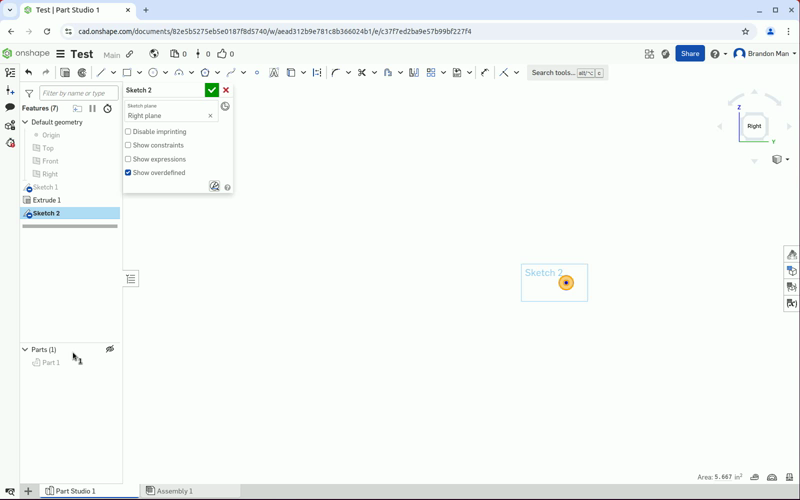
key(shift+y)
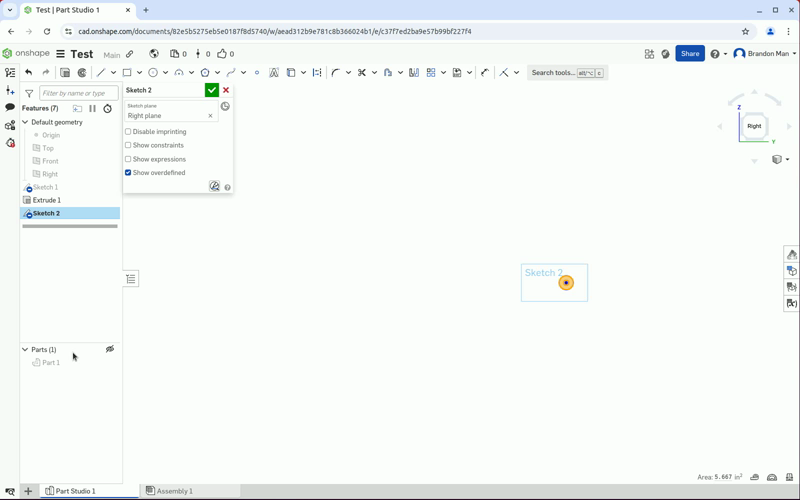
key(shift+e)
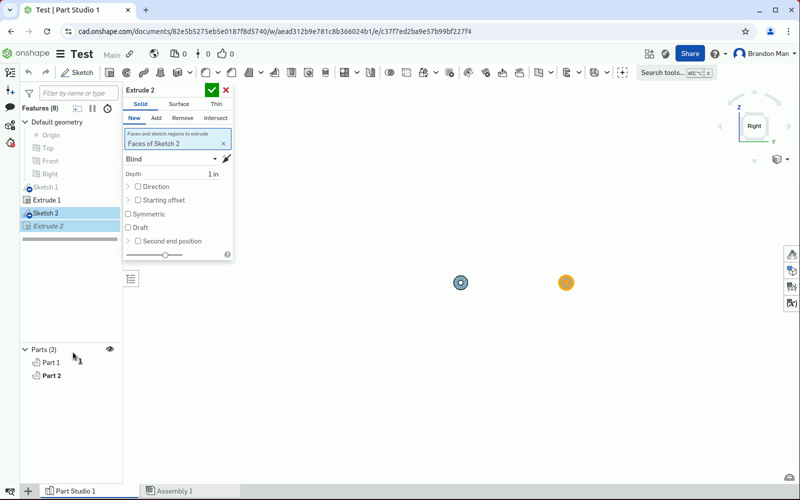
mouse_move(143, 106)
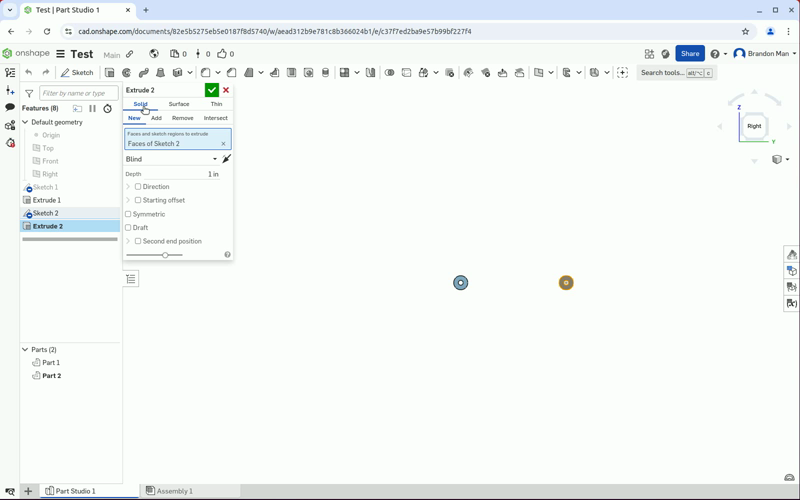
click(143, 106)
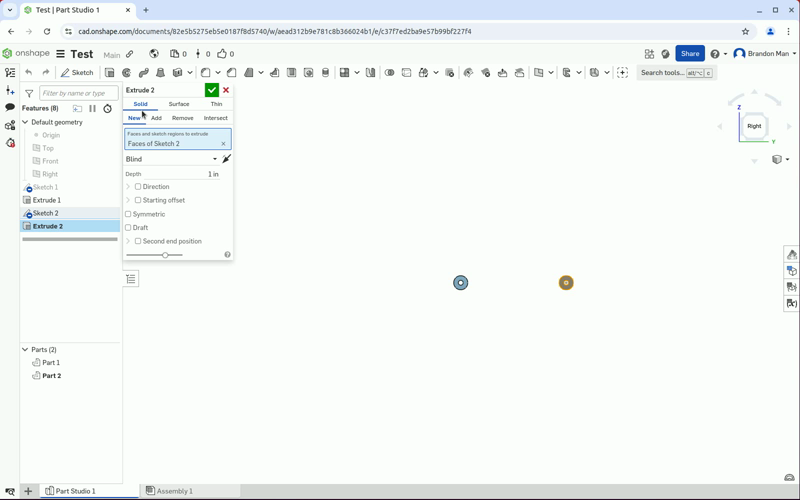
mouse_move(137, 120)
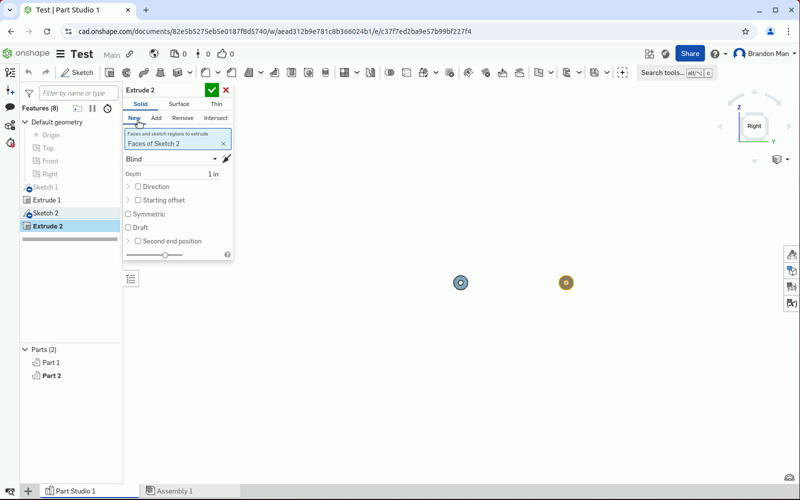
click(137, 120)
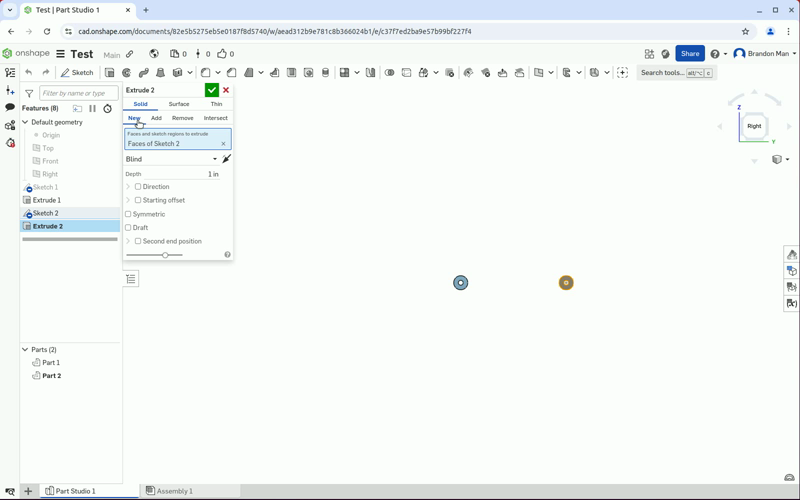
key(tab, 4)
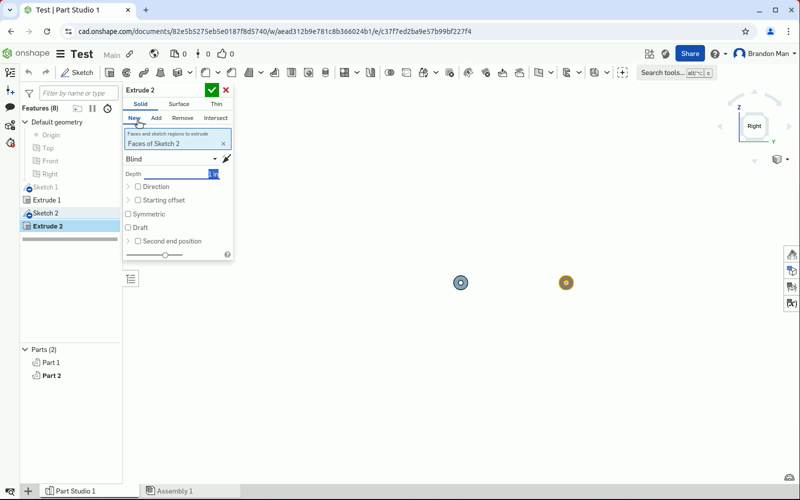
text(2.166)
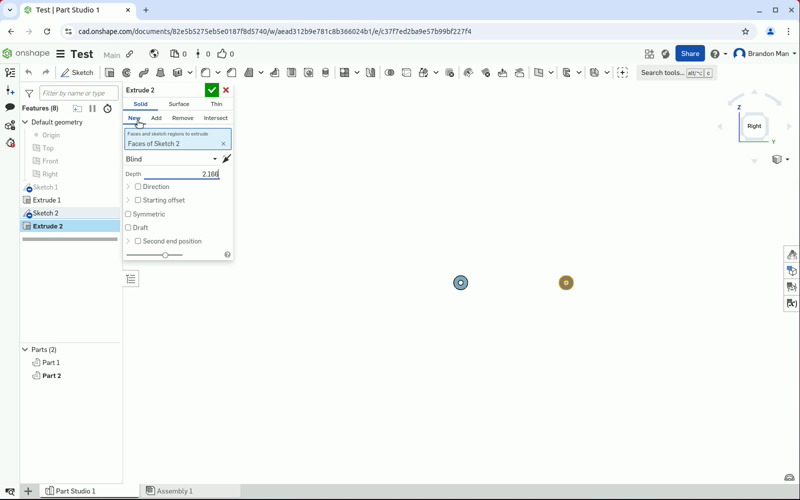
key(enter)
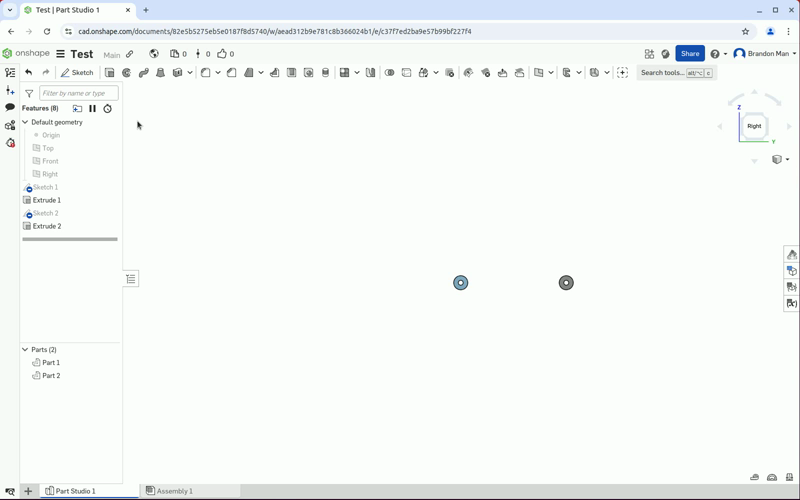
key(shift+h)
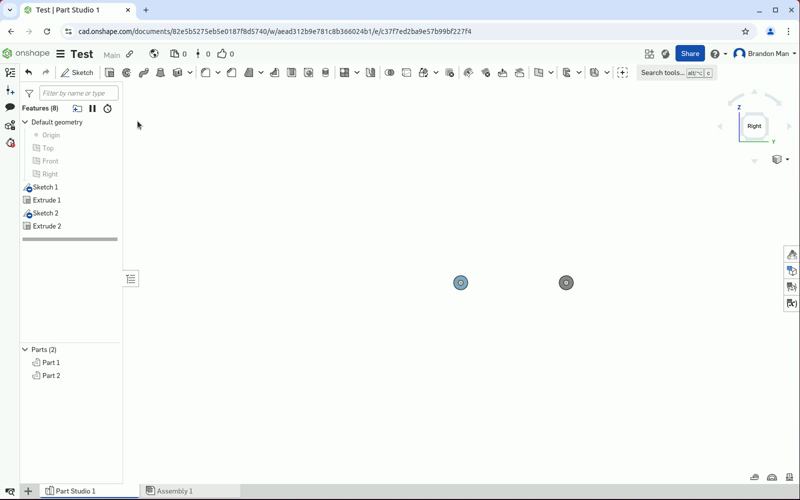
key(shift+h)
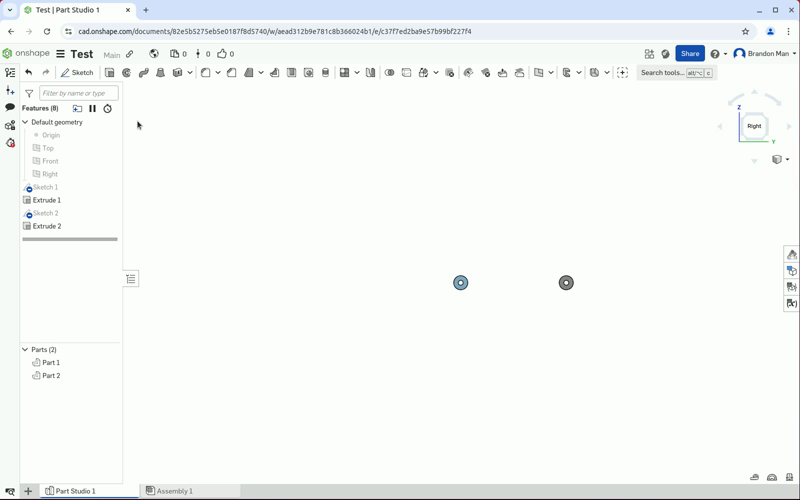
mouse_move(73, 189)
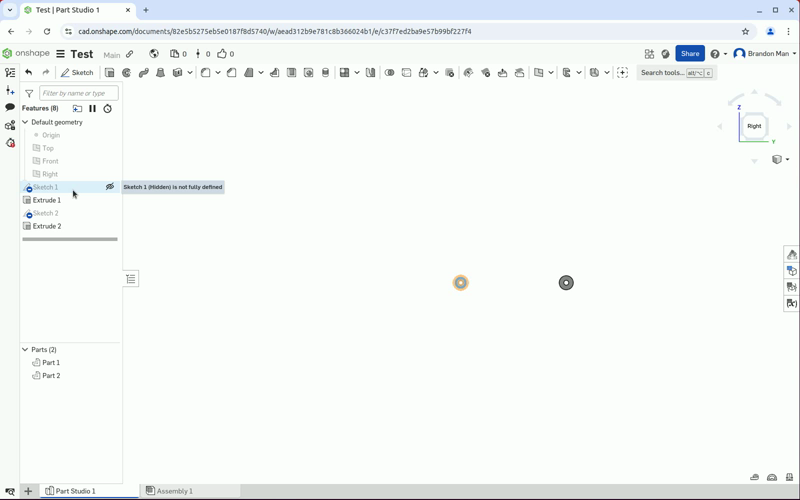
click(73, 189)
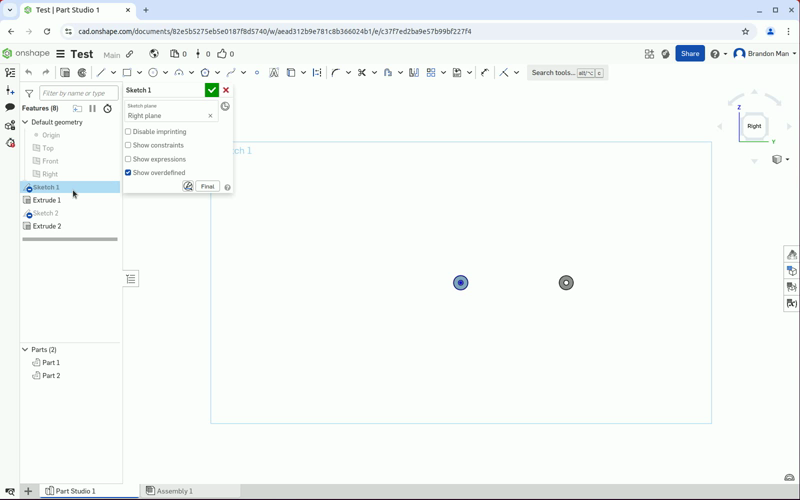
mouse_move(229, 92)
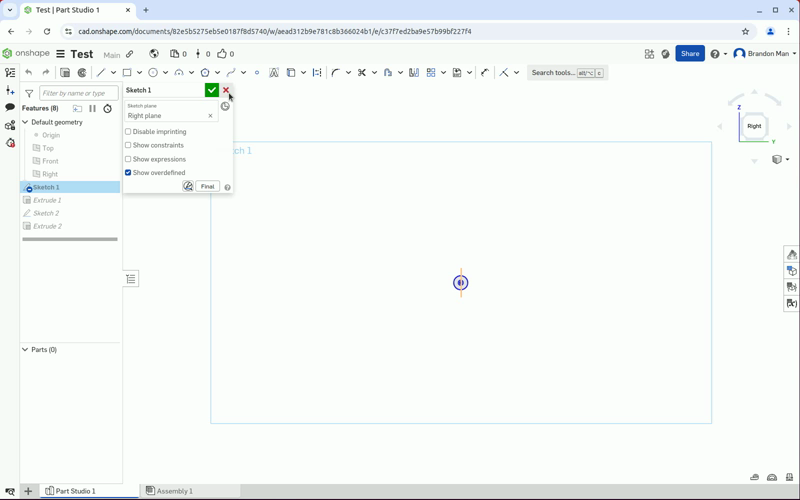
click(229, 92)
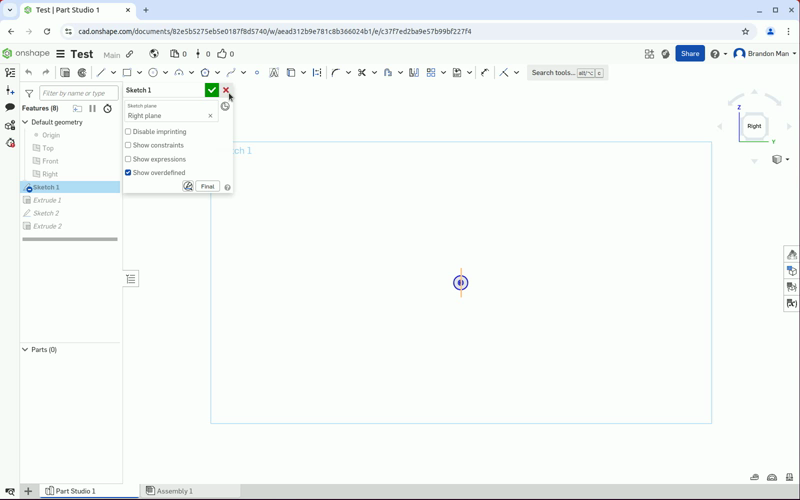
key(shift+s)
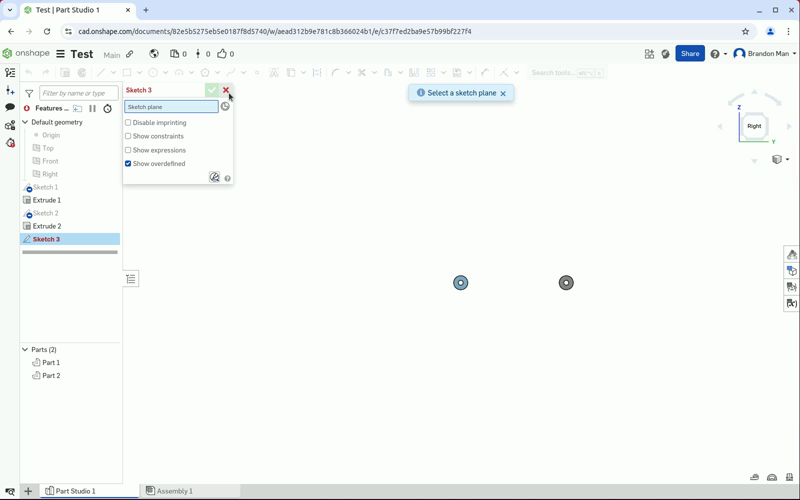
mouse_move(73, 176)
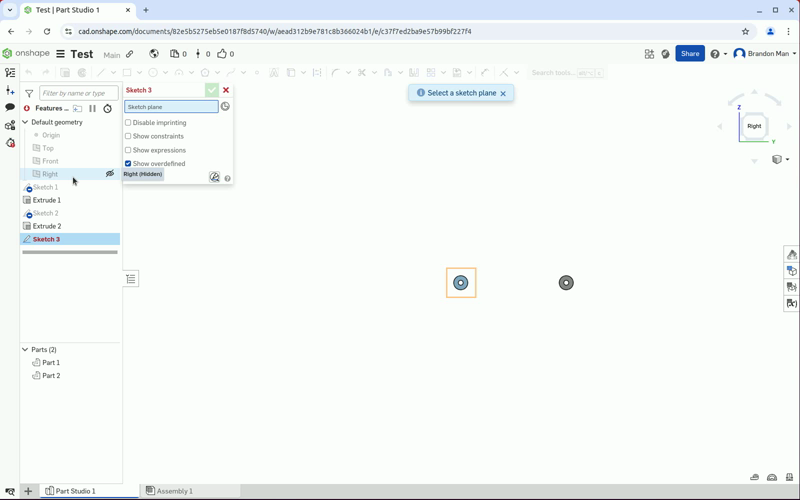
click(73, 176)
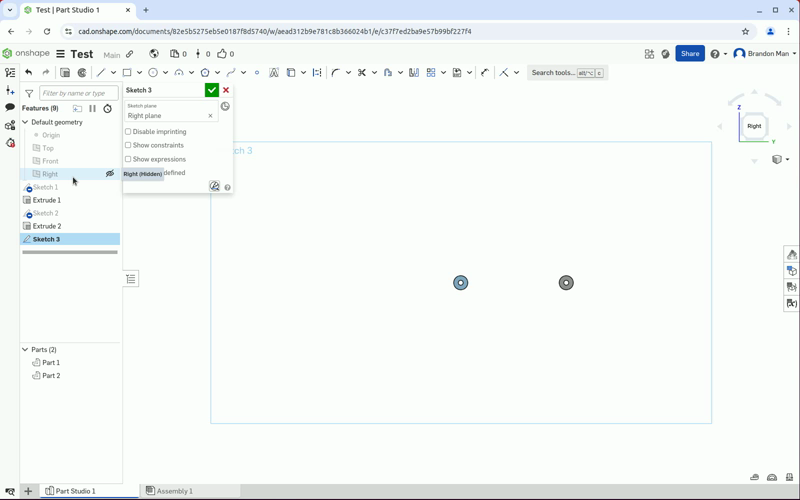
mouse_move(73, 352)
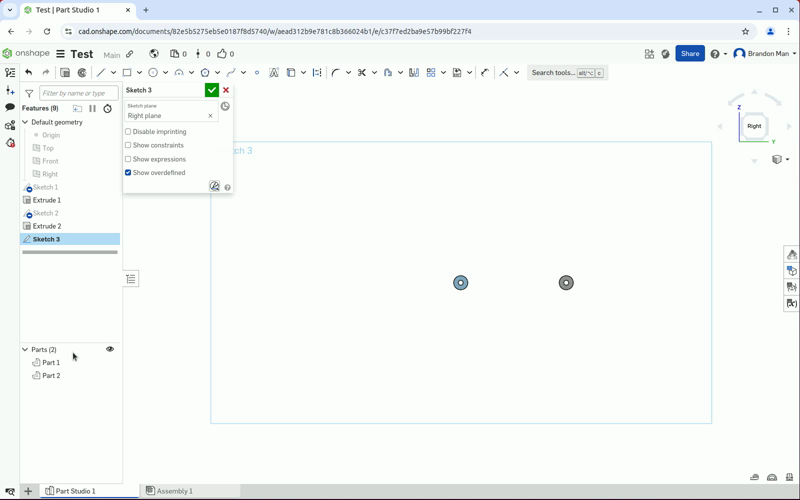
key(y)
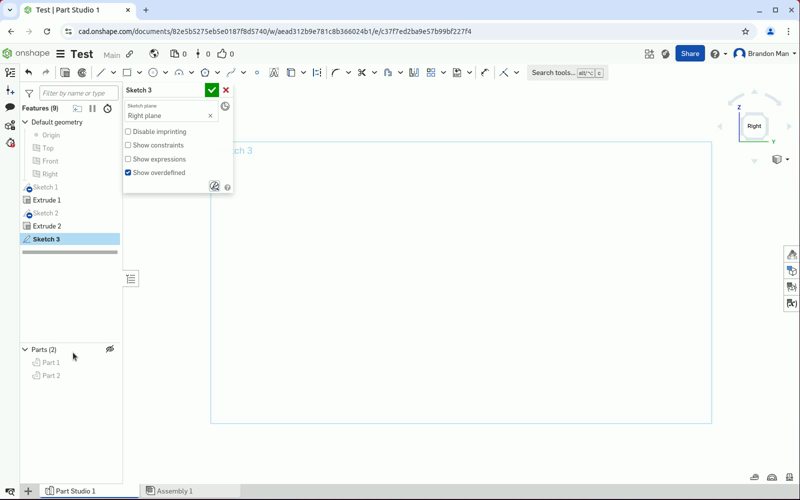
key(c)
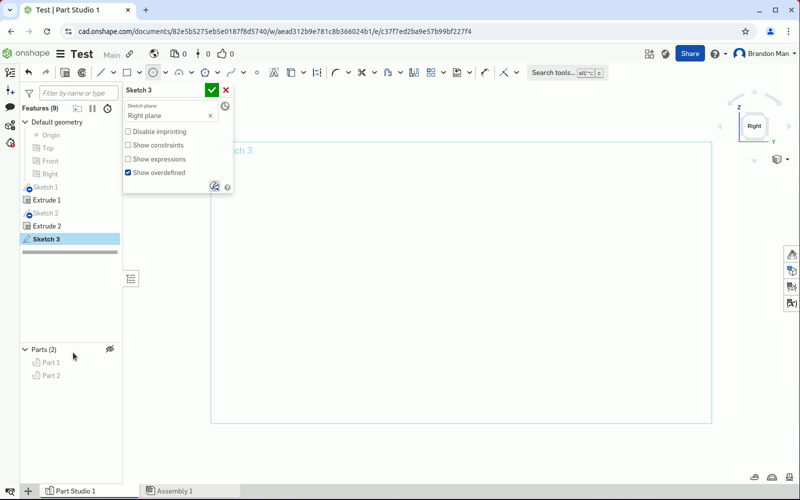
key_down(shift)
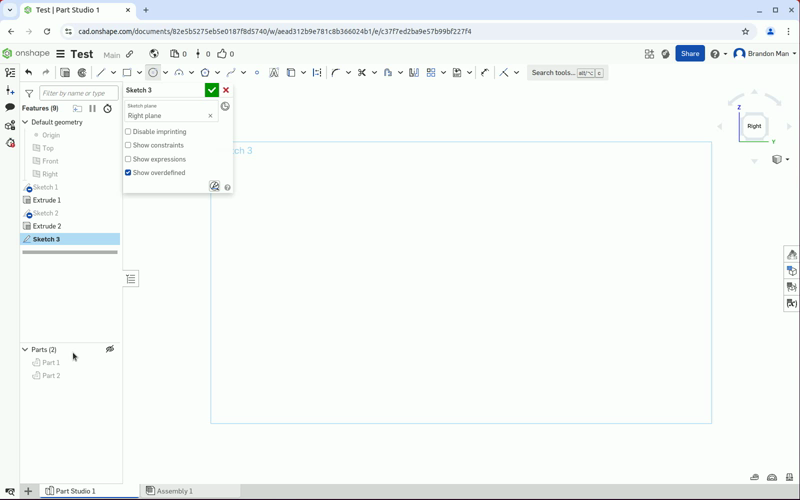
mouse_move(461, 282)
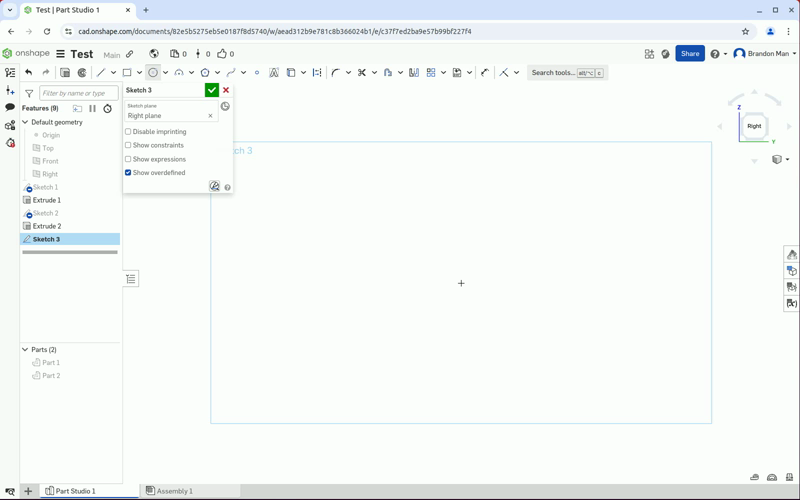
click(461, 282)
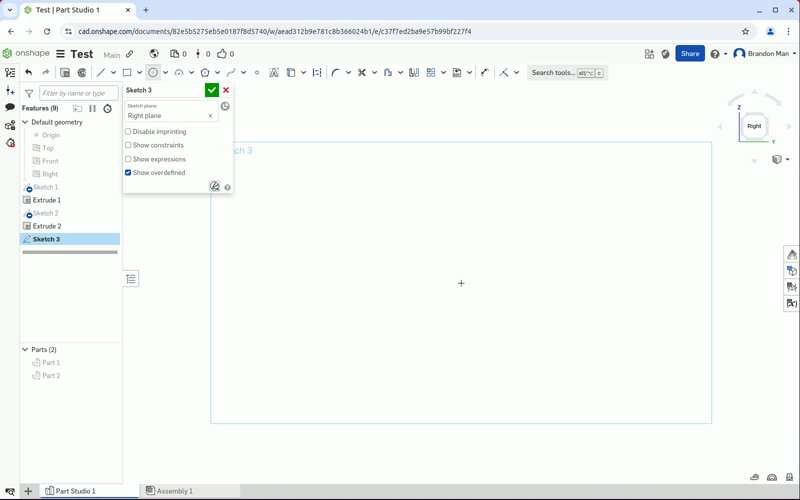
key_up(shift)
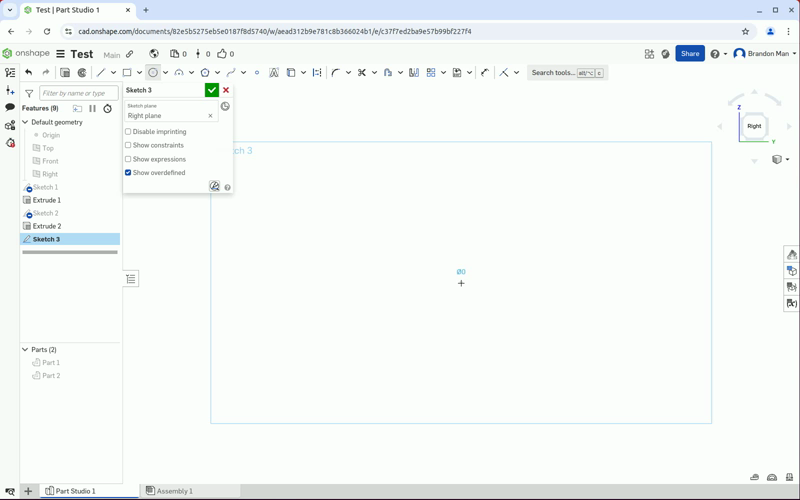
mouse_move(464, 282)
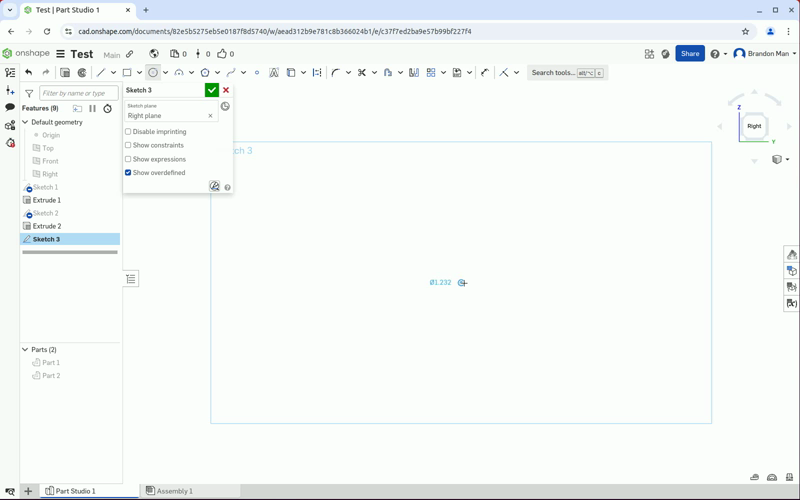
click(464, 282)
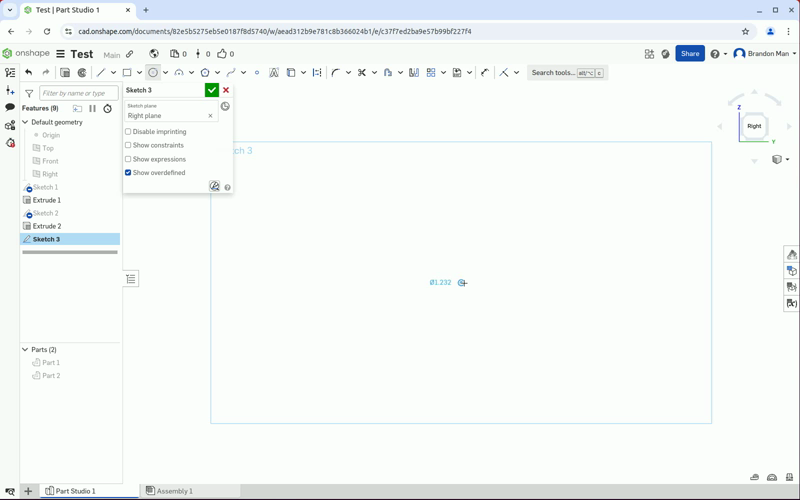
key(esc)
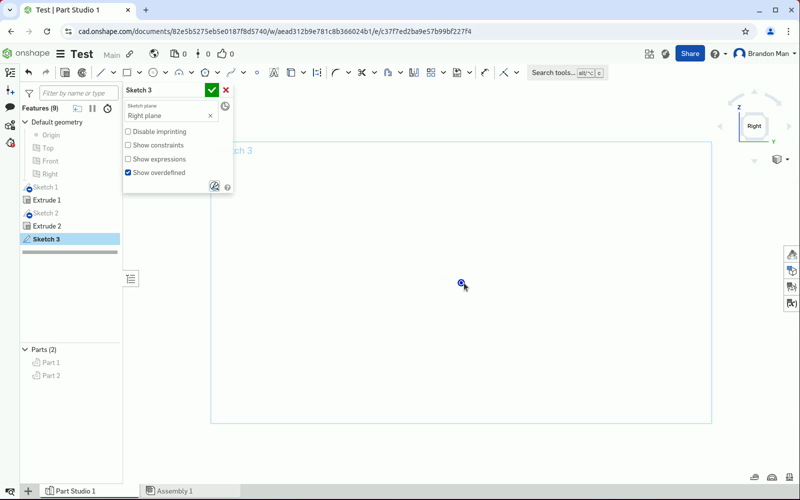
mouse_move(463, 281)
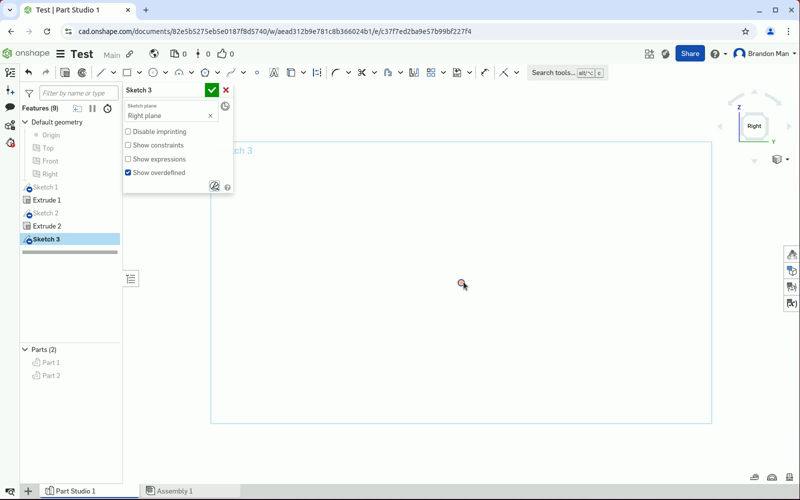
scroll(6)
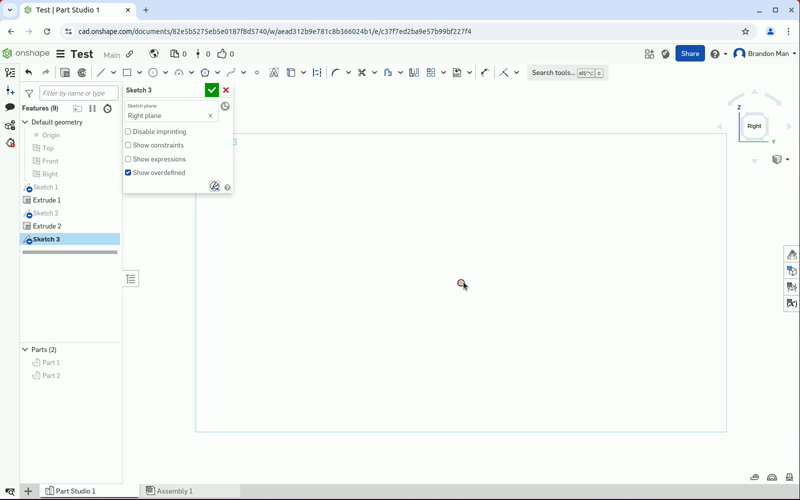
scroll(6)
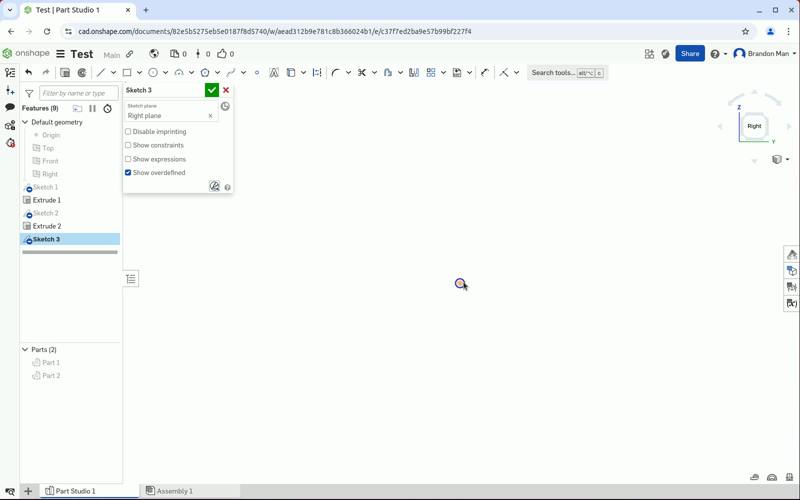
scroll(6)
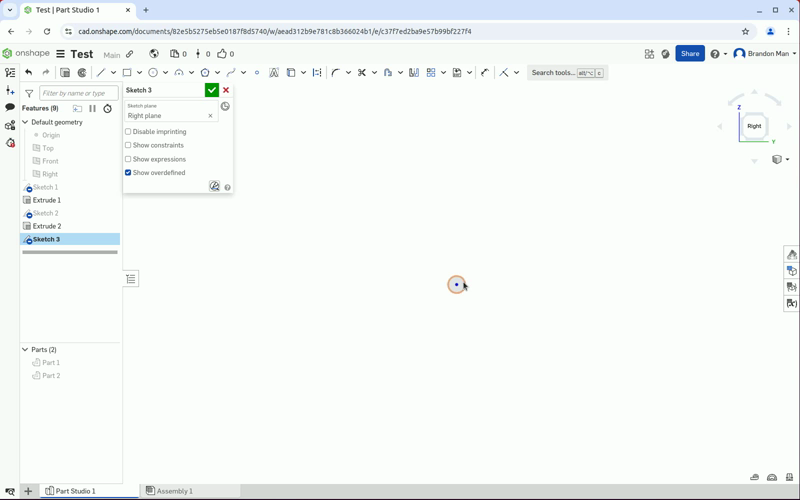
scroll(6)
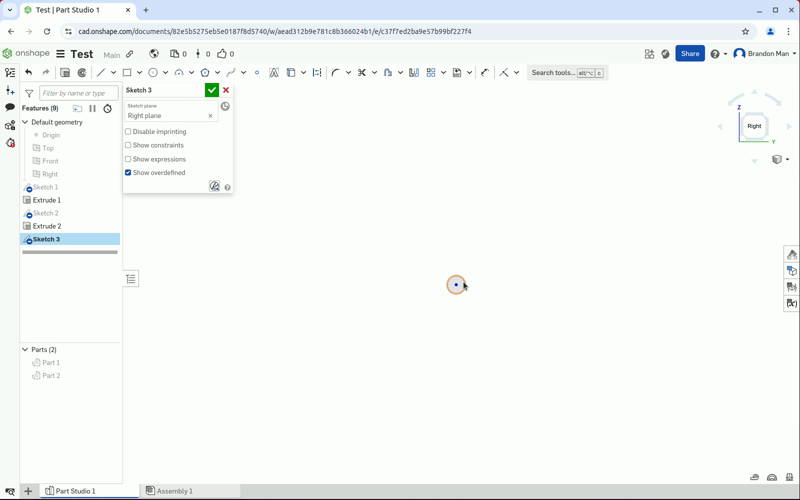
scroll(6)
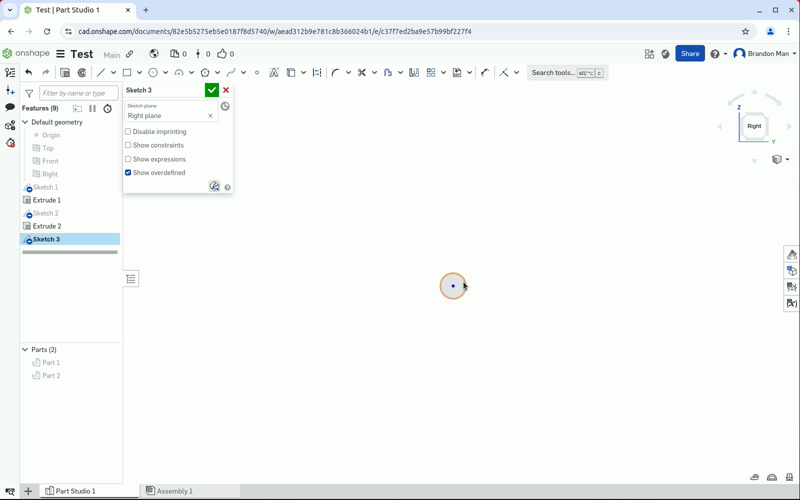
scroll(6)
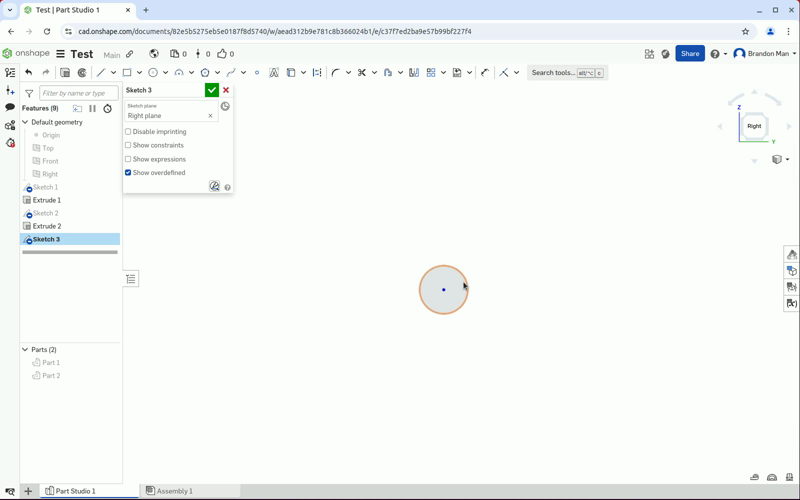
scroll(6)
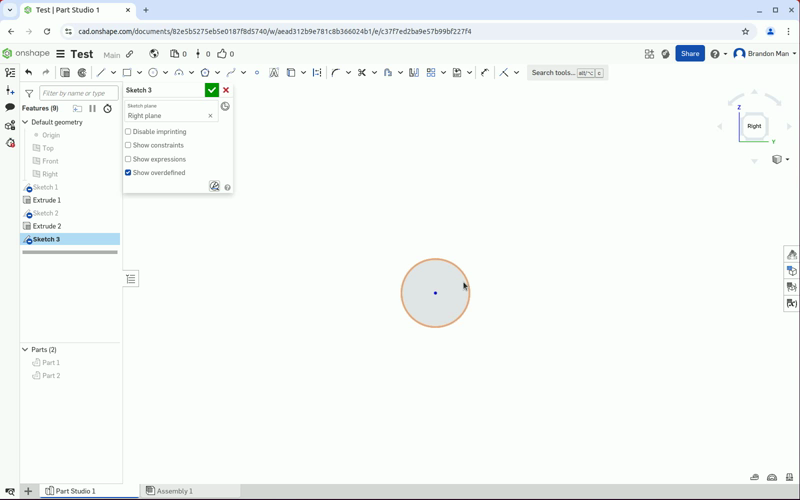
click(463, 281)
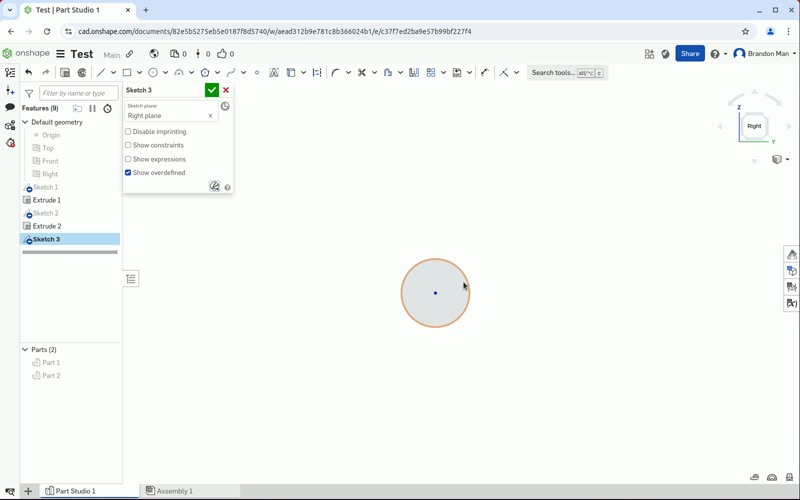
scroll(-6)
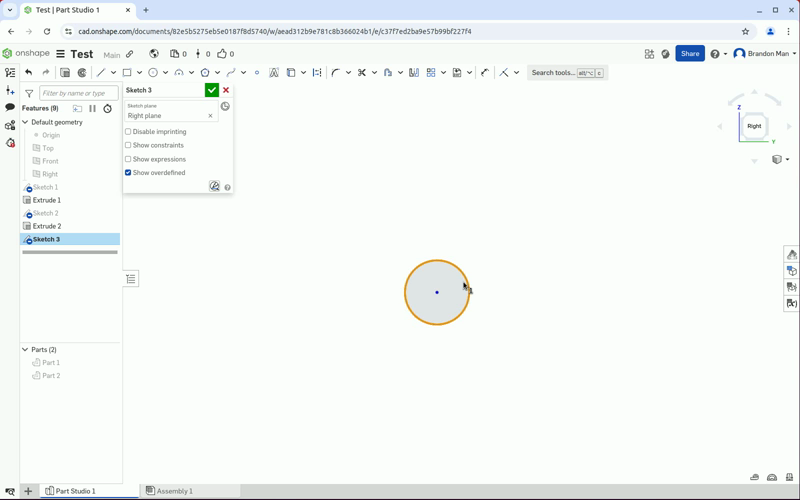
scroll(-6)
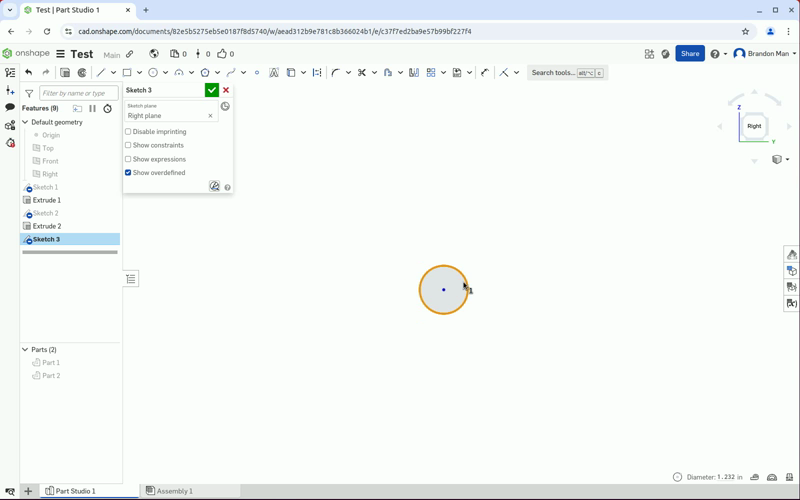
scroll(-6)
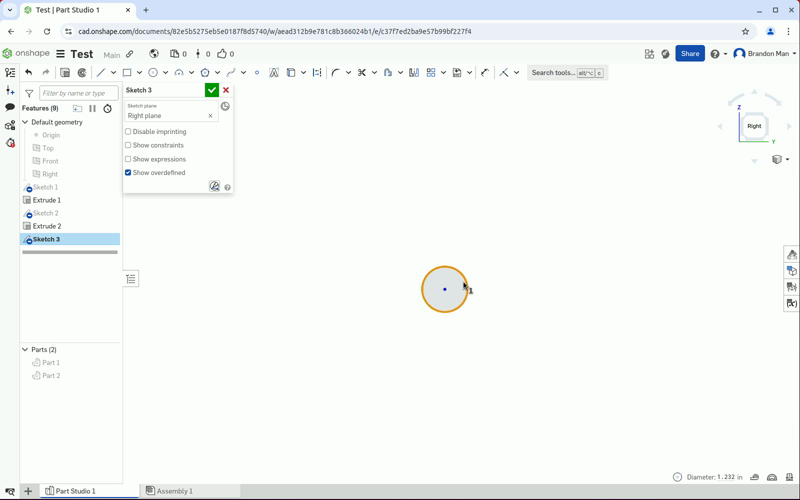
scroll(-6)
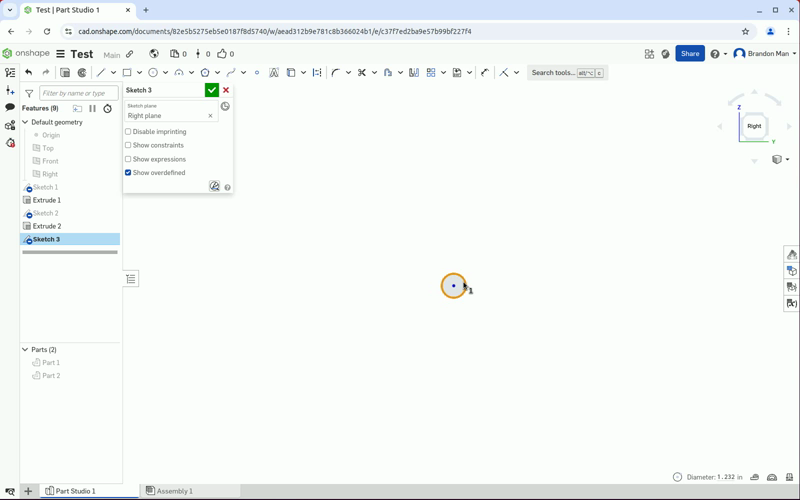
scroll(-6)
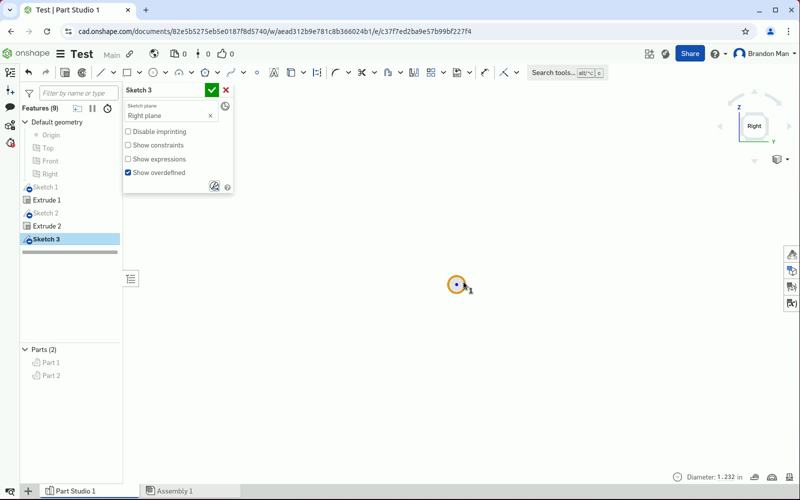
scroll(-6)
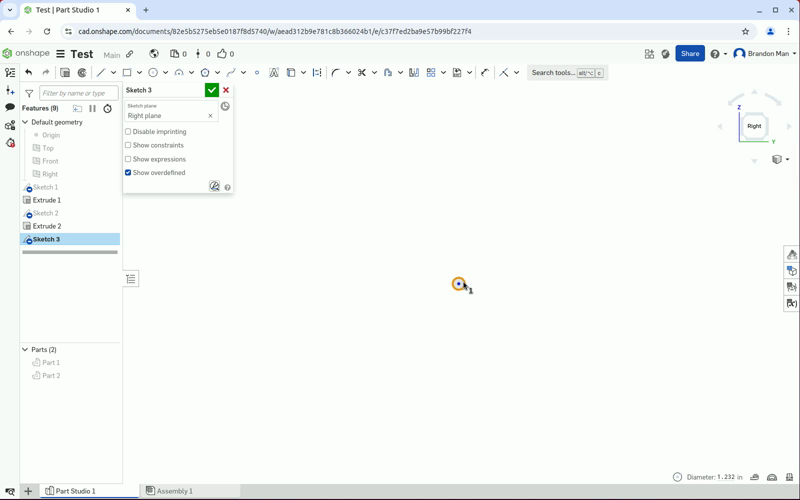
scroll(-6)
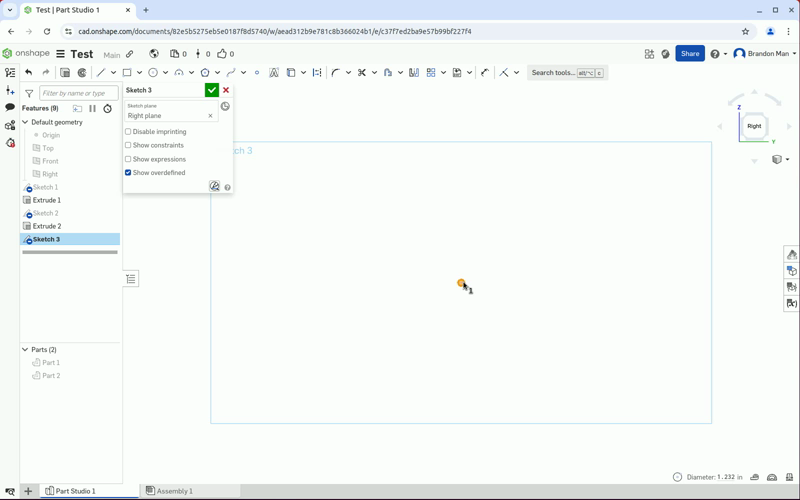
mouse_move(73, 352)
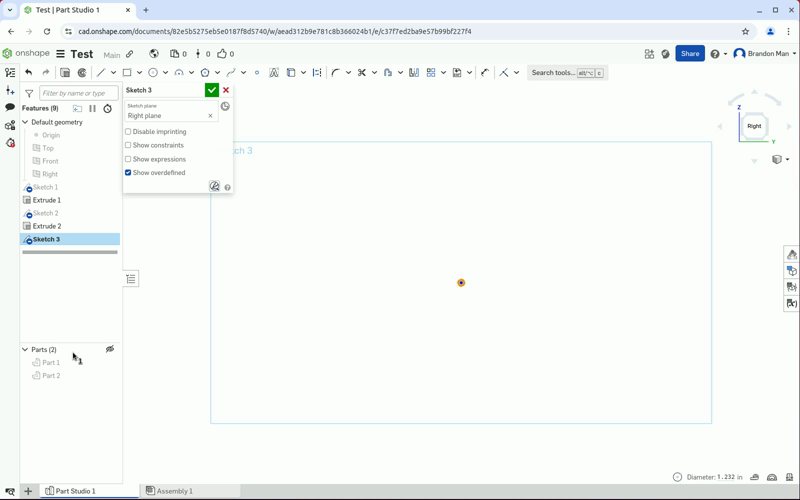
key(shift+y)
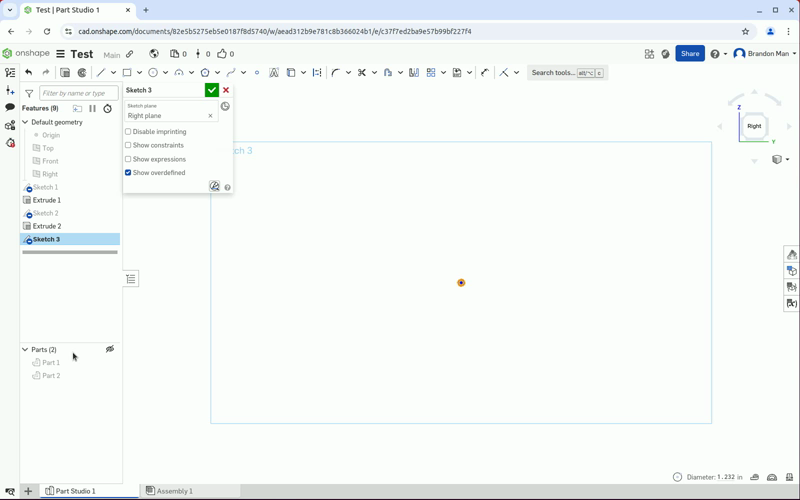
key(shift+e)
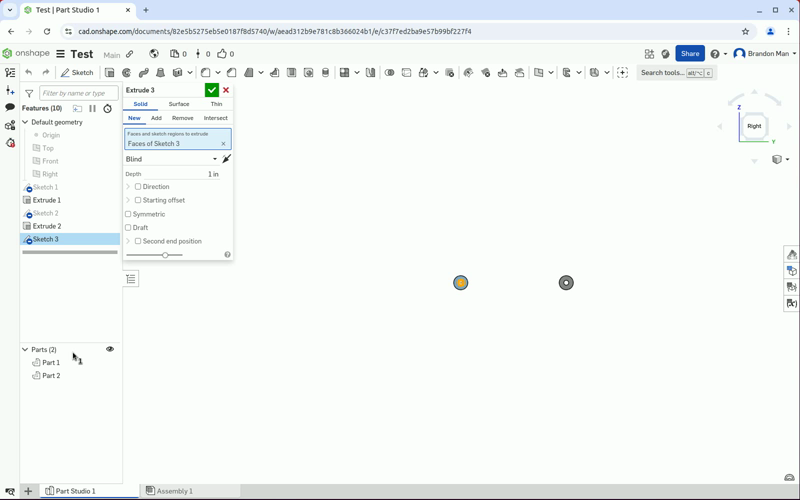
mouse_move(143, 106)
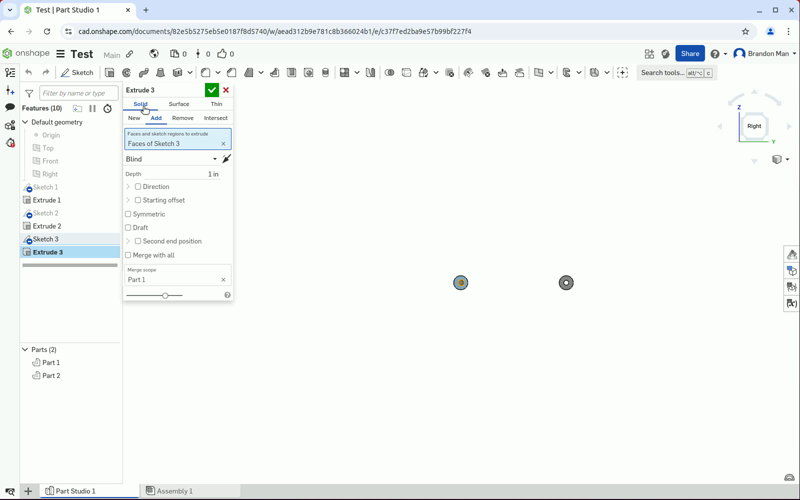
click(143, 106)
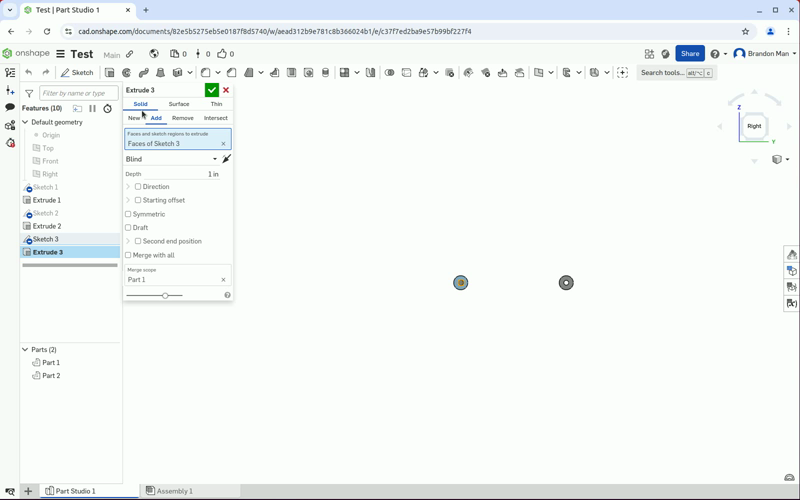
mouse_move(137, 120)
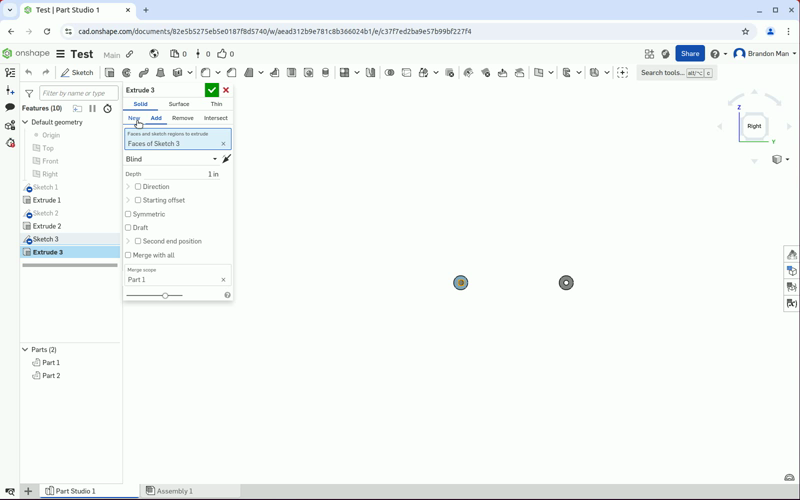
click(137, 120)
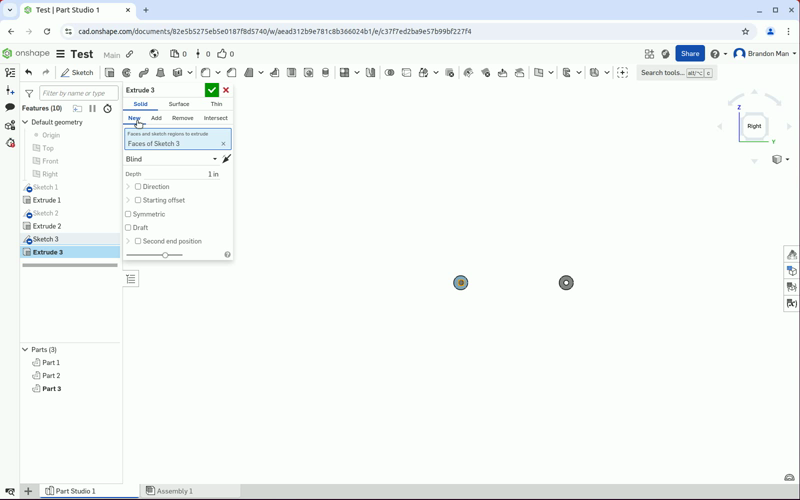
key(tab, 4)
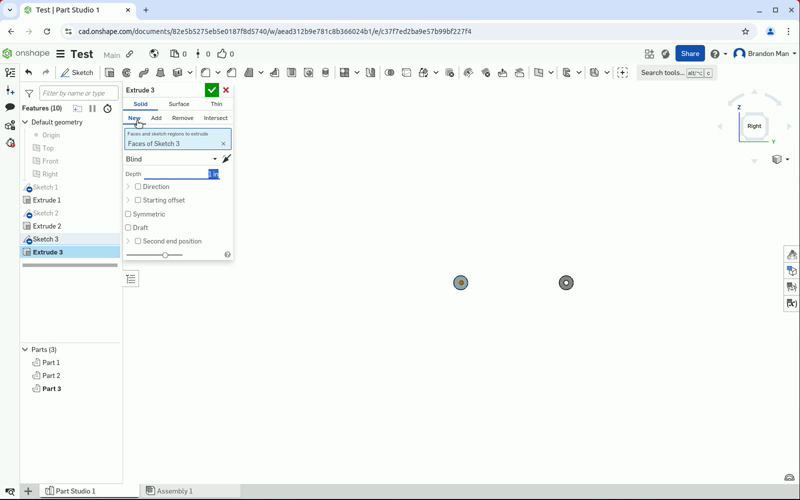
text(2.166)
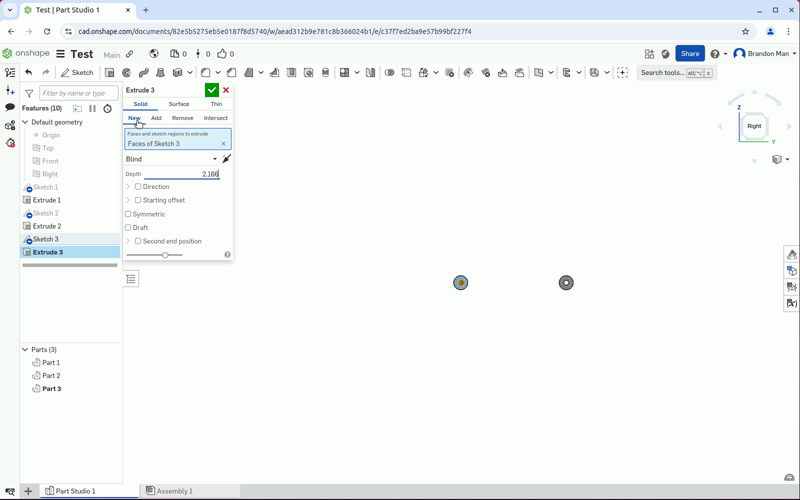
key(enter)
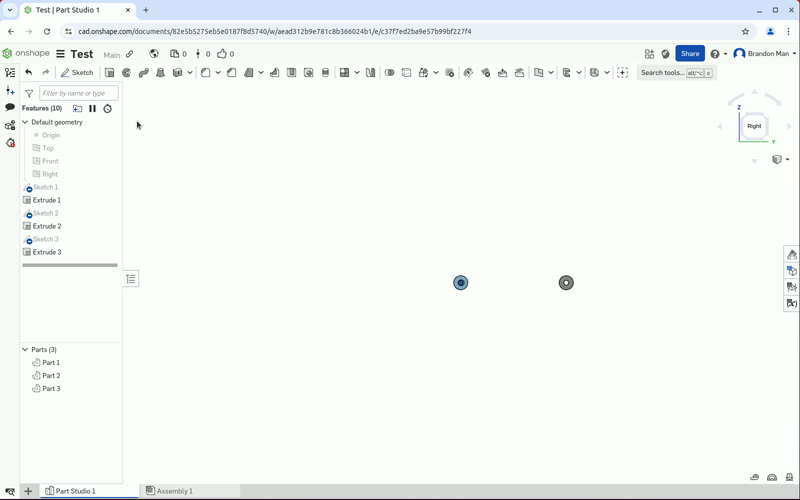
key(shift+h)
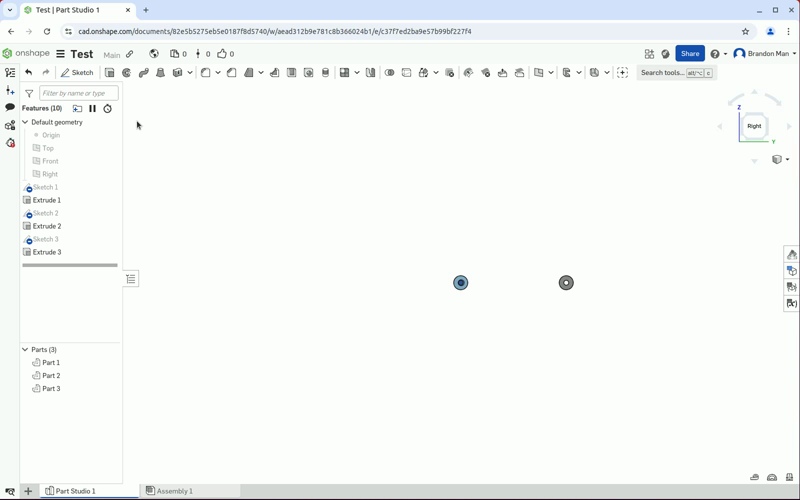
key(shift+h)
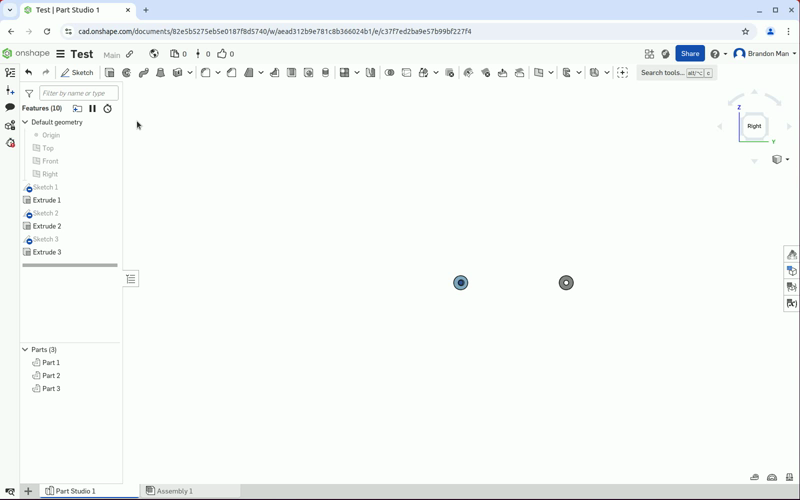
mouse_move(73, 189)
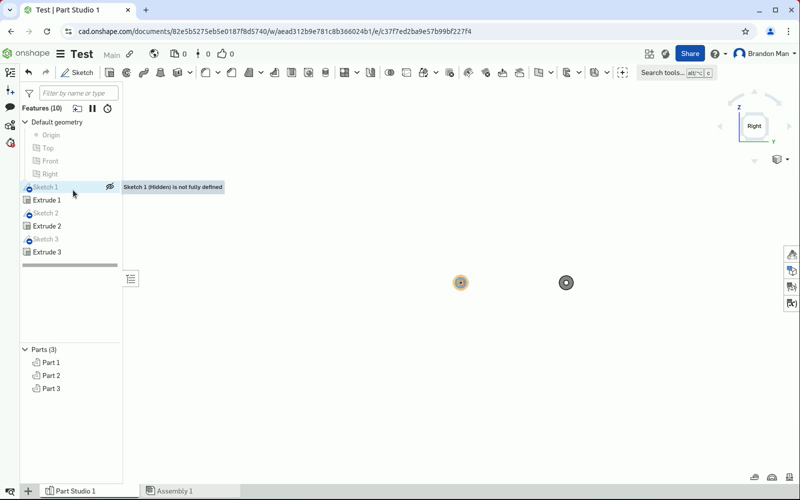
click(73, 189)
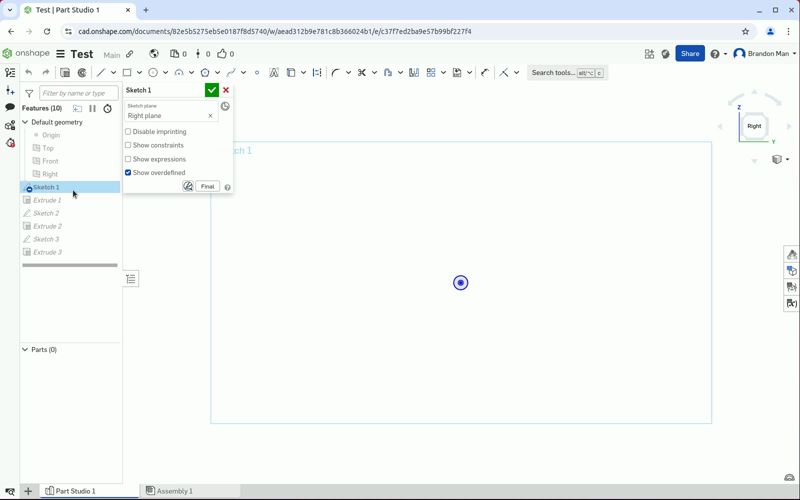
mouse_move(229, 92)
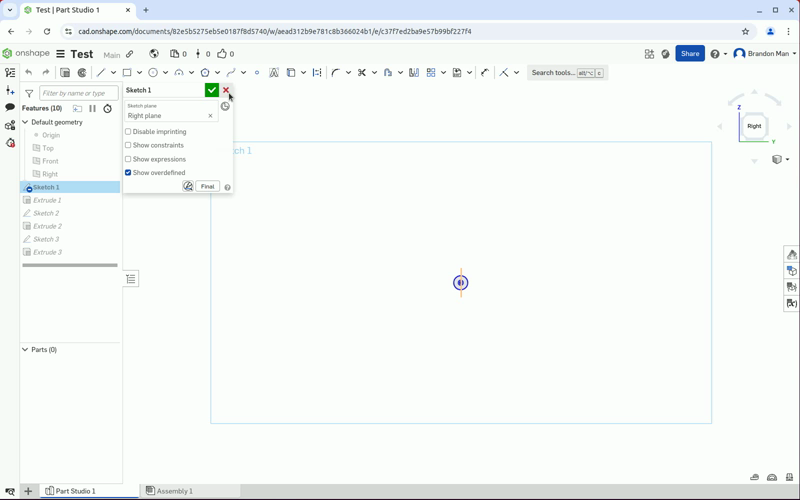
click(229, 92)
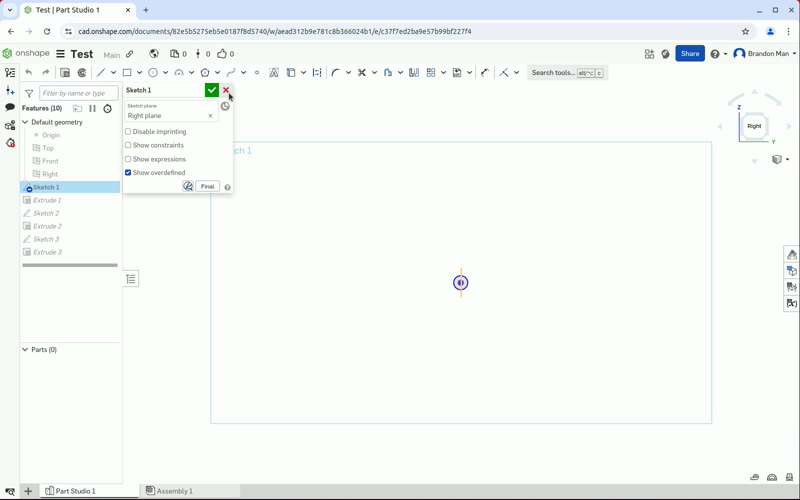
key(shift+s)
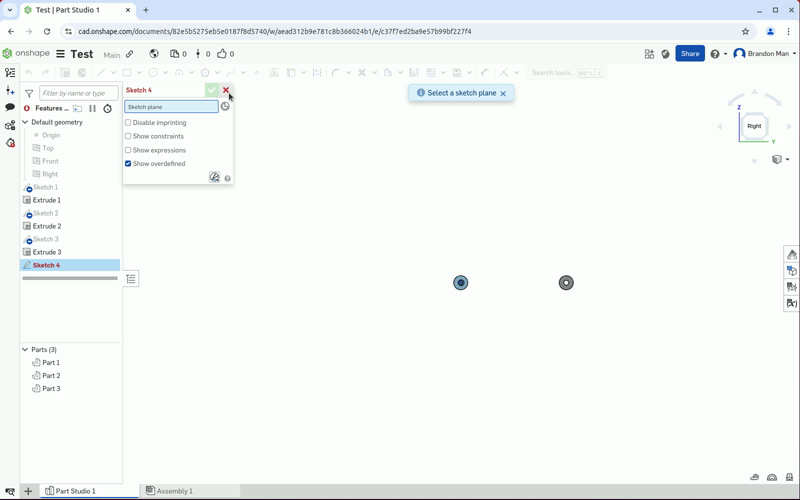
mouse_move(73, 176)
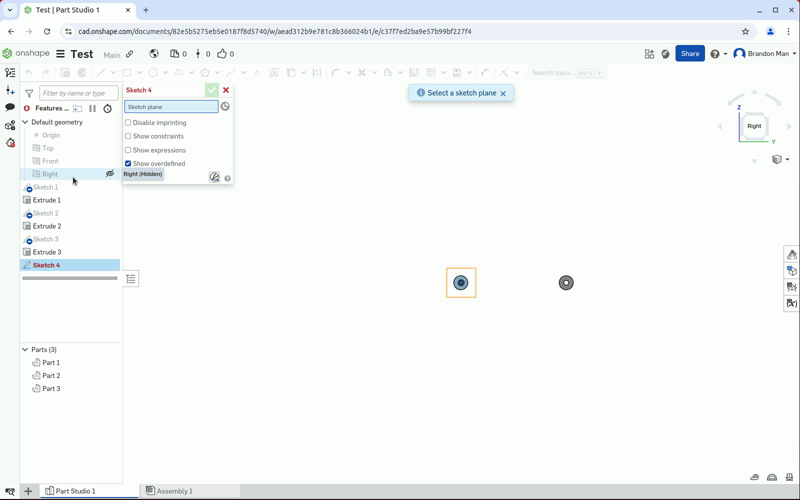
click(73, 176)
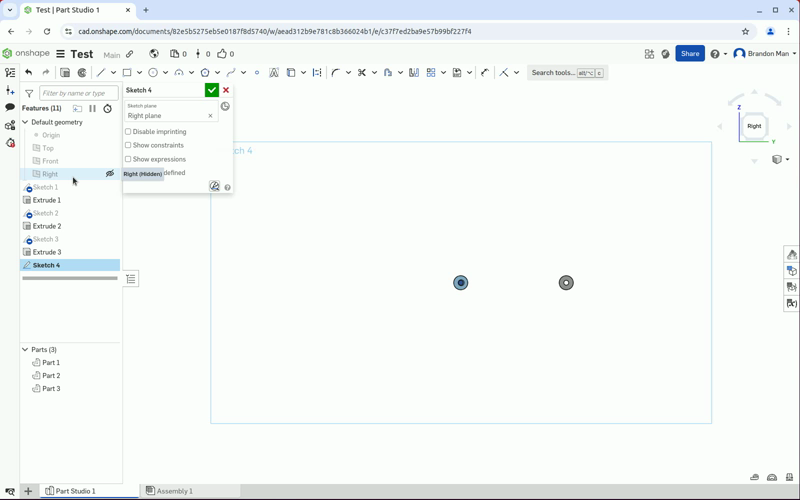
mouse_move(73, 352)
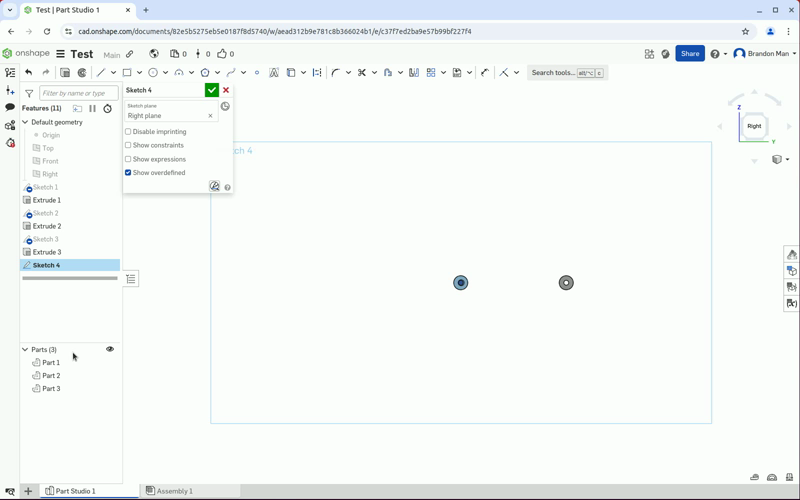
key(y)
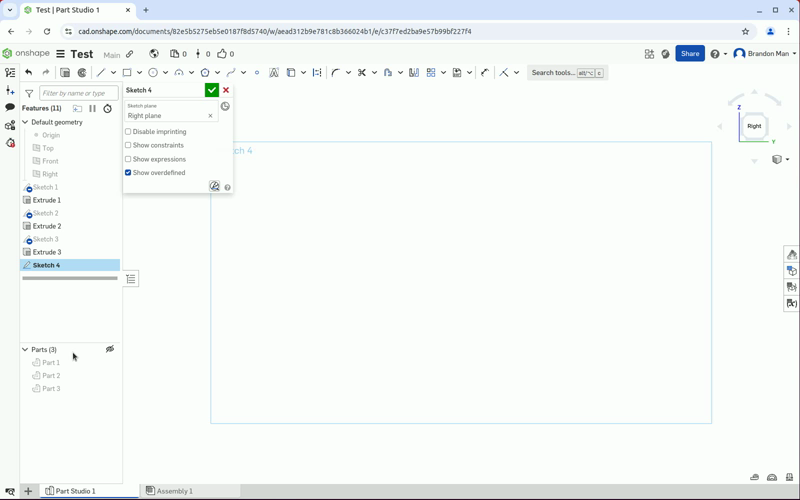
key(c)
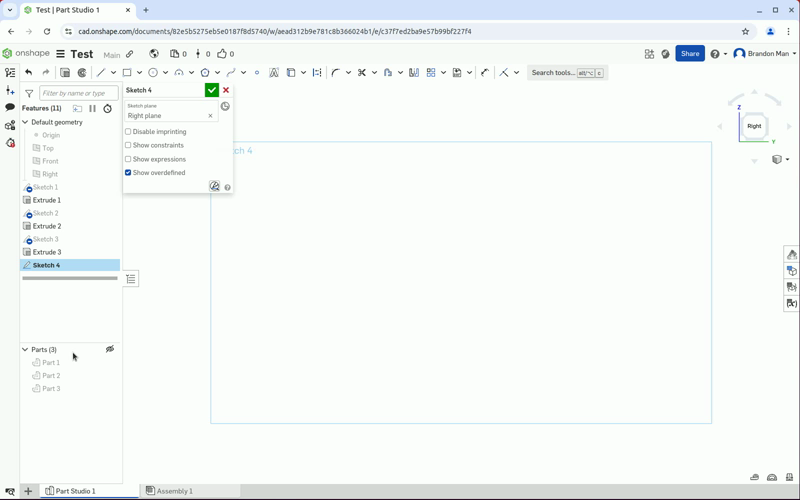
key_down(shift)
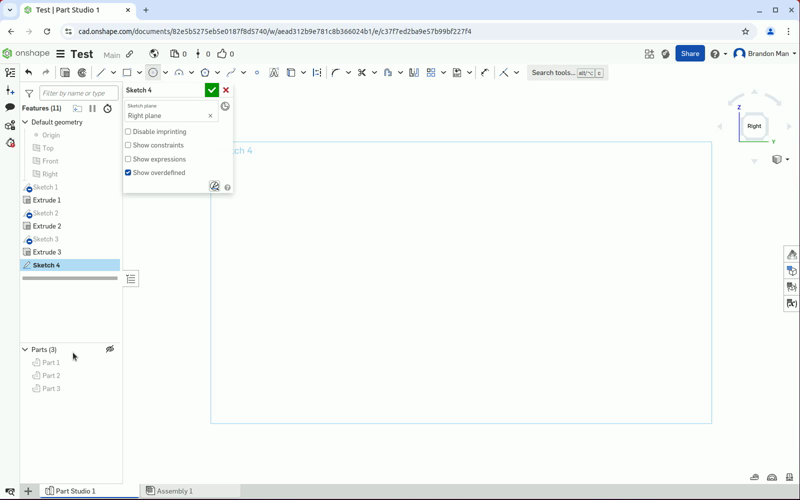
mouse_move(567, 282)
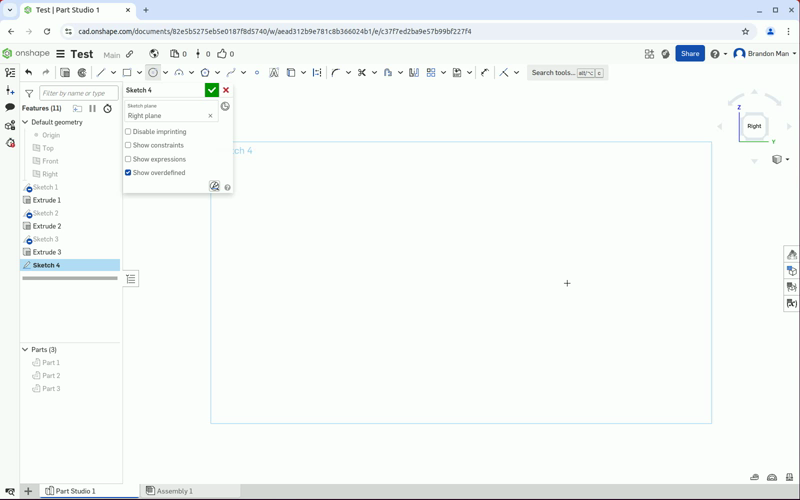
click(567, 282)
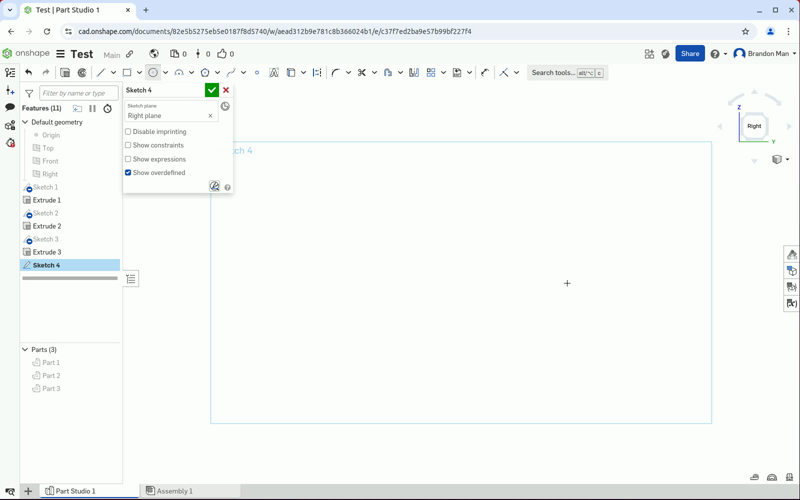
key_up(shift)
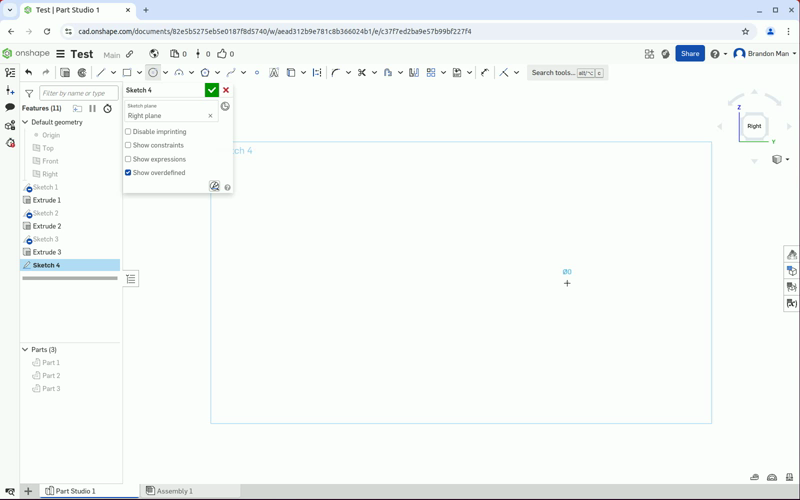
mouse_move(570, 282)
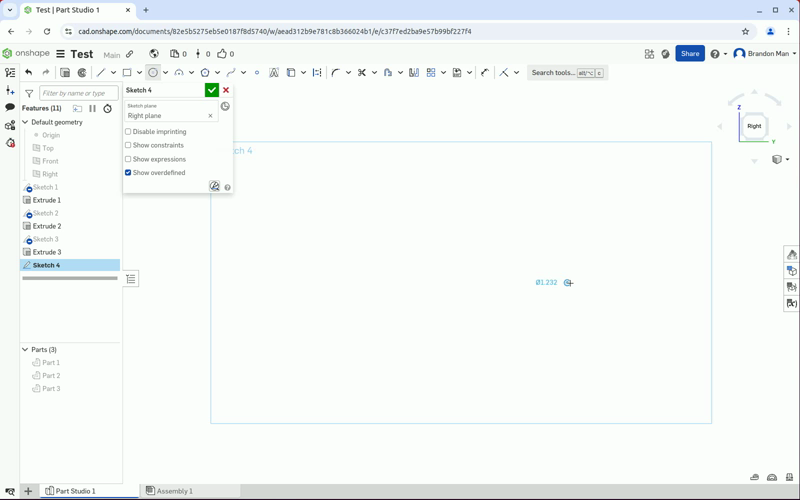
click(570, 282)
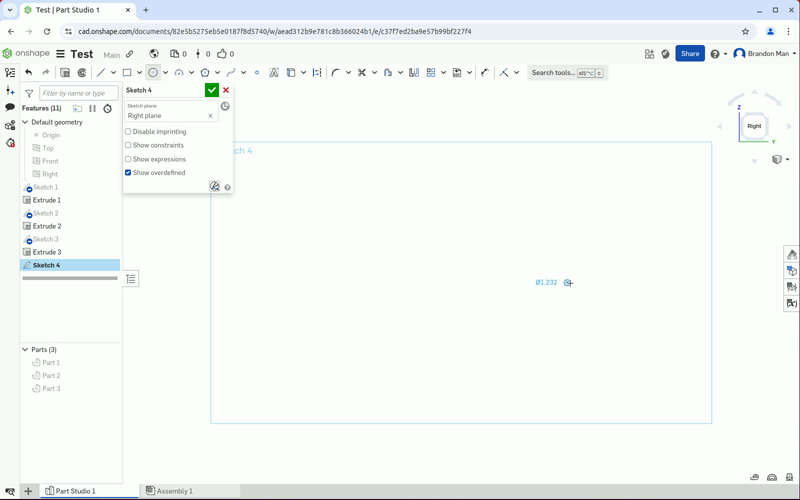
key(esc)
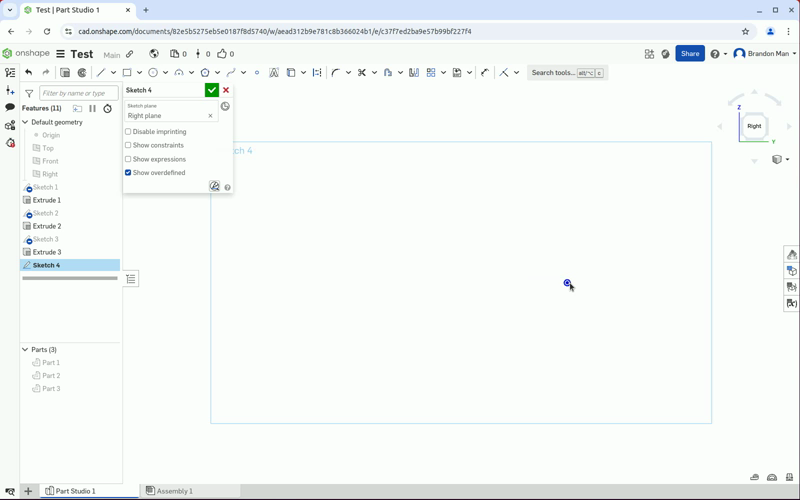
mouse_move(569, 280)
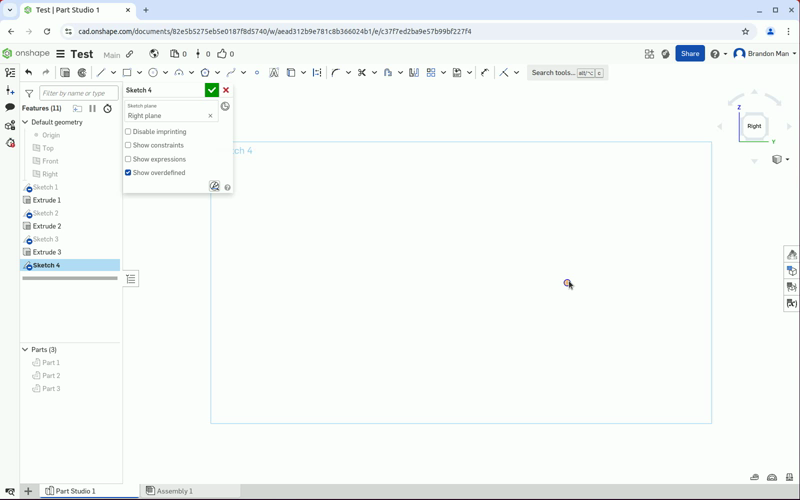
scroll(6)
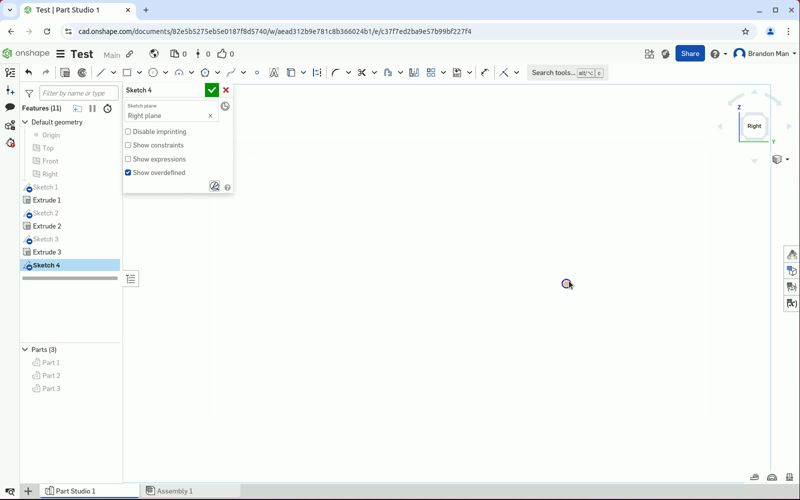
scroll(6)
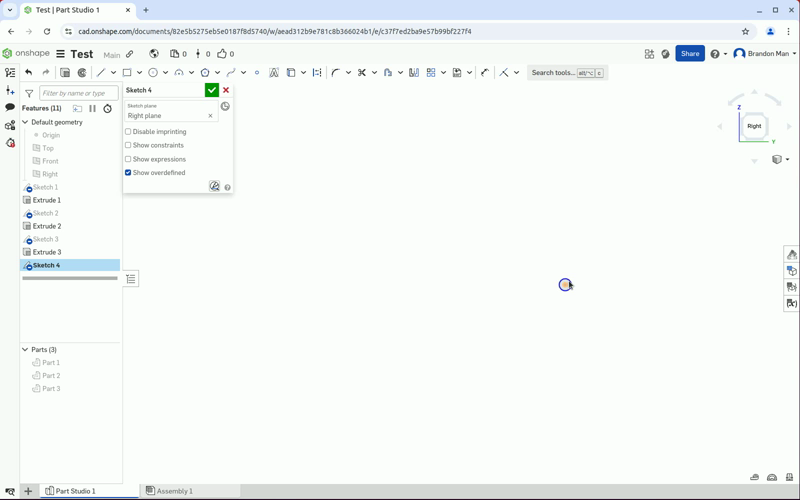
scroll(6)
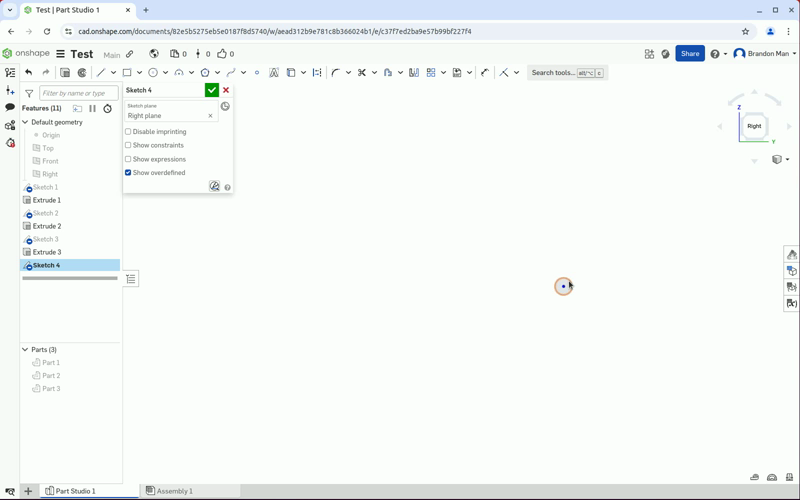
scroll(6)
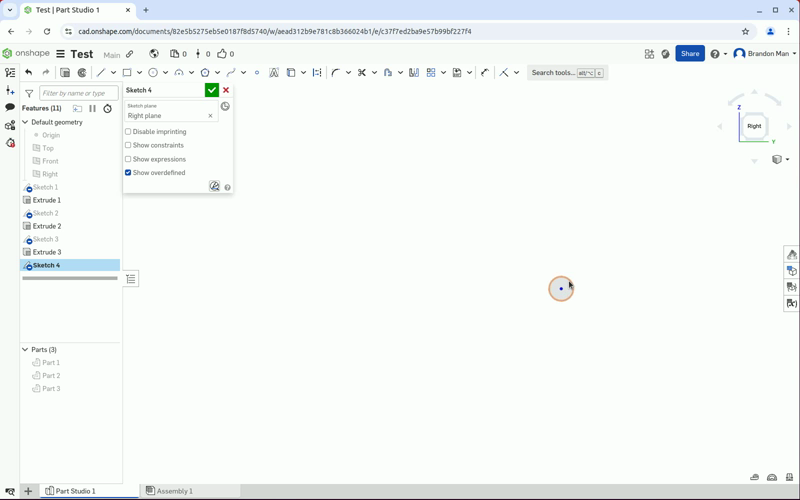
scroll(6)
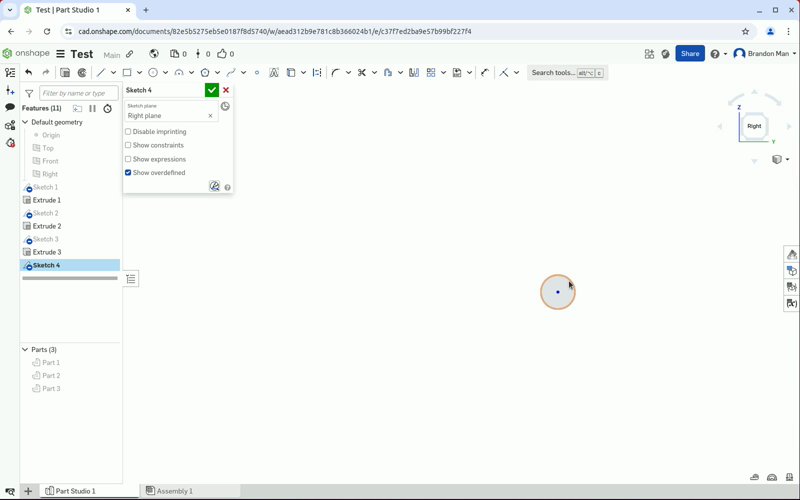
scroll(6)
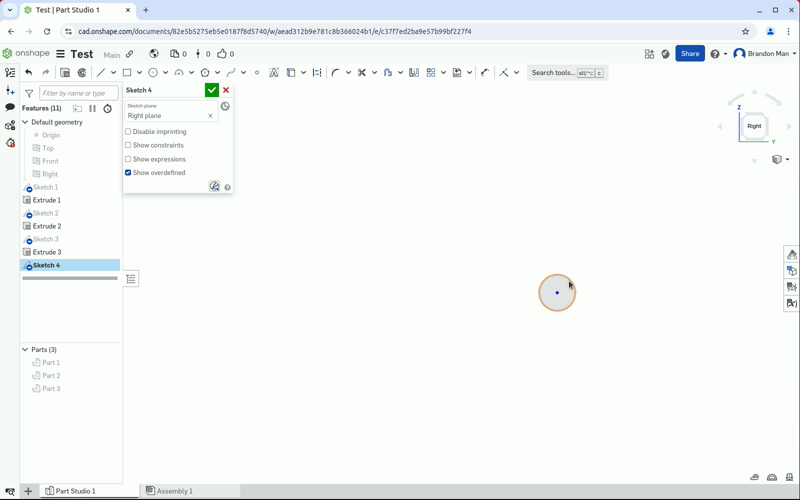
scroll(6)
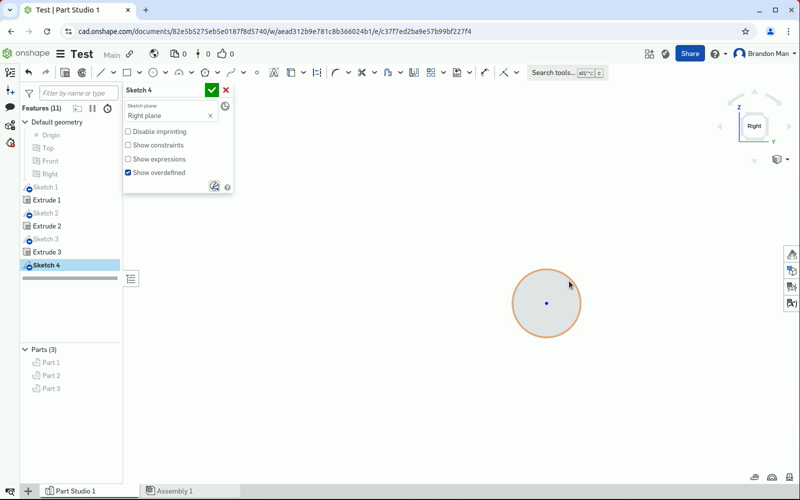
click(569, 280)
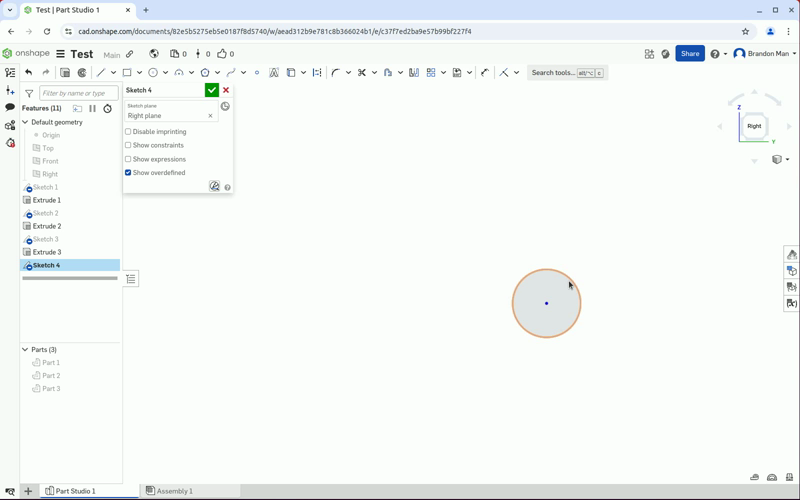
scroll(-6)
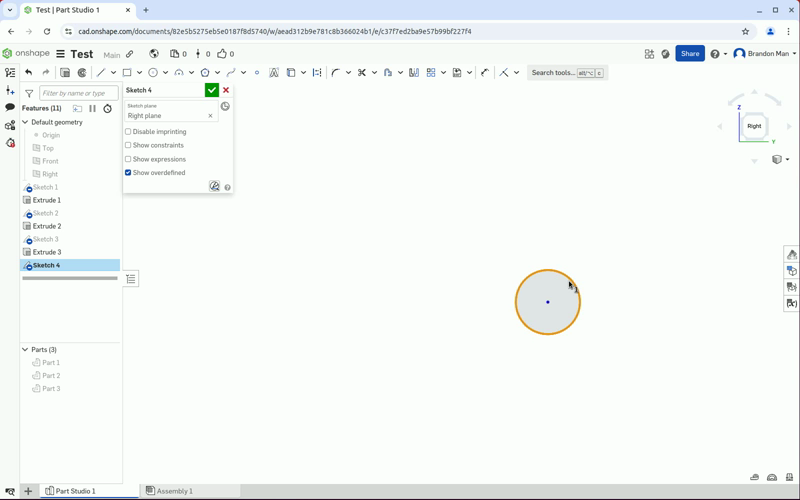
scroll(-6)
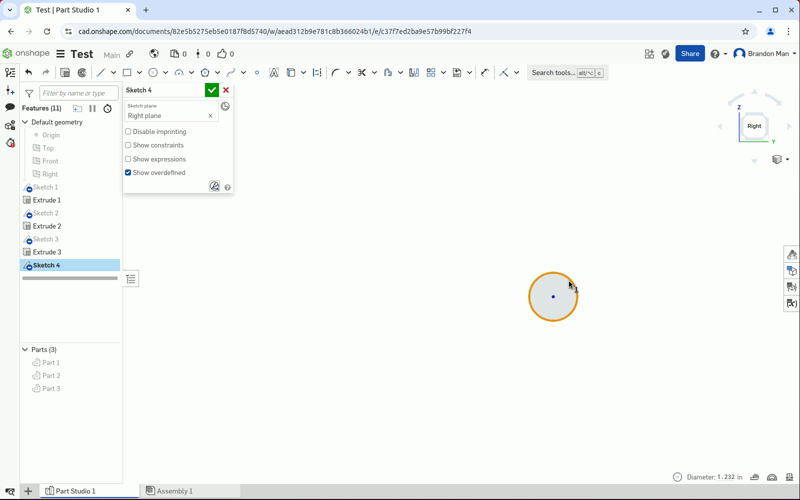
scroll(-6)
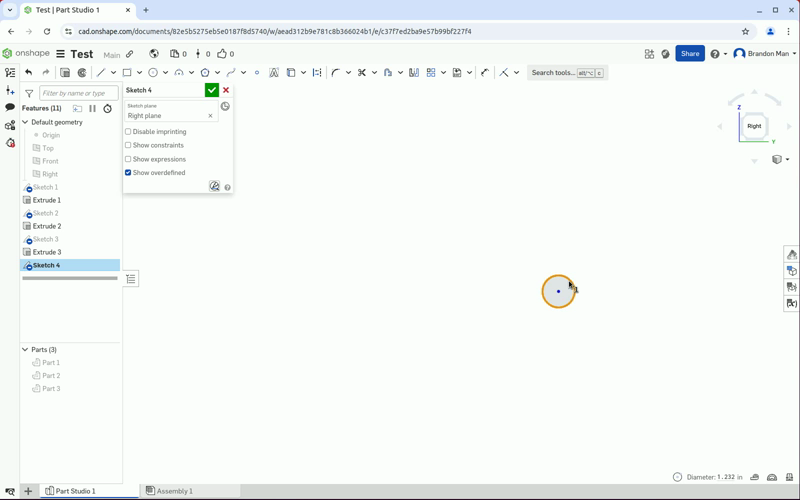
scroll(-6)
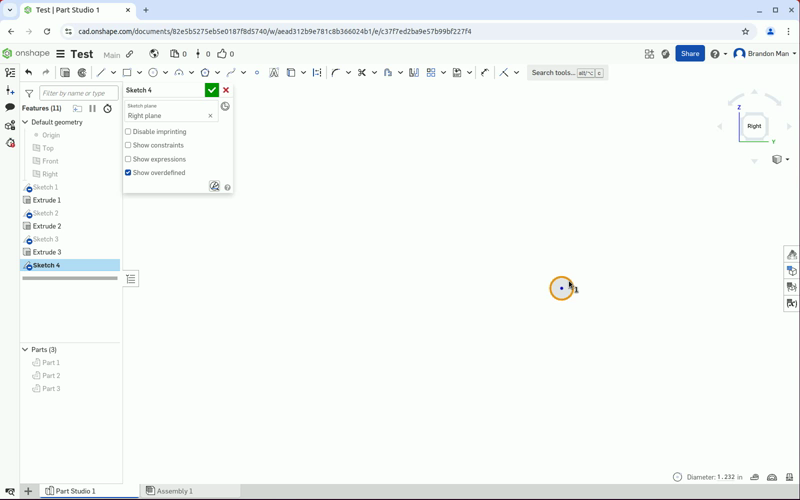
scroll(-6)
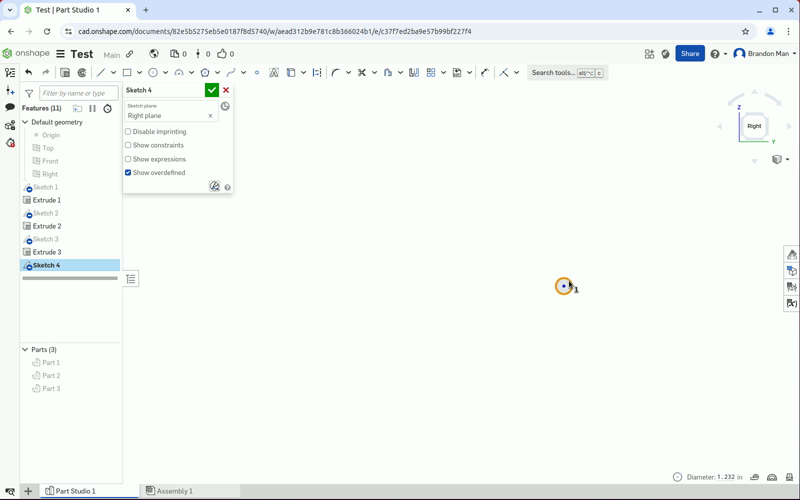
scroll(-6)
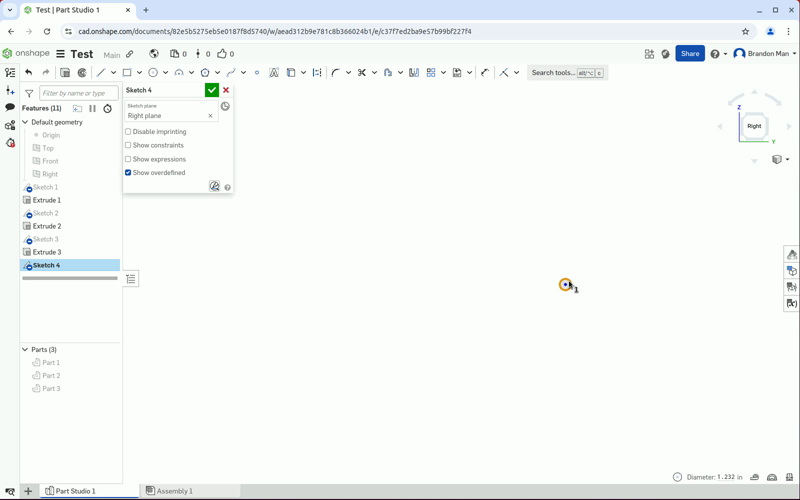
scroll(-6)
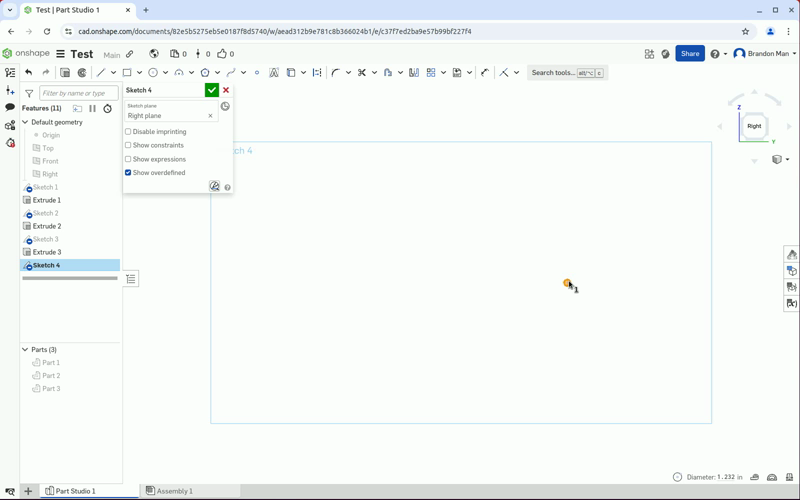
mouse_move(73, 352)
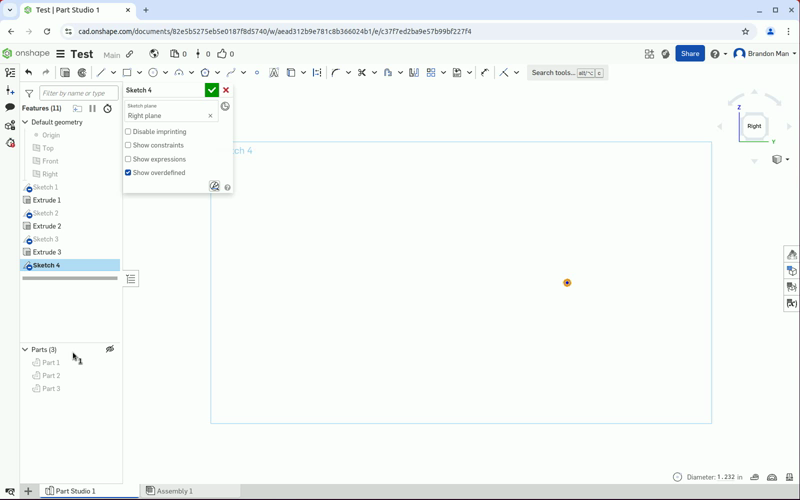
key(shift+y)
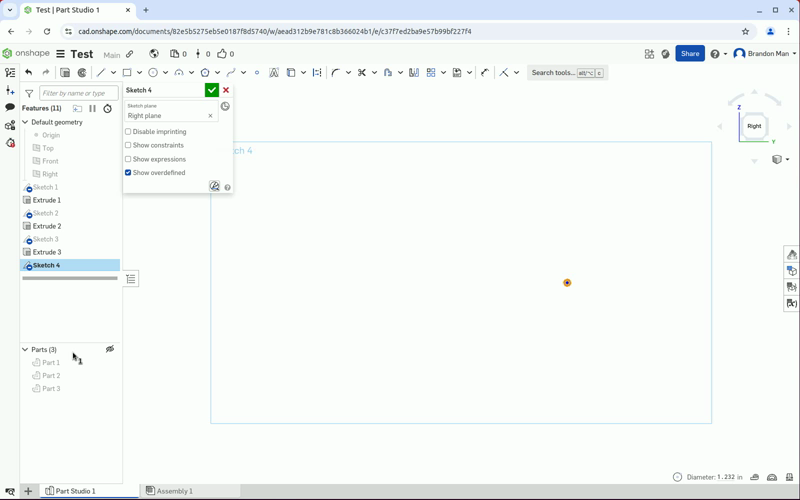
key(shift+e)
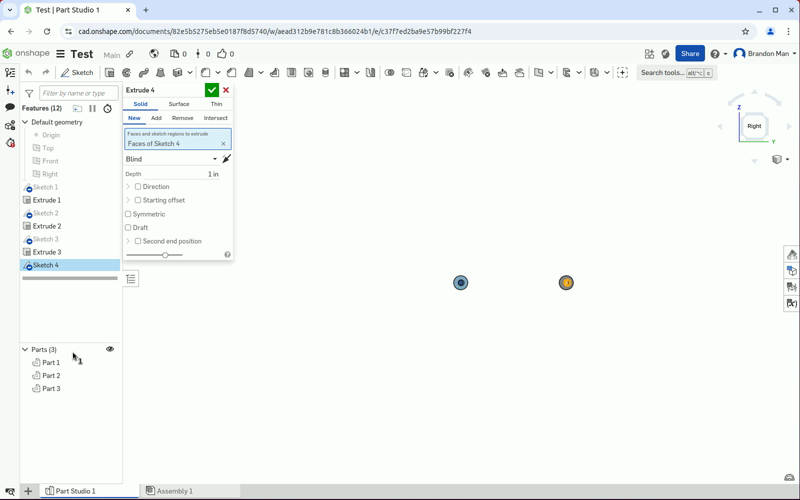
mouse_move(143, 106)
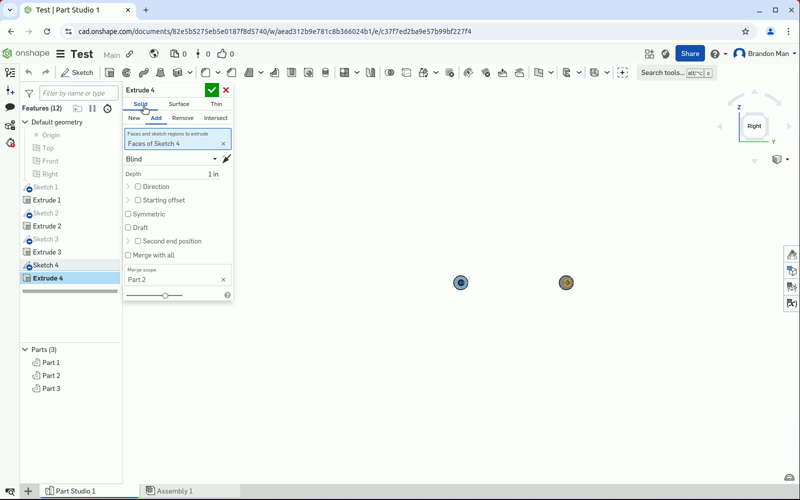
click(143, 106)
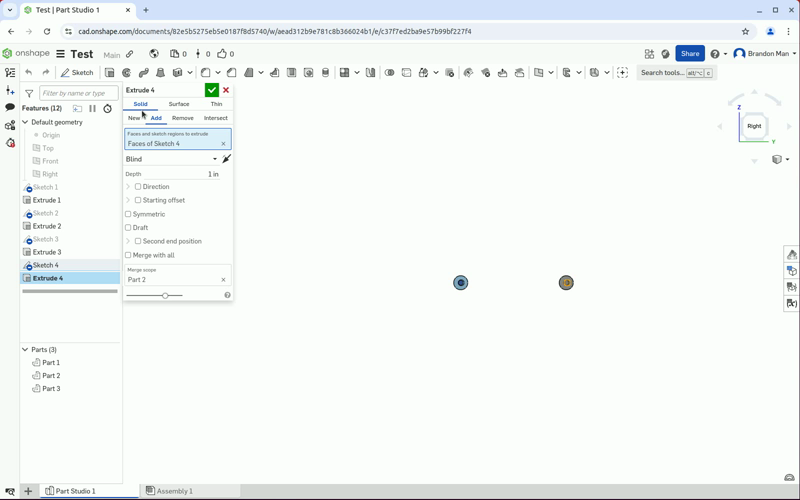
mouse_move(137, 120)
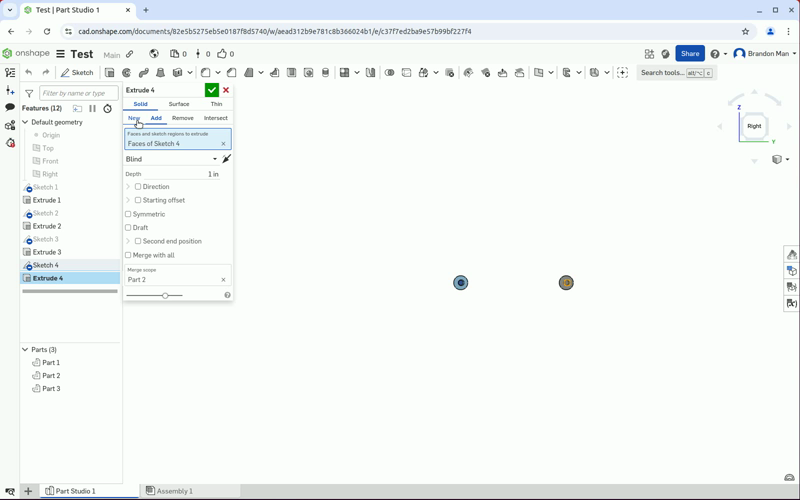
click(137, 120)
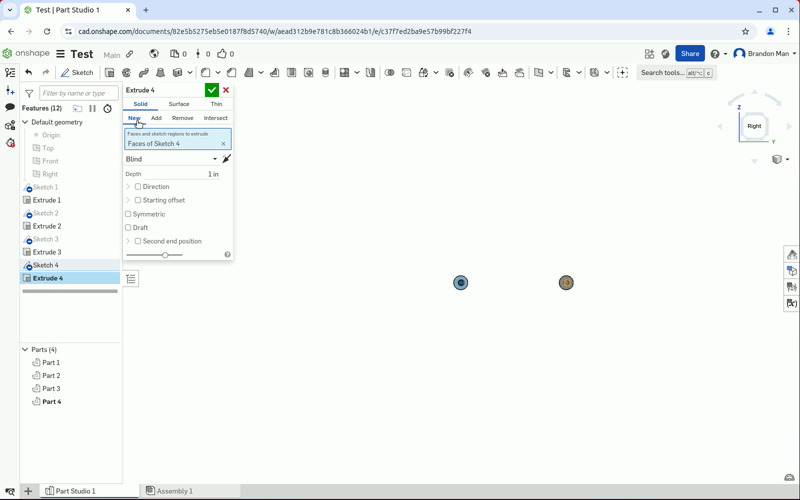
key(tab, 4)
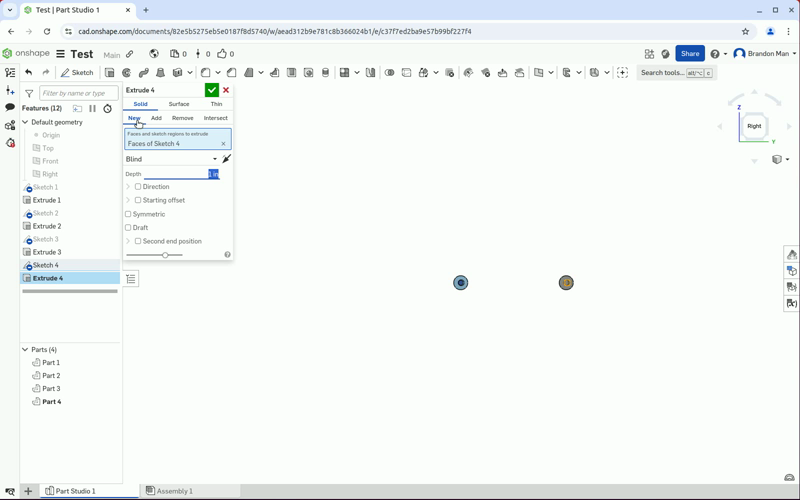
text(2.166)
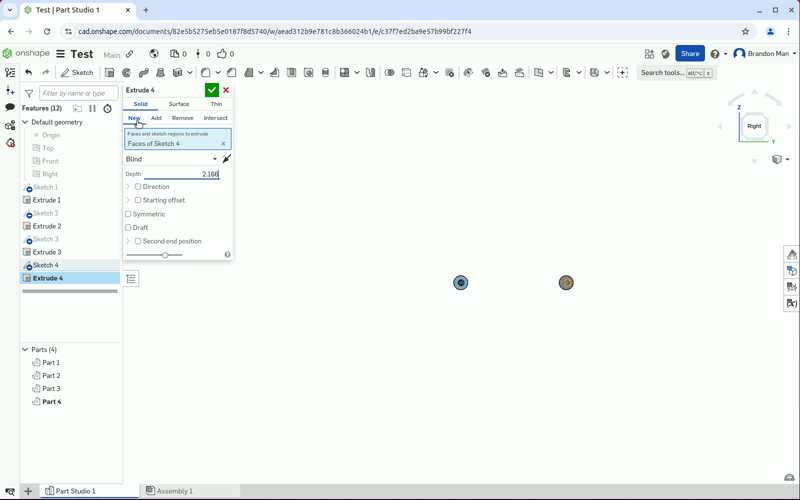
key(enter)
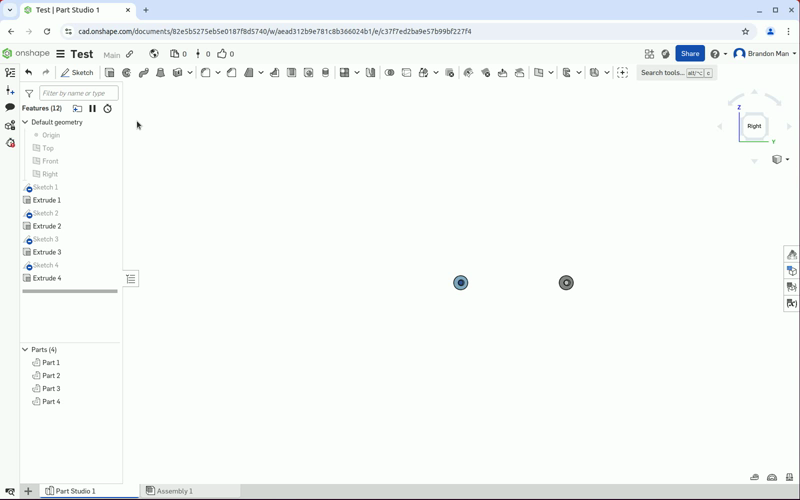
key(shift+h)
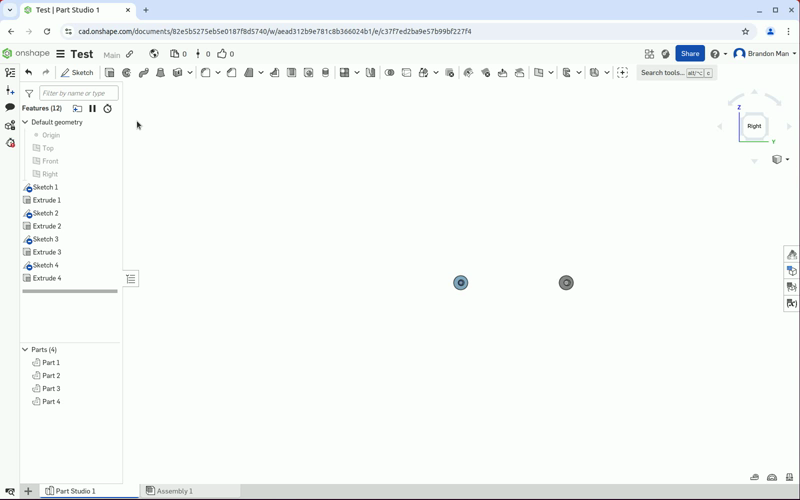
key(shift+h)
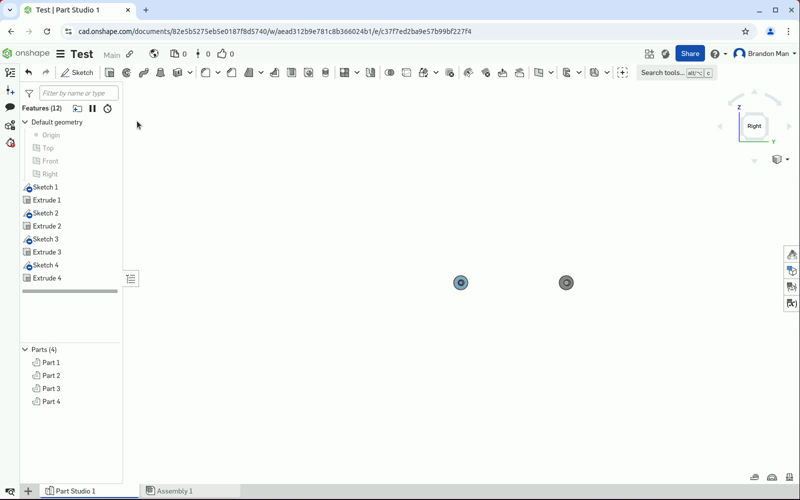
key(shift+7)
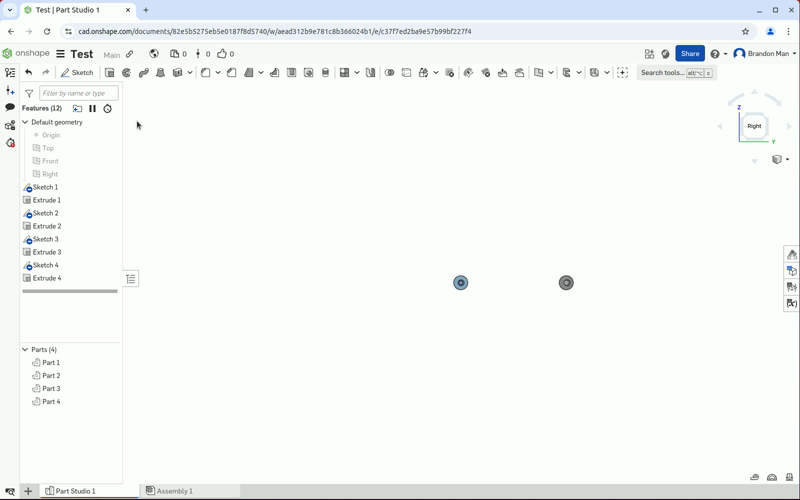
key(right, 2)
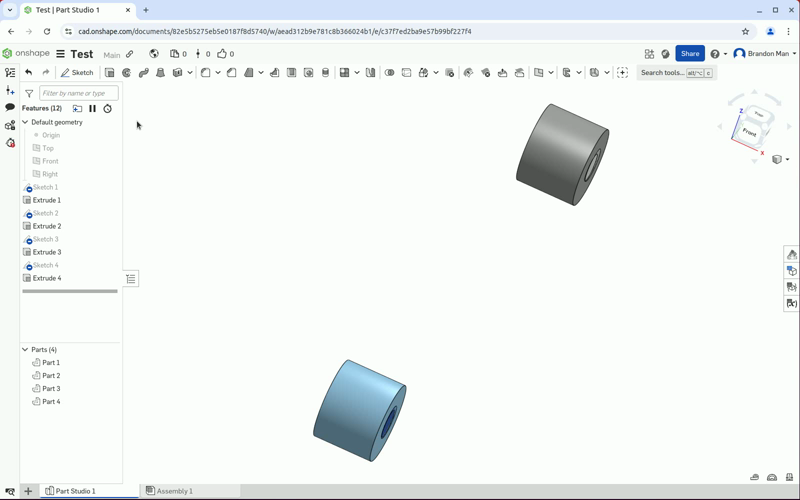
key(down, 2)
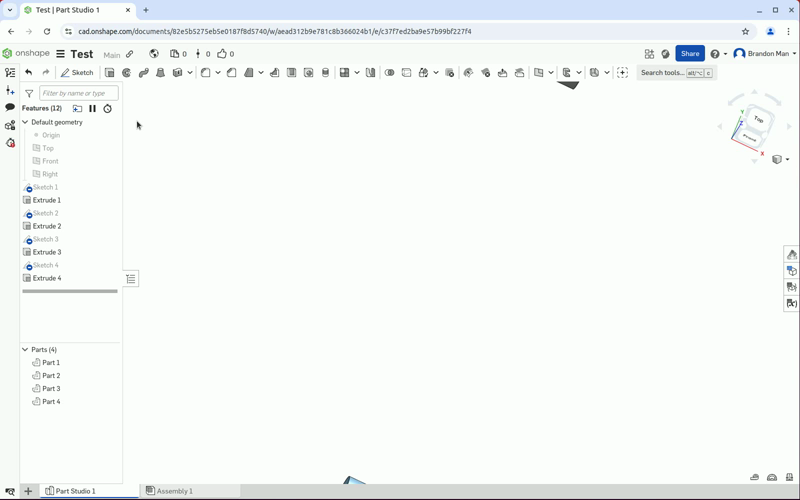
key(up, 2)
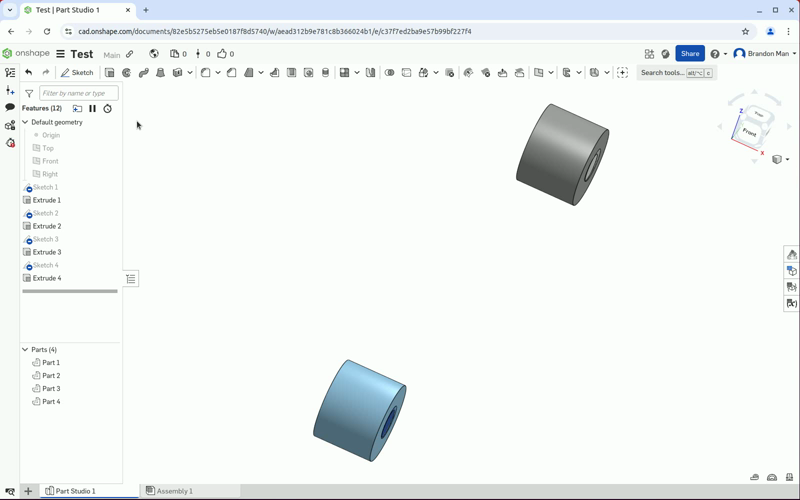
key(left, 2)
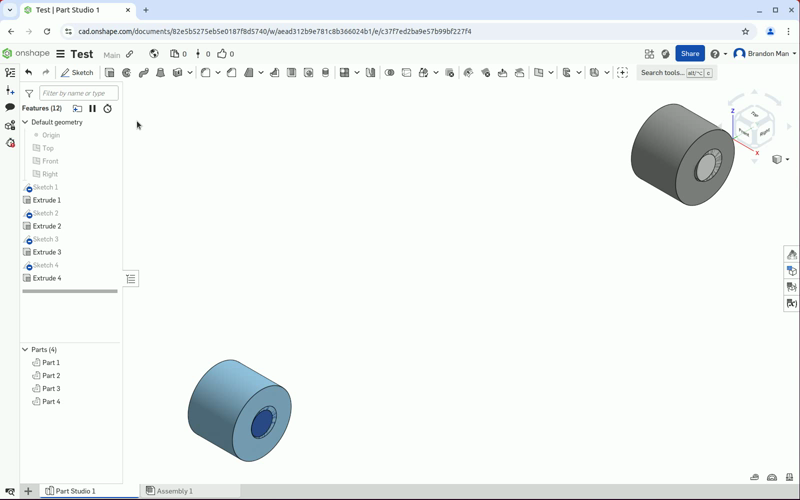
mouse_move(73, 189)
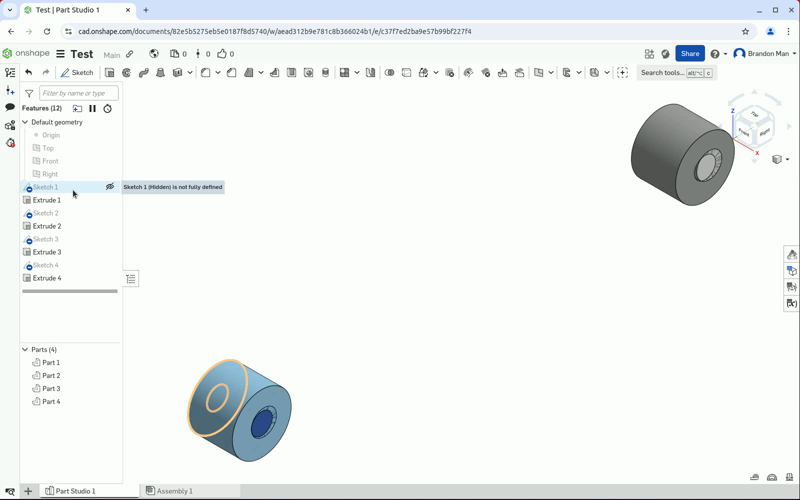
click(73, 189)